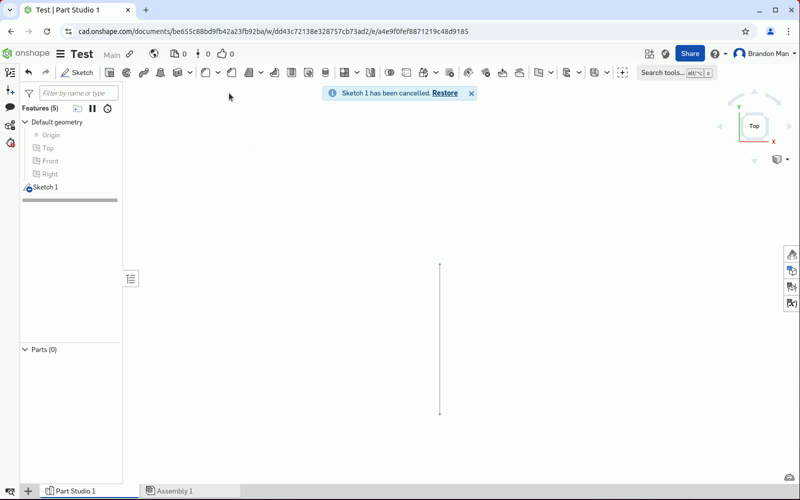
key(shift+h)
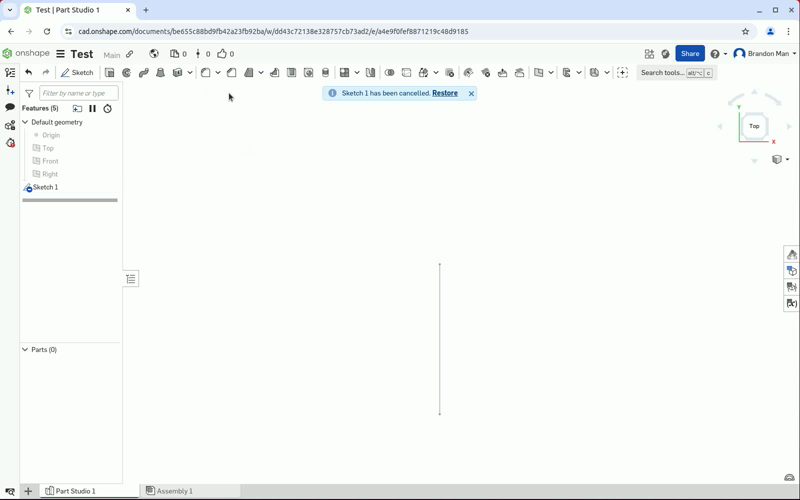
key(shift+s)
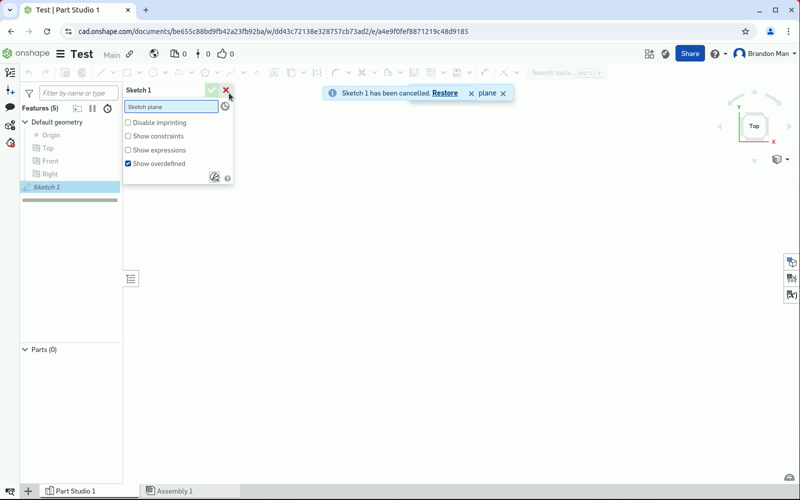
mouse_move(73, 150)
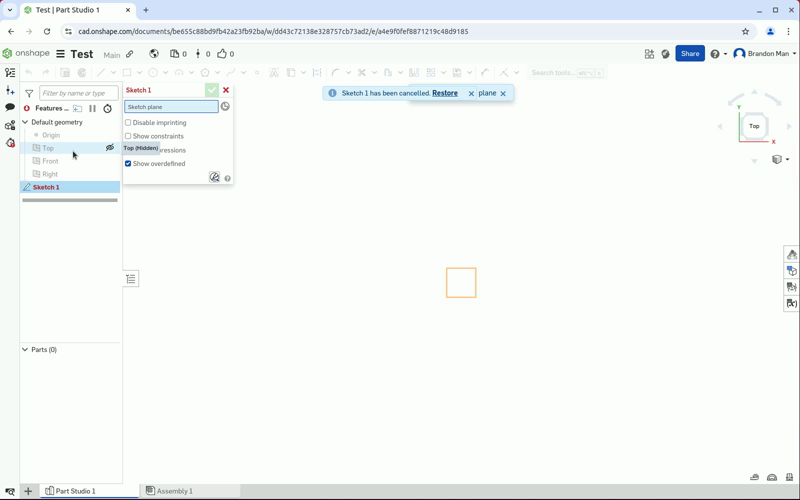
click(73, 150)
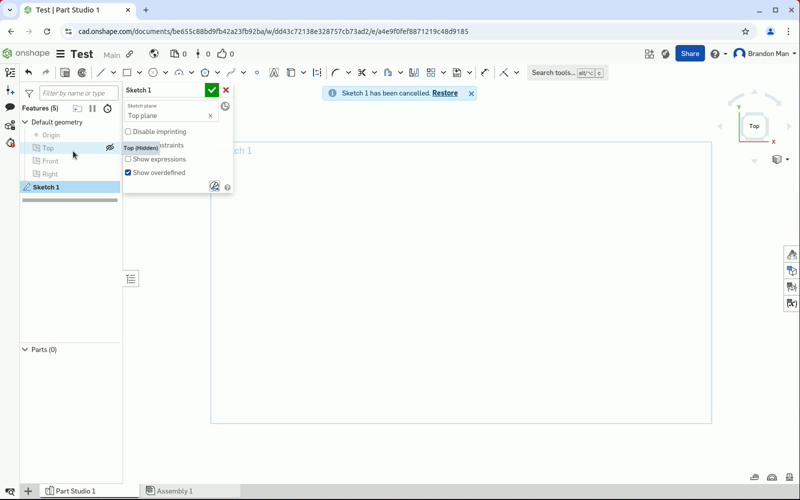
mouse_move(73, 352)
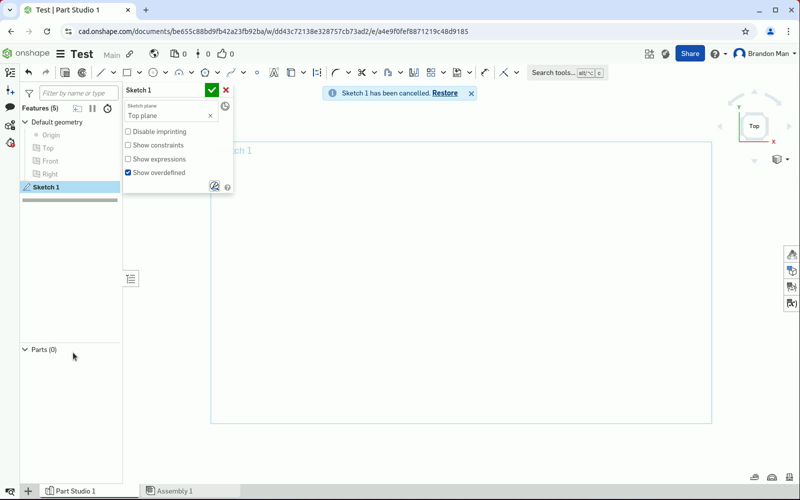
key(y)
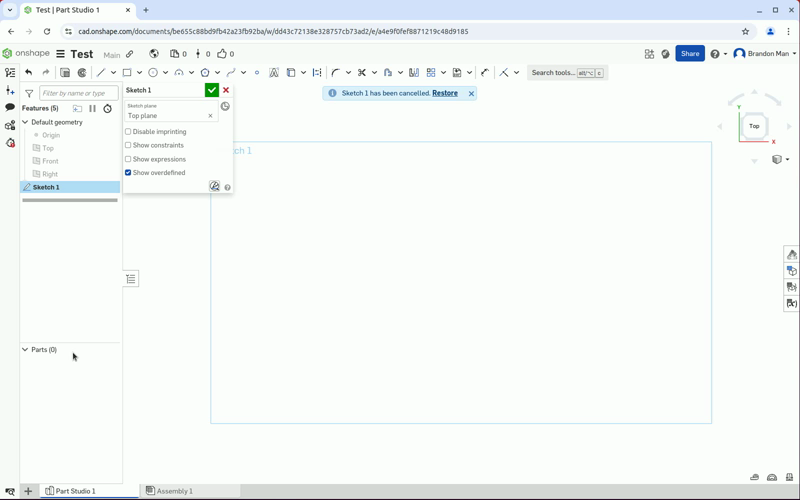
key(l)
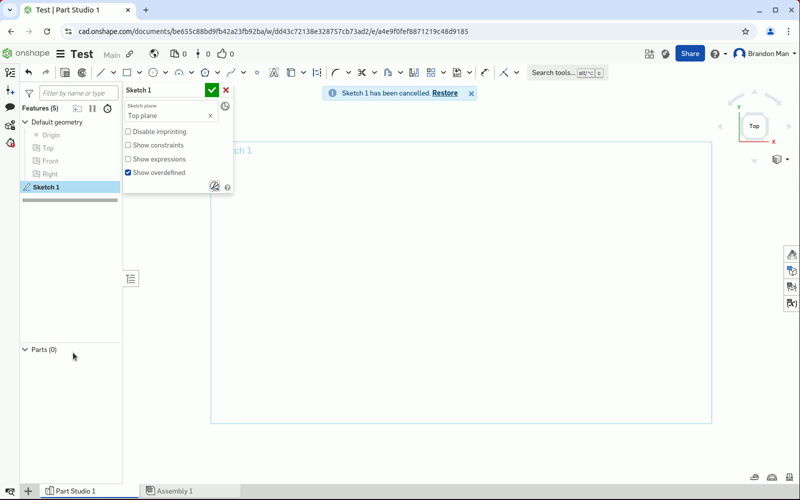
key_down(shift)
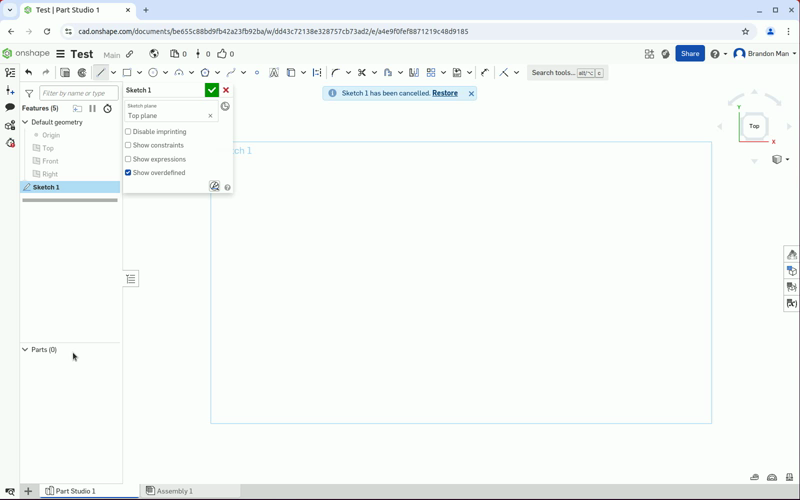
mouse_move(368, 341)
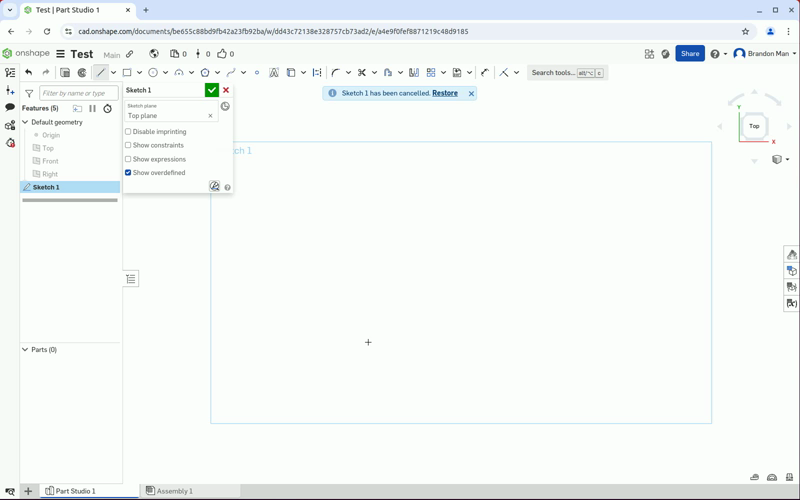
click(368, 341)
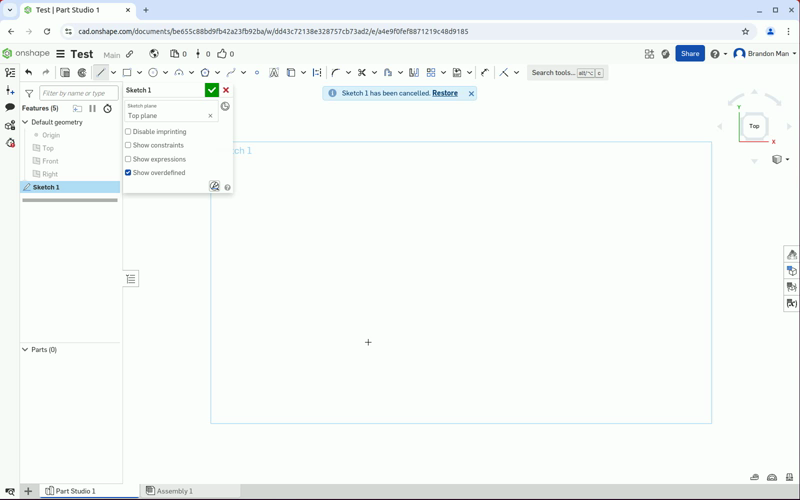
key_up(shift)
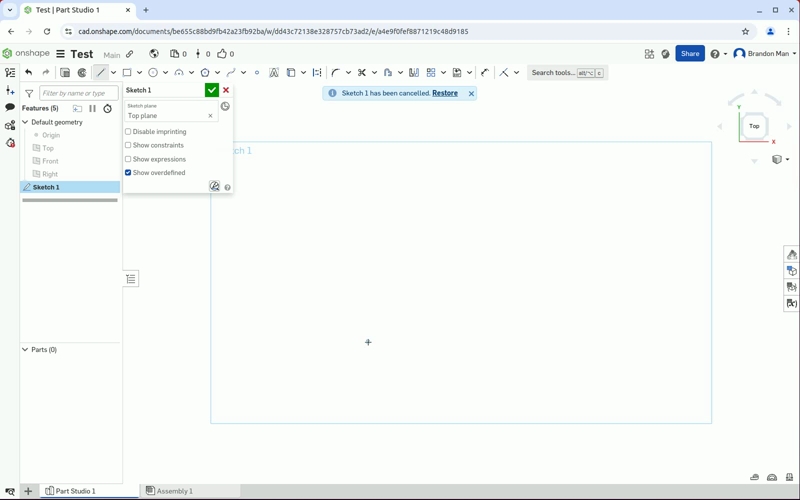
key_down(shift)
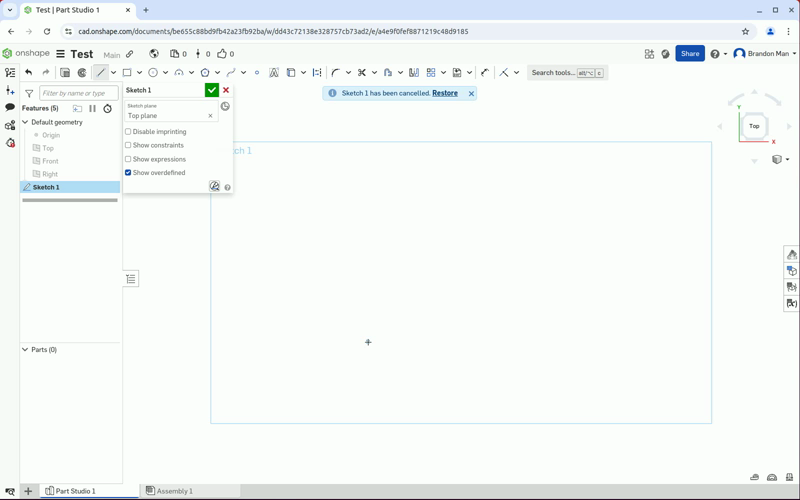
mouse_move(398, 341)
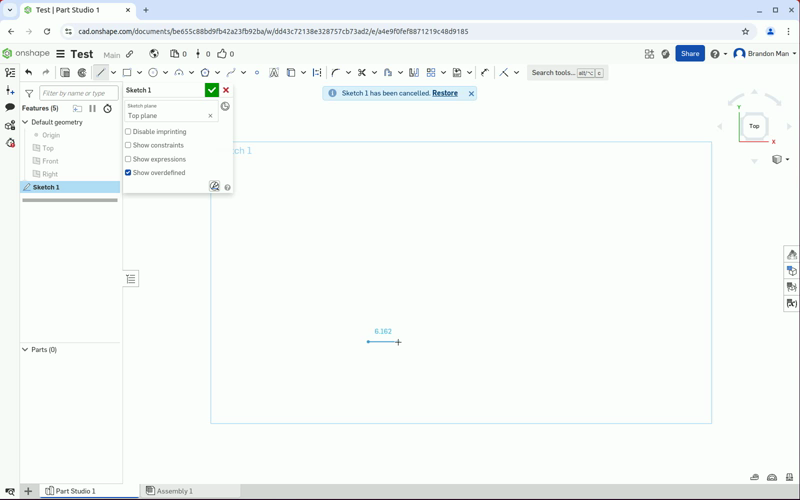
mouse_move(391, 341)
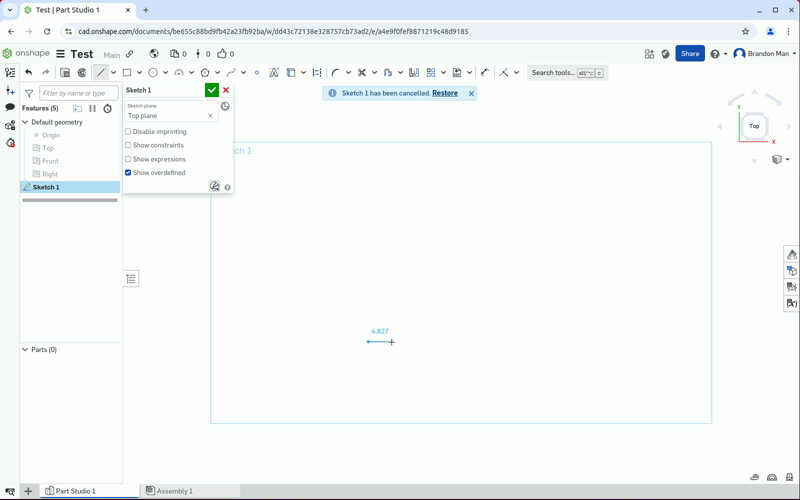
click(391, 341)
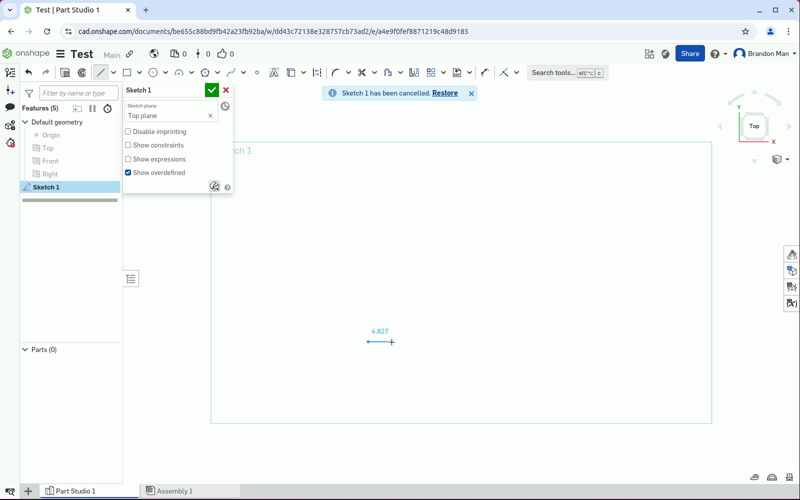
key_up(shift)
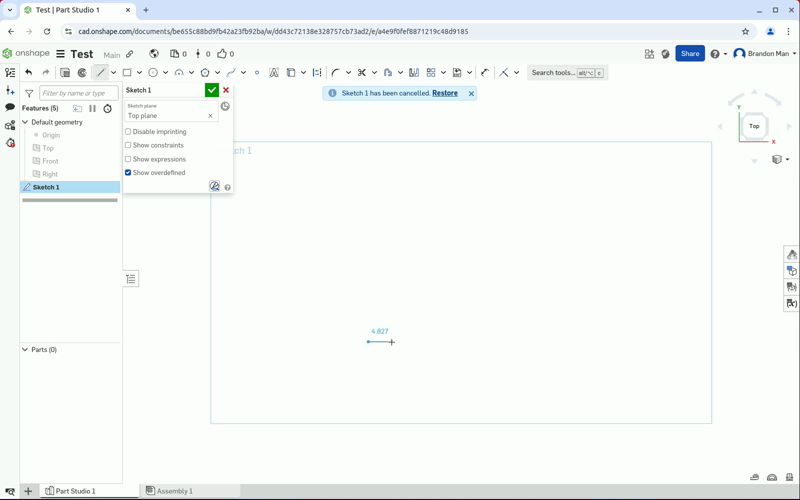
key_down(shift)
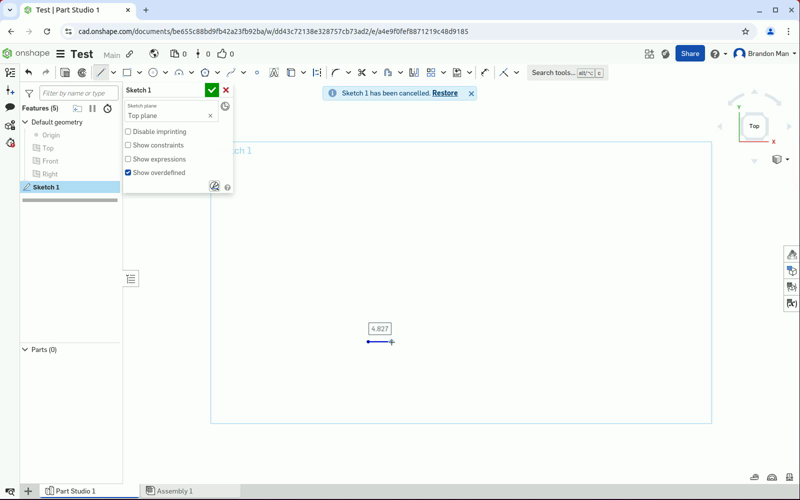
mouse_move(421, 341)
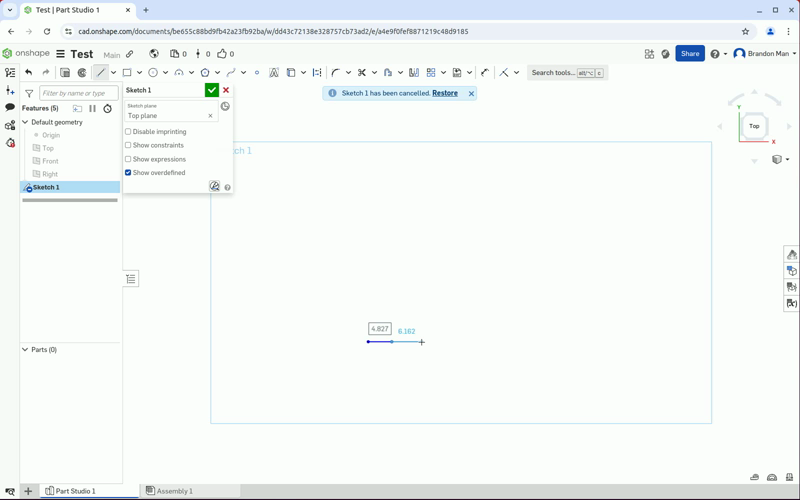
mouse_move(391, 282)
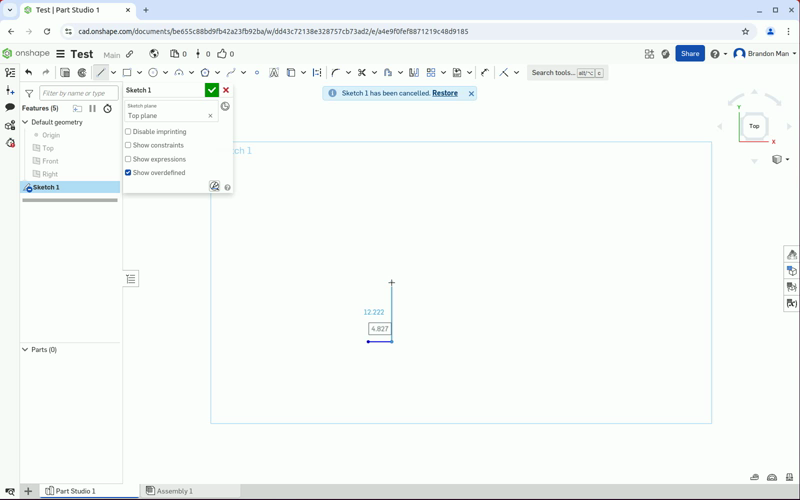
click(391, 282)
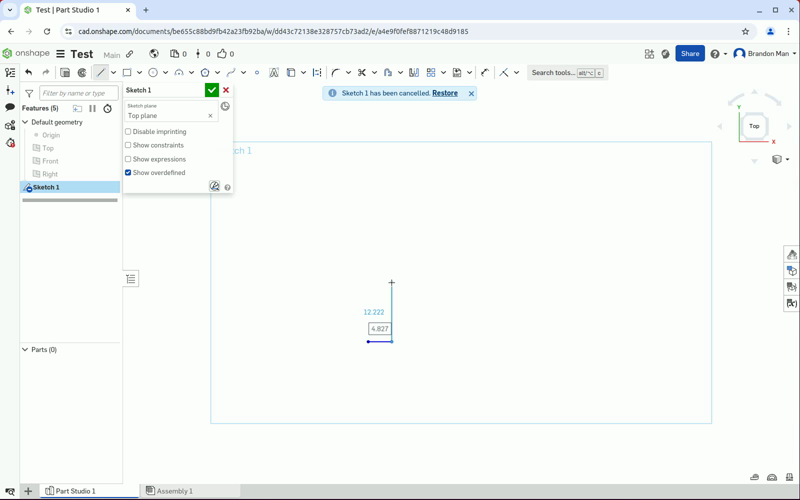
key_up(shift)
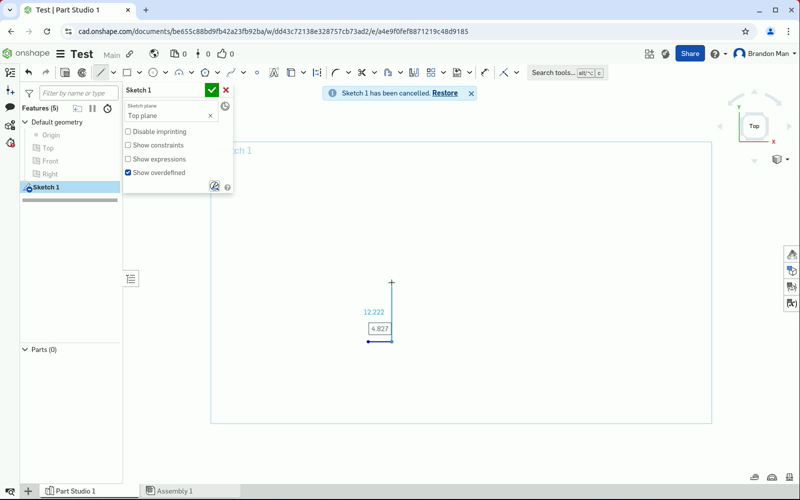
key_down(shift)
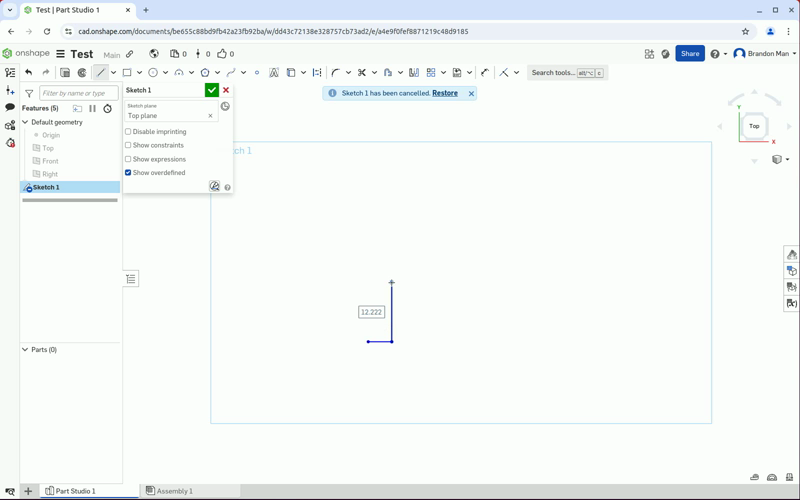
mouse_move(421, 282)
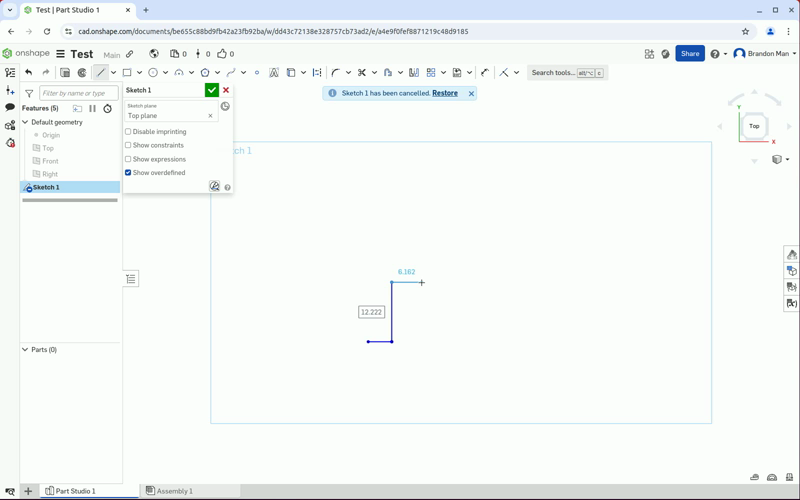
mouse_move(368, 282)
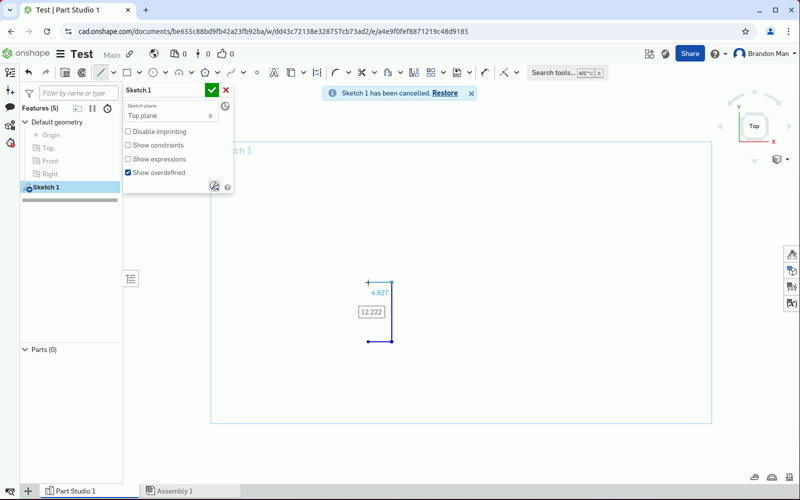
click(368, 282)
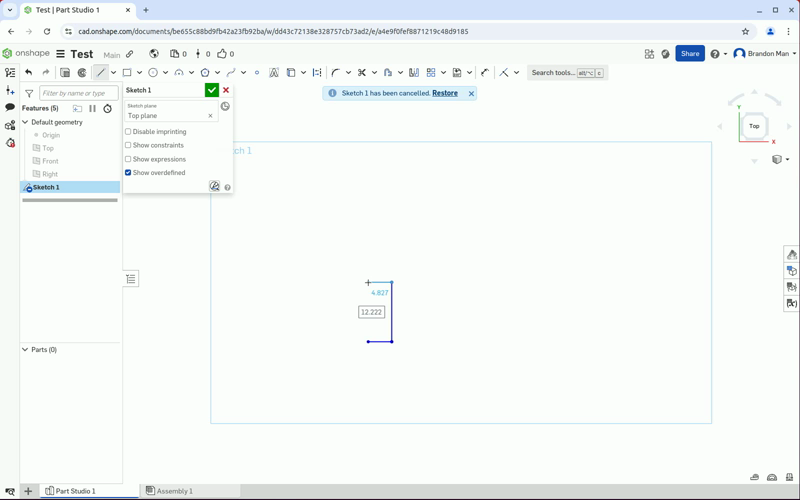
key_up(shift)
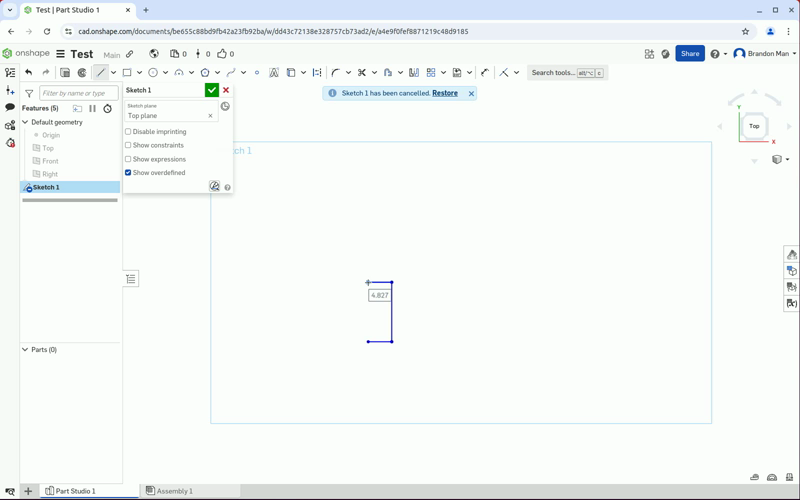
mouse_move(398, 282)
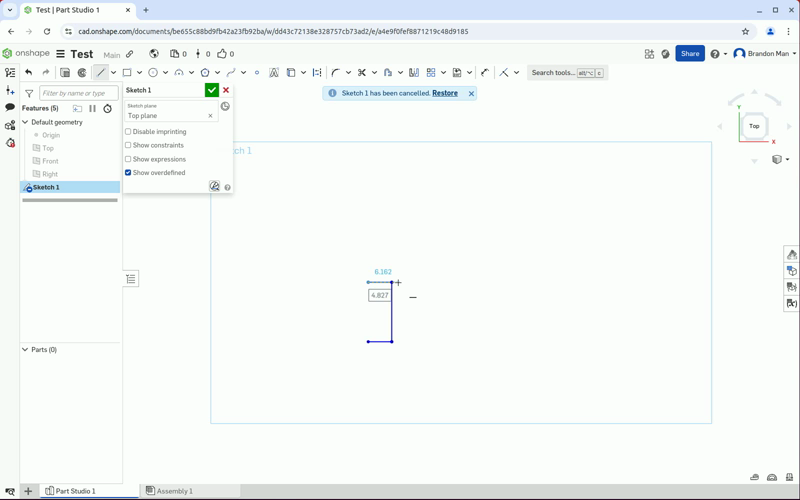
key_down(shift)
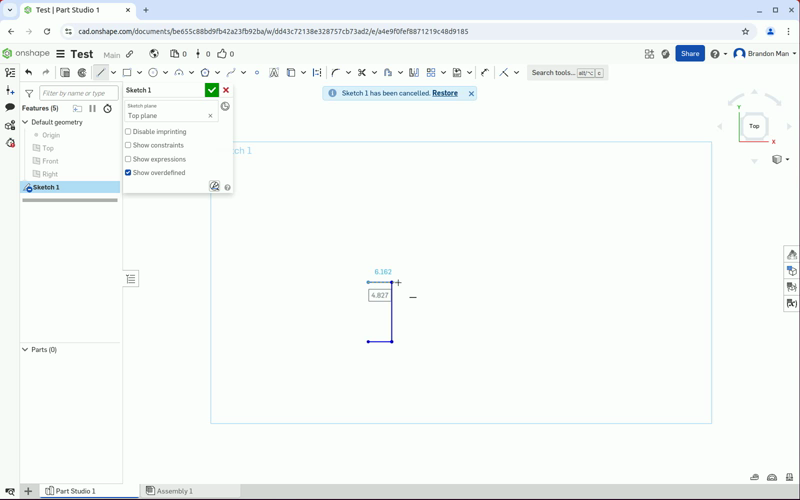
mouse_move(368, 341)
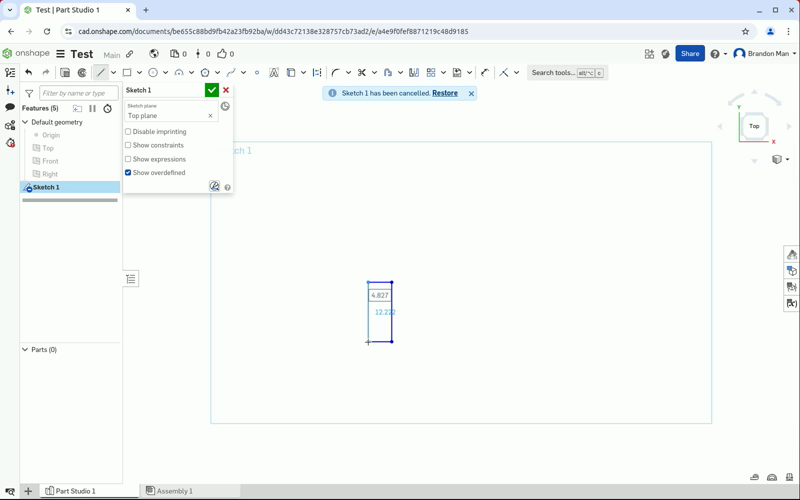
key_up(shift)
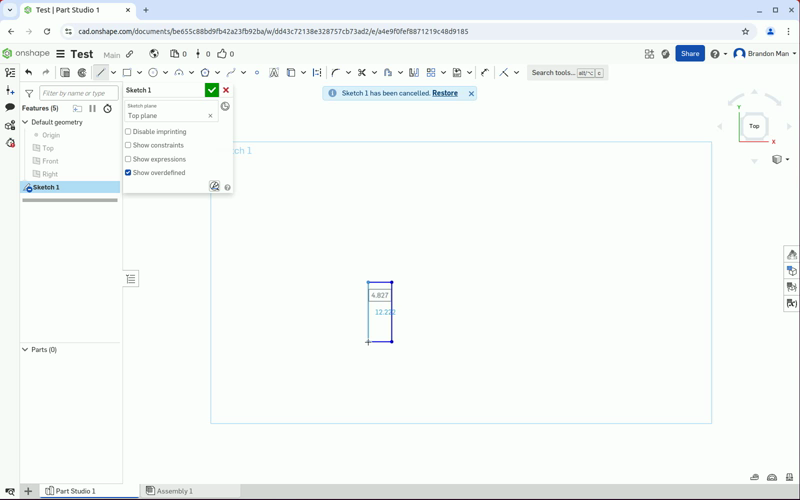
click(368, 341)
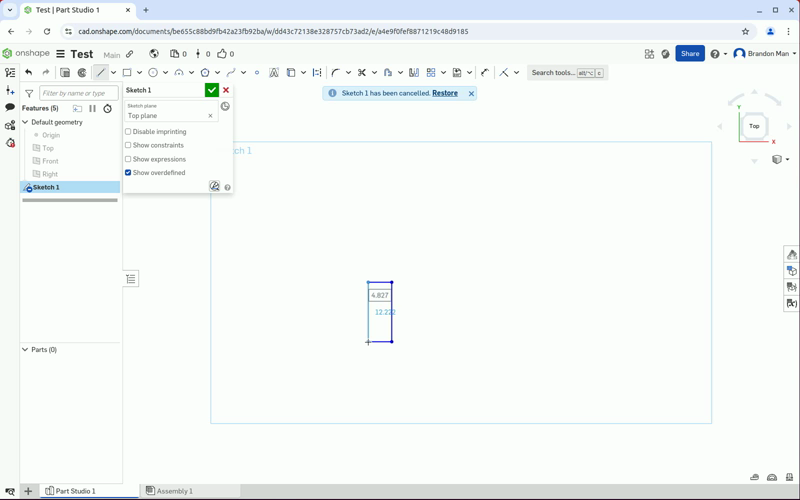
key(esc)
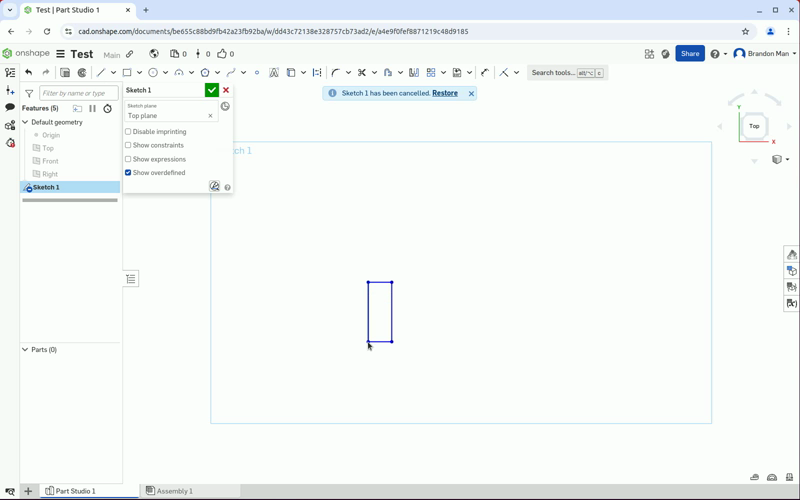
mouse_move(377, 285)
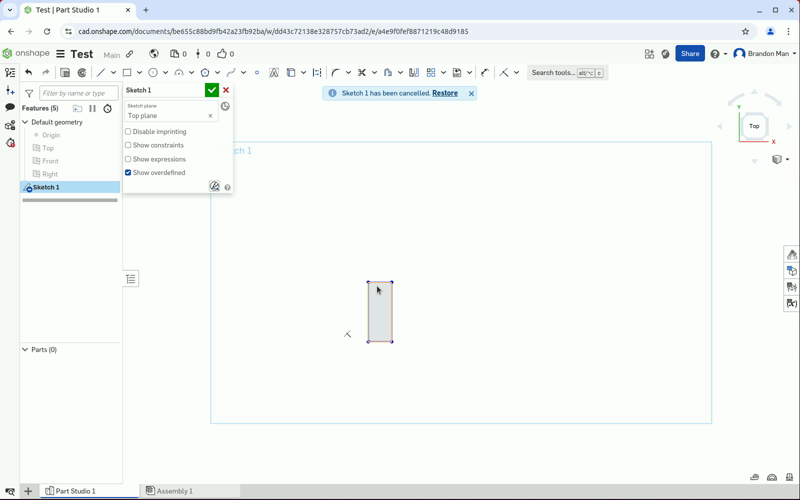
scroll(6)
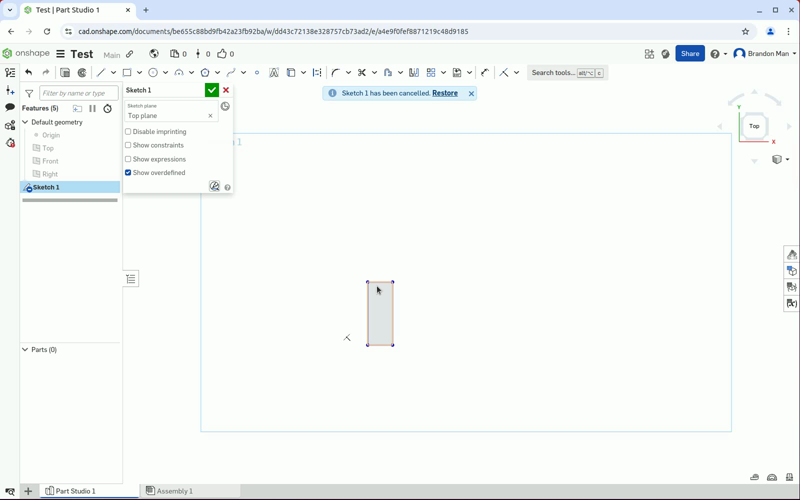
scroll(6)
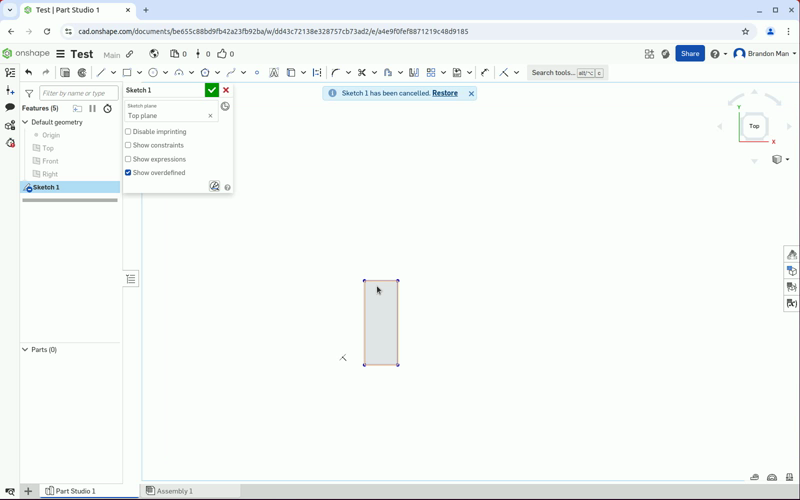
scroll(6)
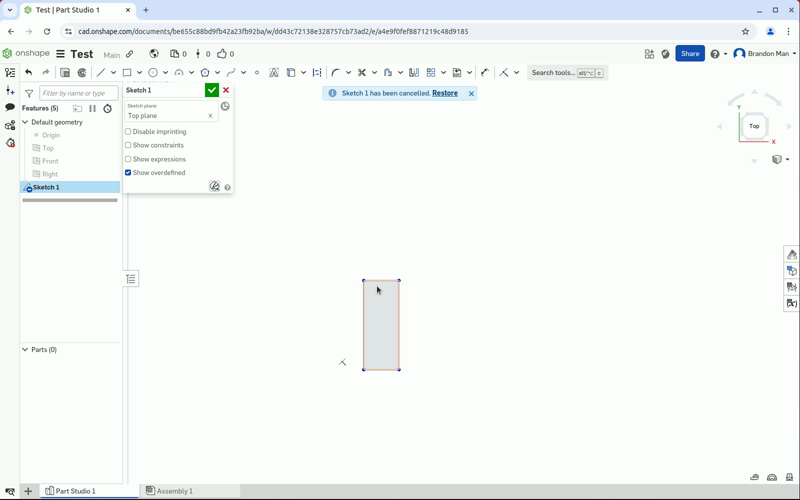
scroll(6)
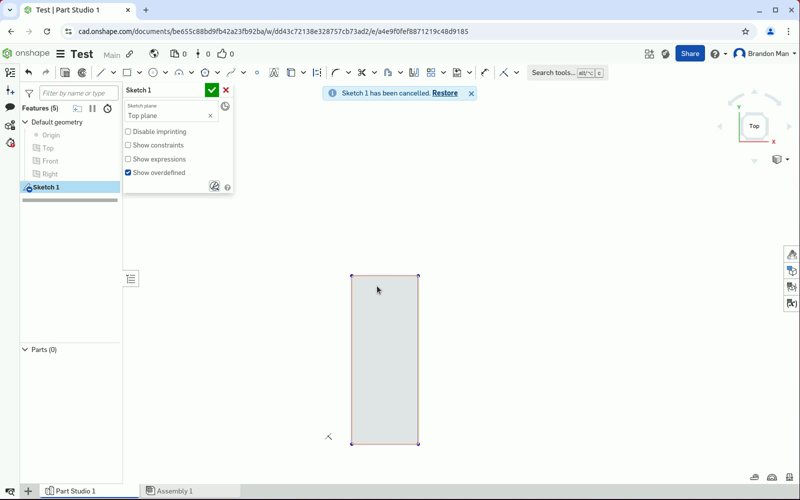
scroll(6)
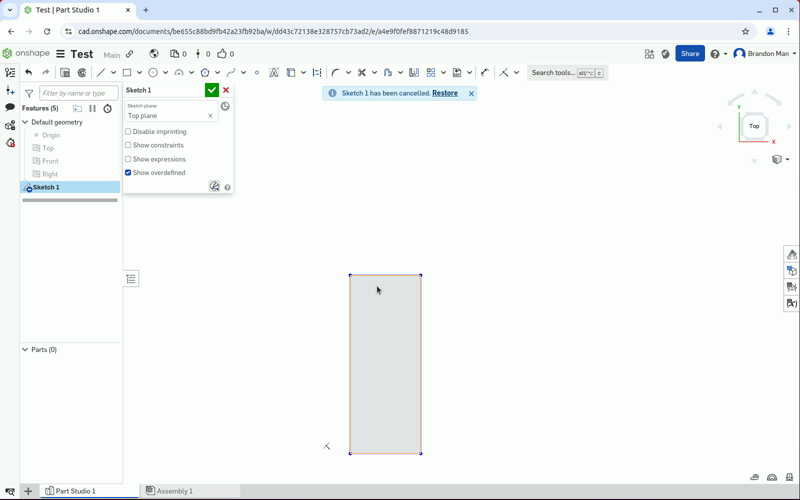
scroll(6)
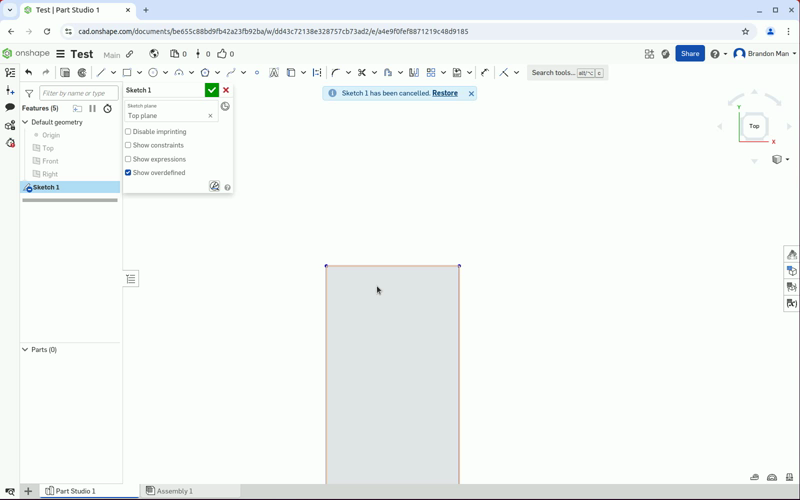
scroll(6)
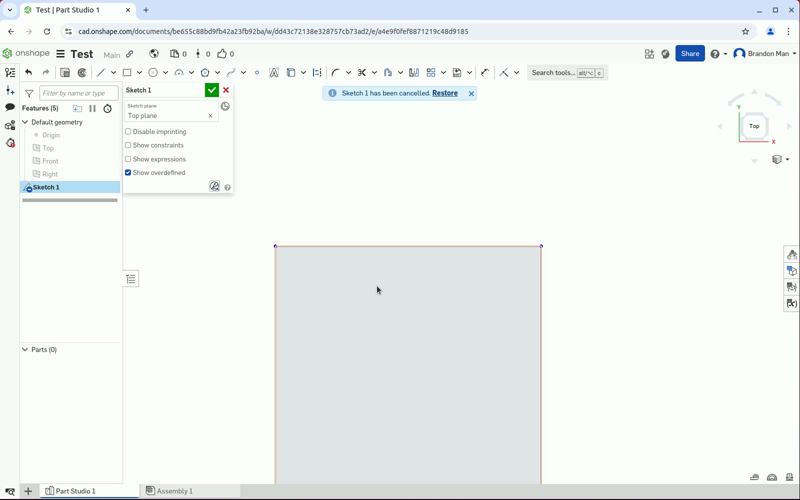
click(377, 285)
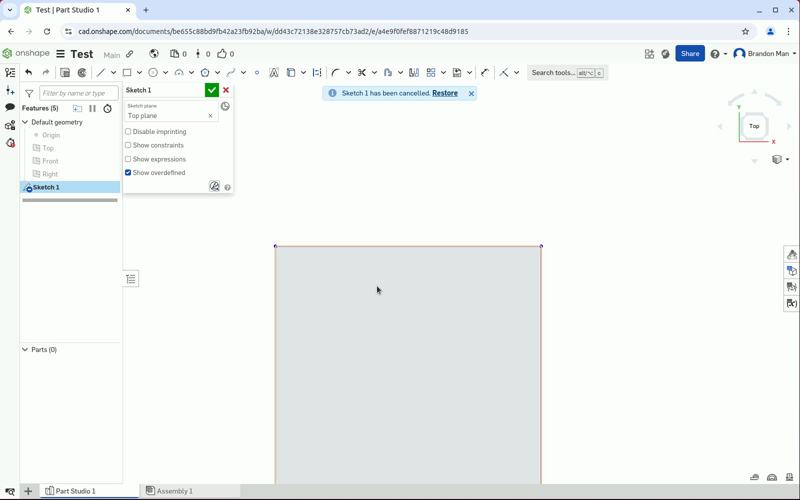
scroll(-6)
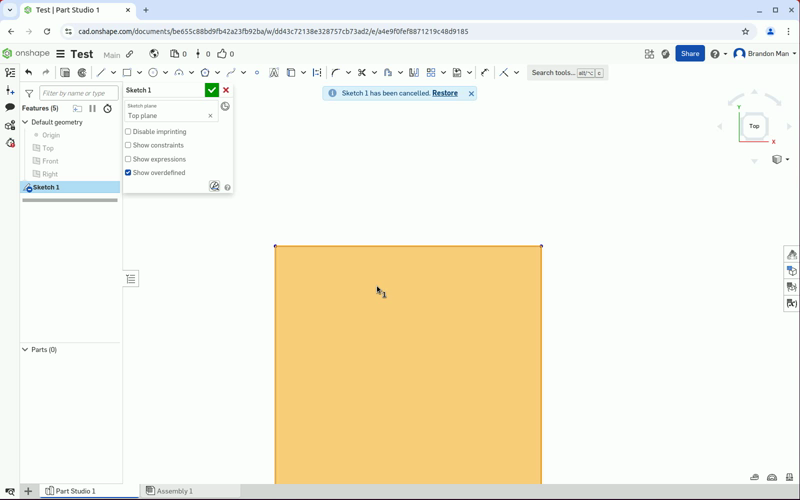
scroll(-6)
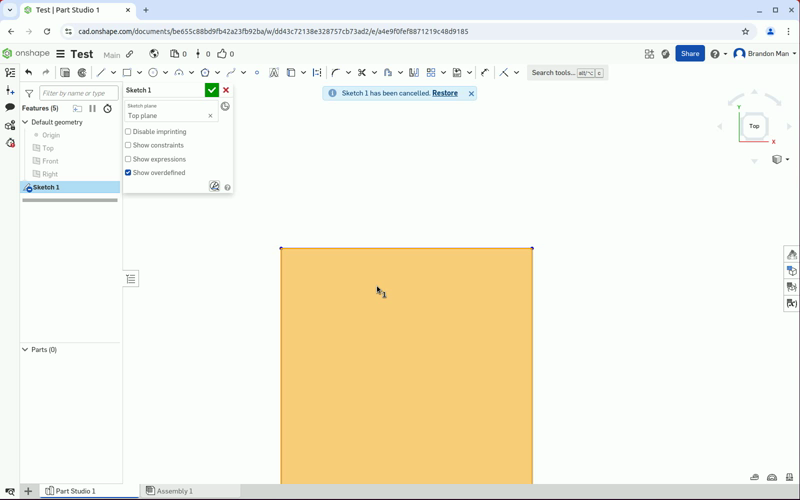
scroll(-6)
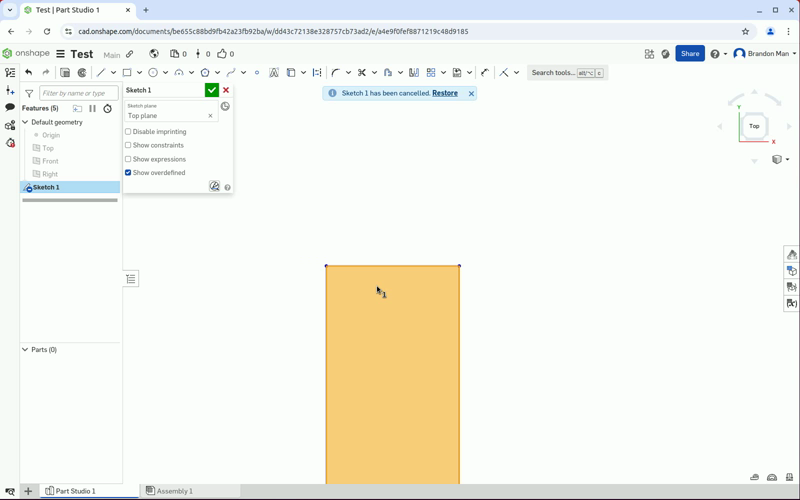
scroll(-6)
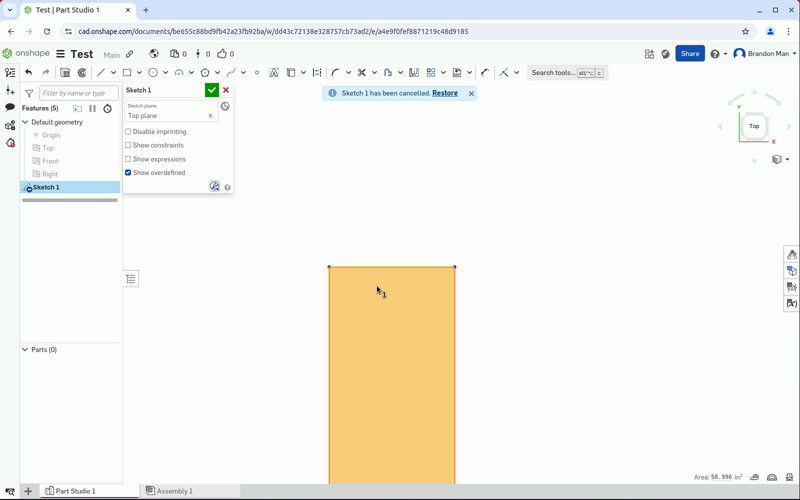
scroll(-6)
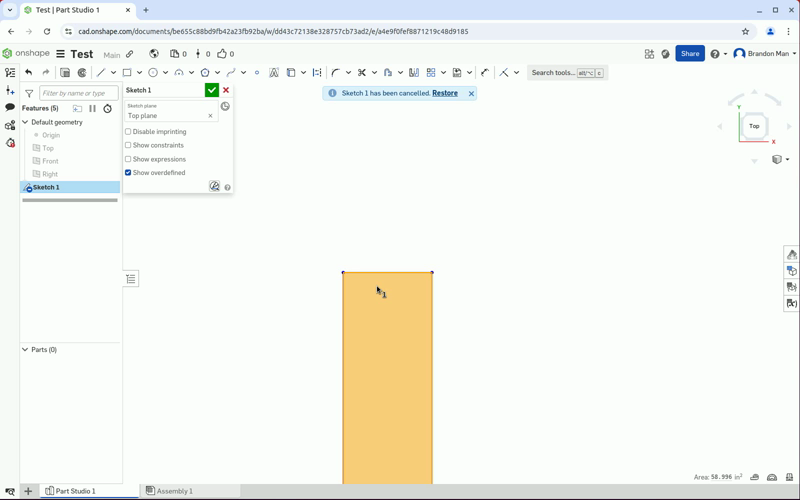
scroll(-6)
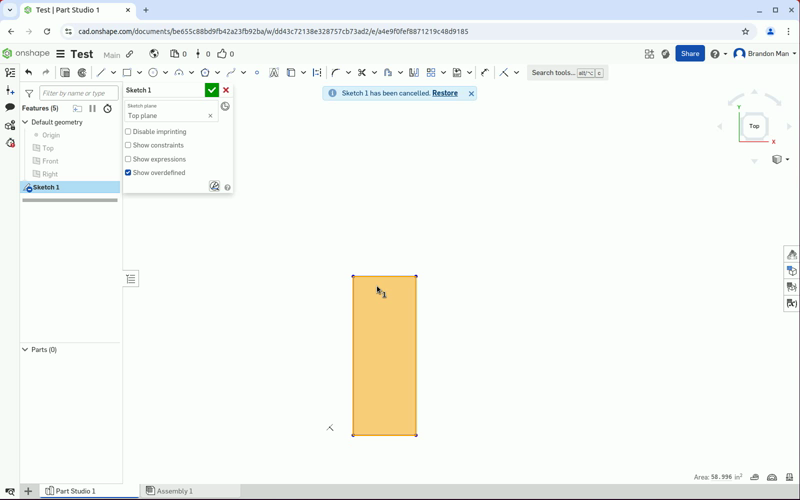
scroll(-6)
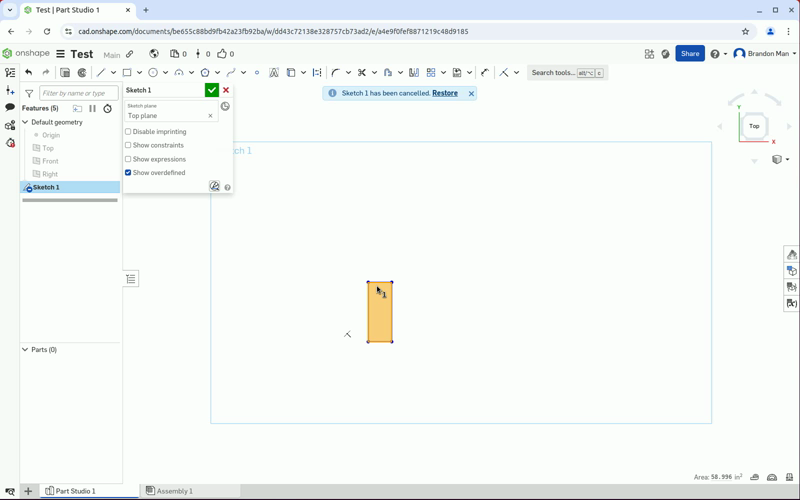
mouse_move(73, 352)
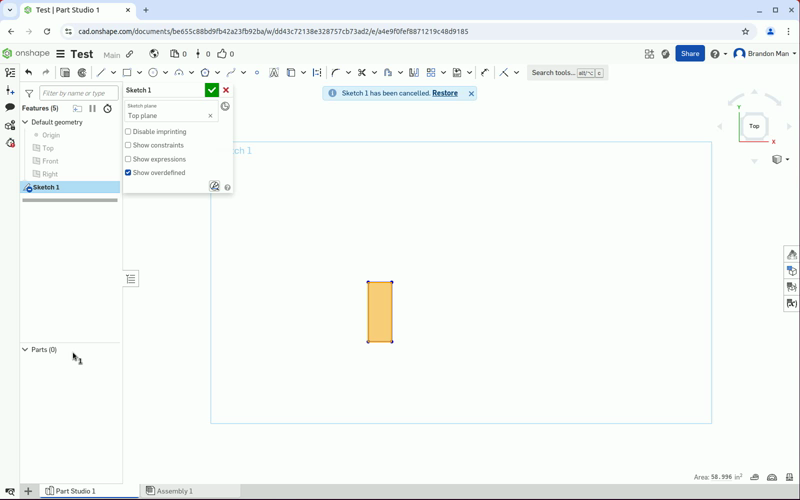
key(shift+y)
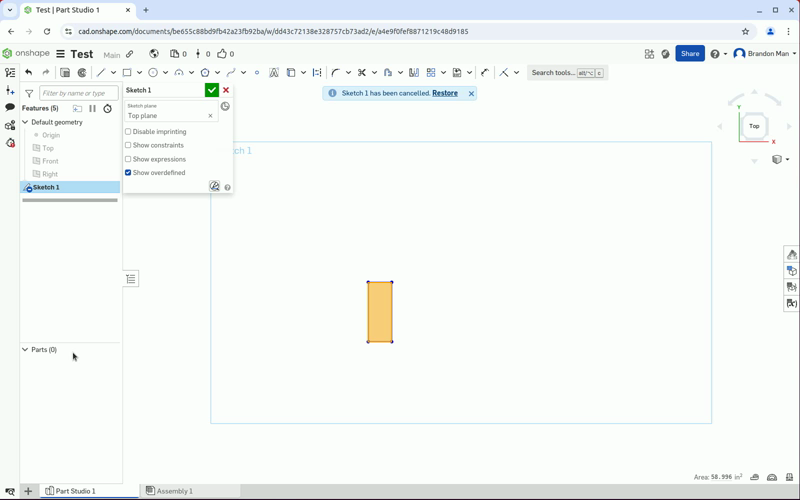
key(shift+e)
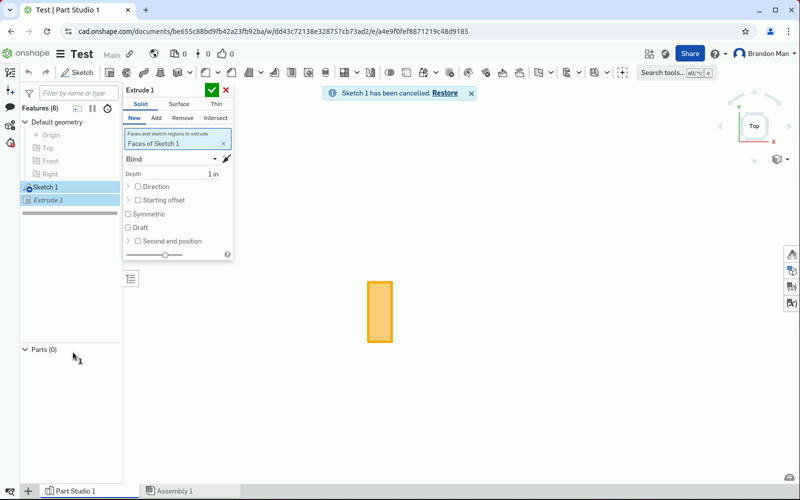
mouse_move(143, 106)
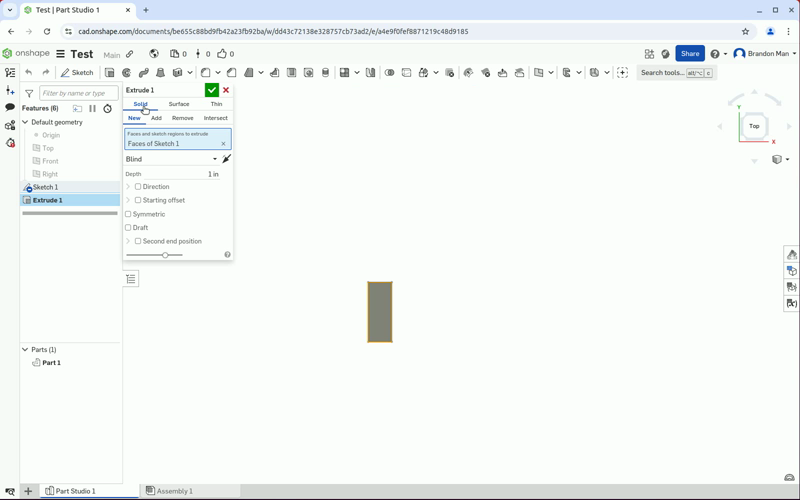
click(143, 106)
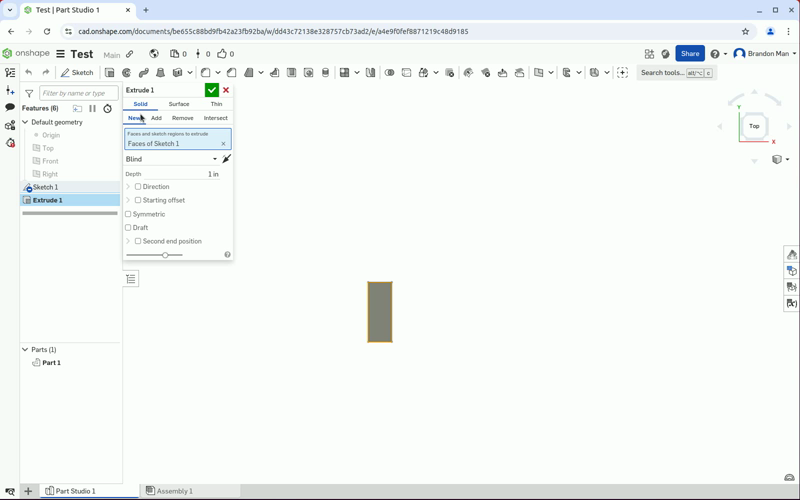
mouse_move(137, 120)
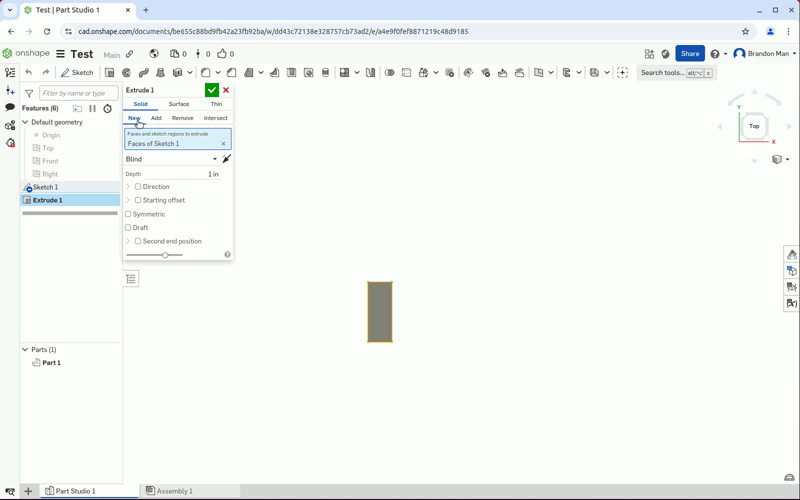
click(137, 120)
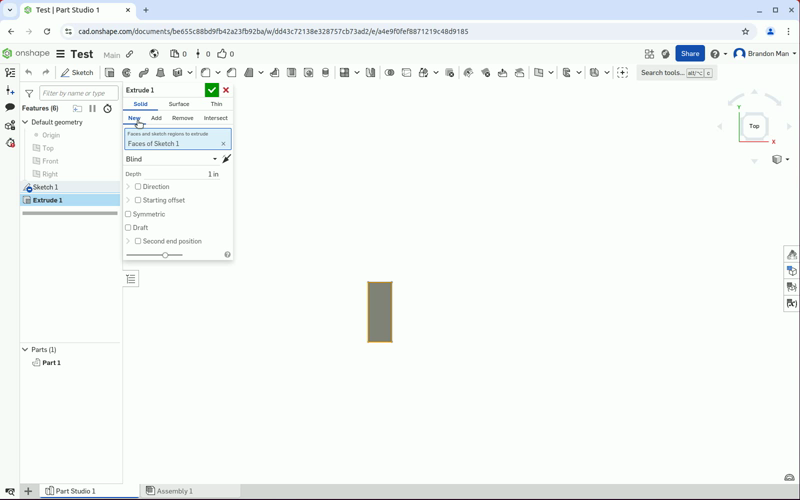
key(tab, 4)
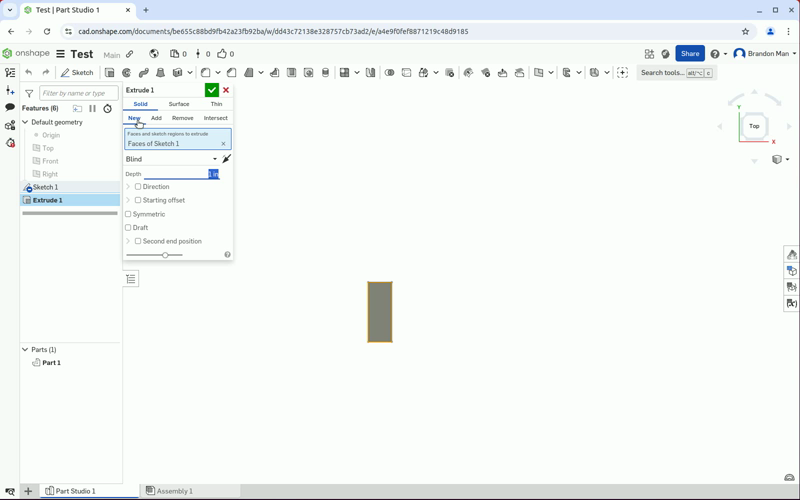
text(-3.129)
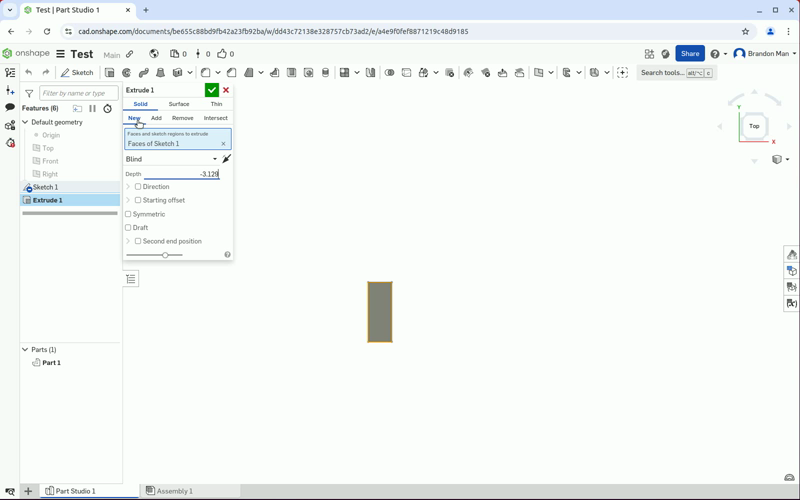
key(enter)
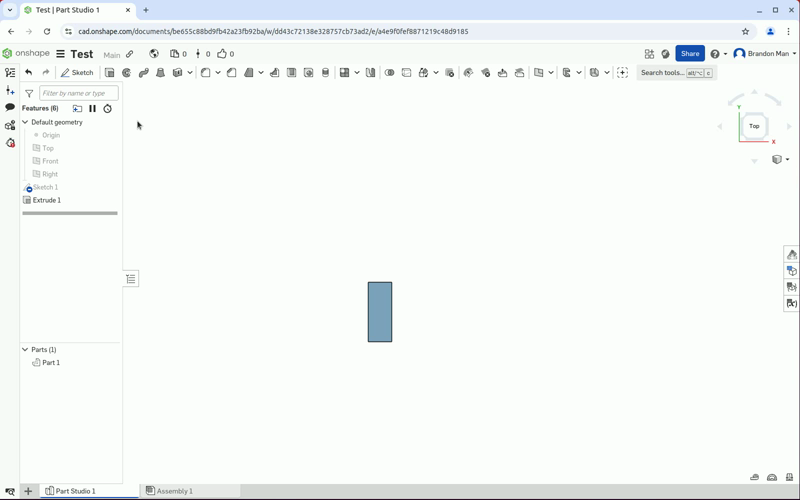
key(shift+h)
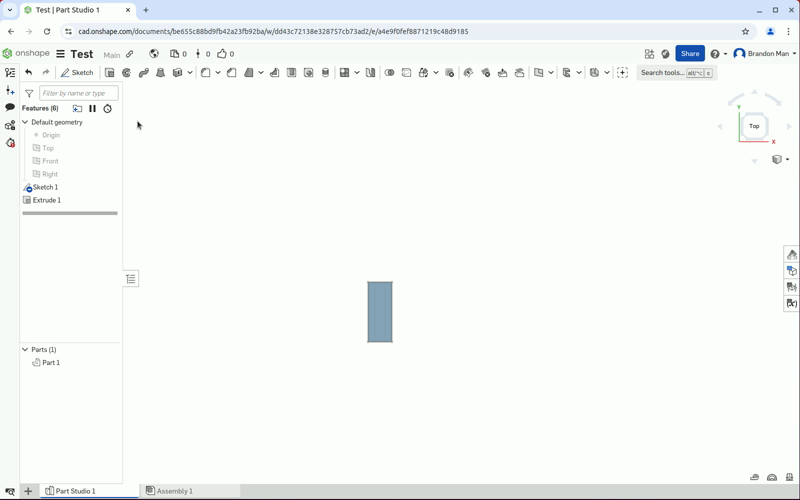
key(shift+h)
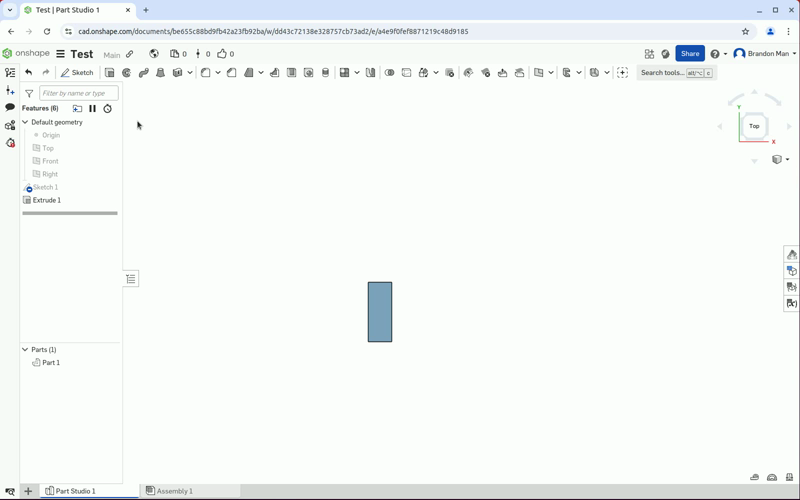
mouse_move(73, 189)
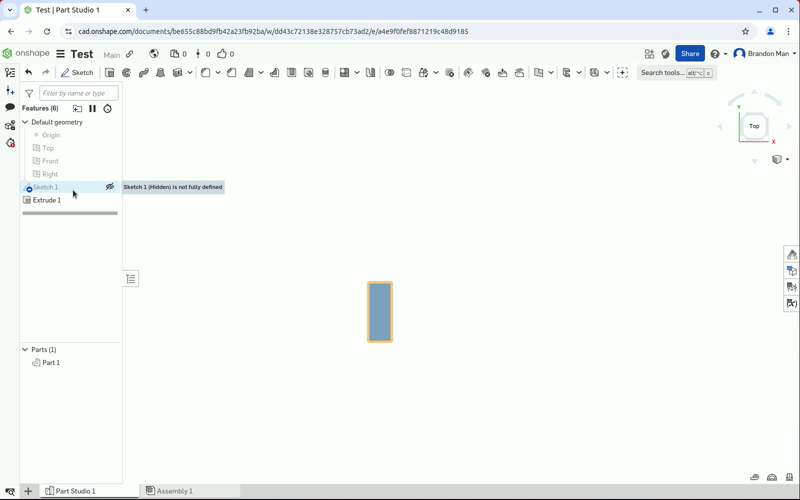
click(73, 189)
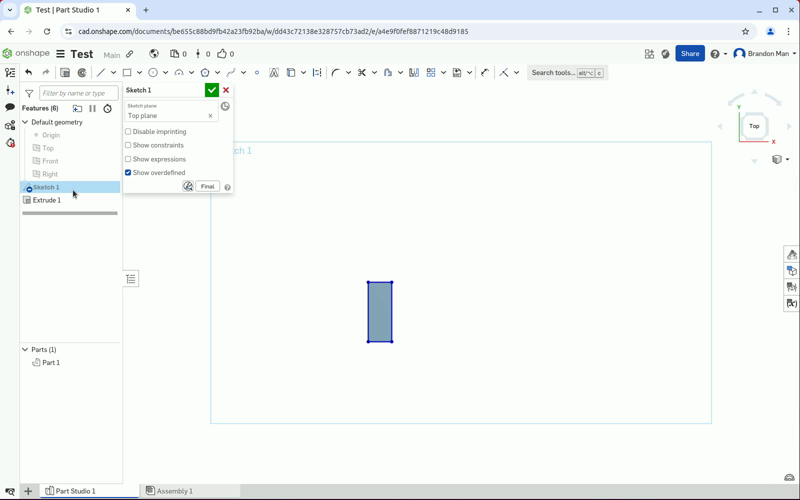
mouse_move(229, 92)
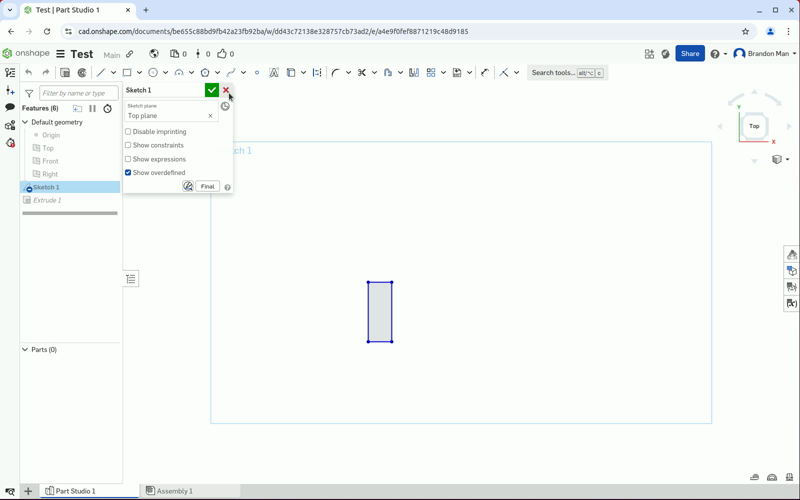
click(229, 92)
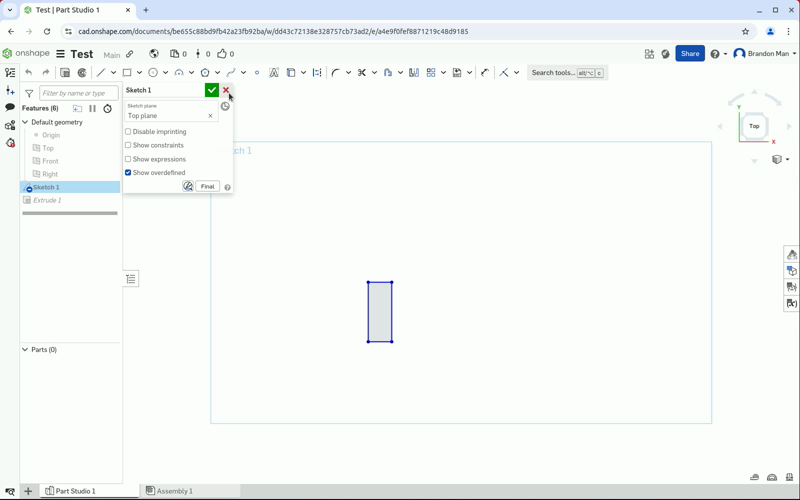
key(shift+s)
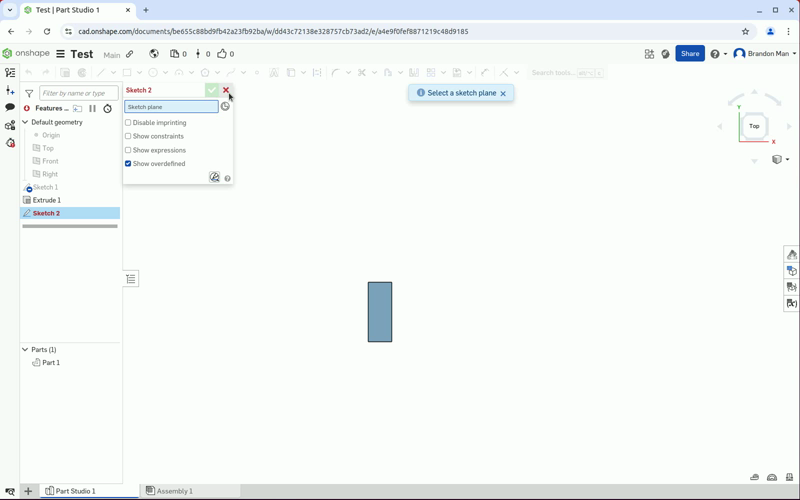
mouse_move(73, 150)
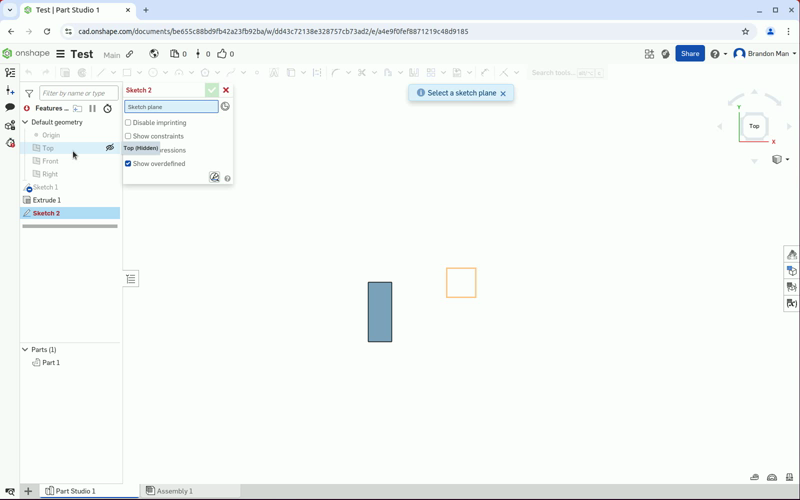
click(73, 150)
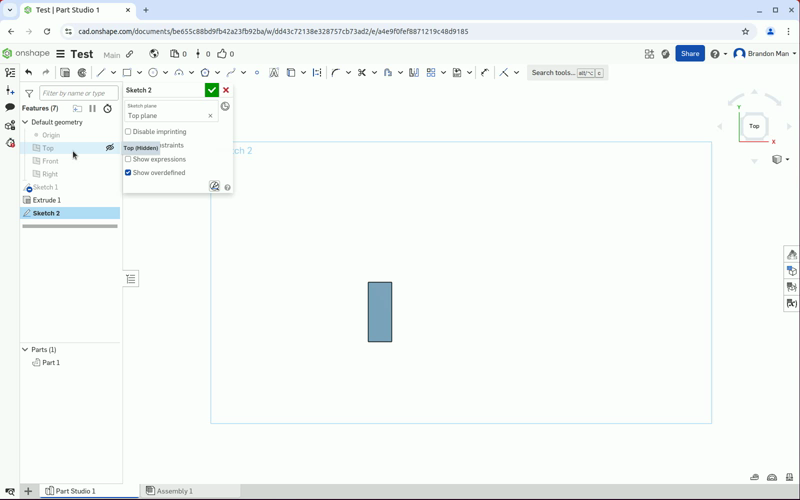
mouse_move(73, 352)
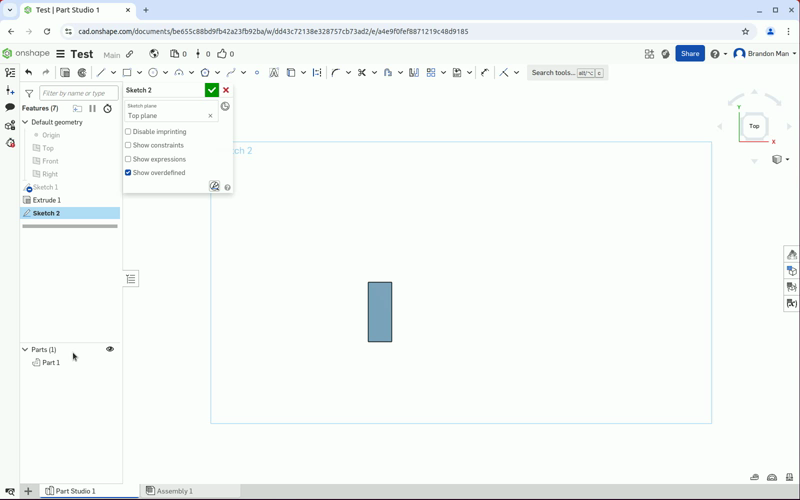
key(y)
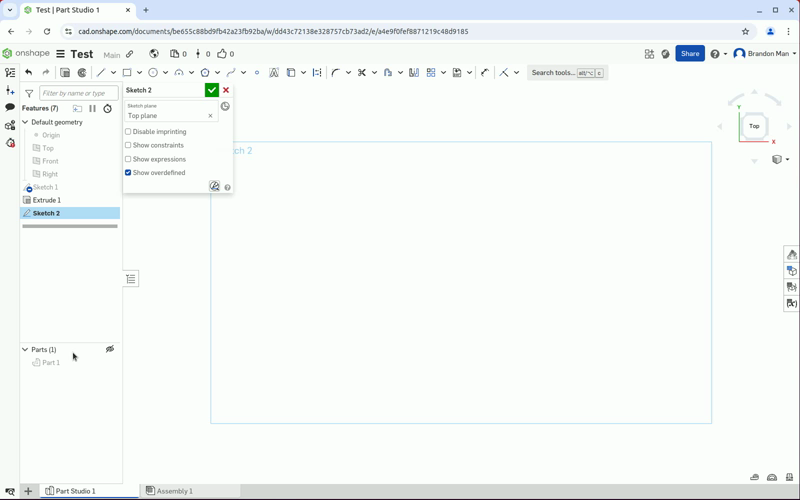
key(l)
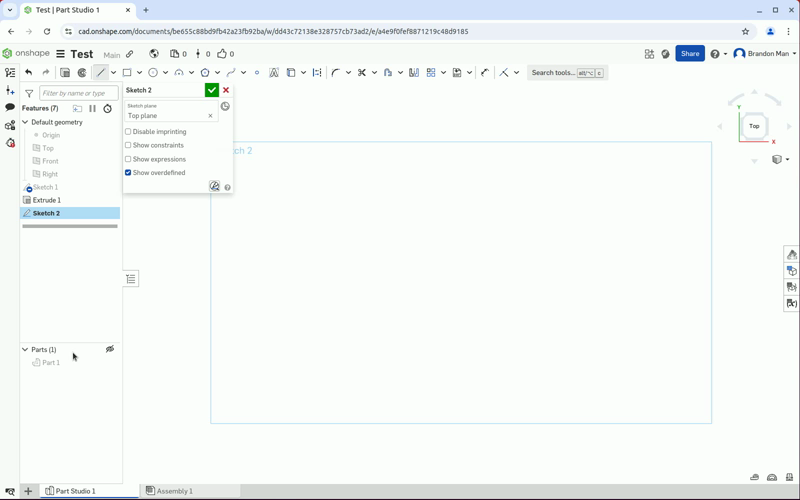
key_down(shift)
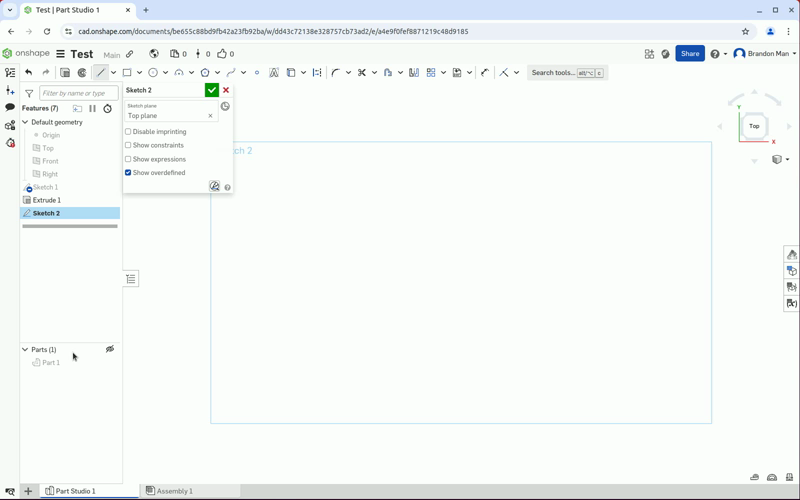
mouse_move(390, 341)
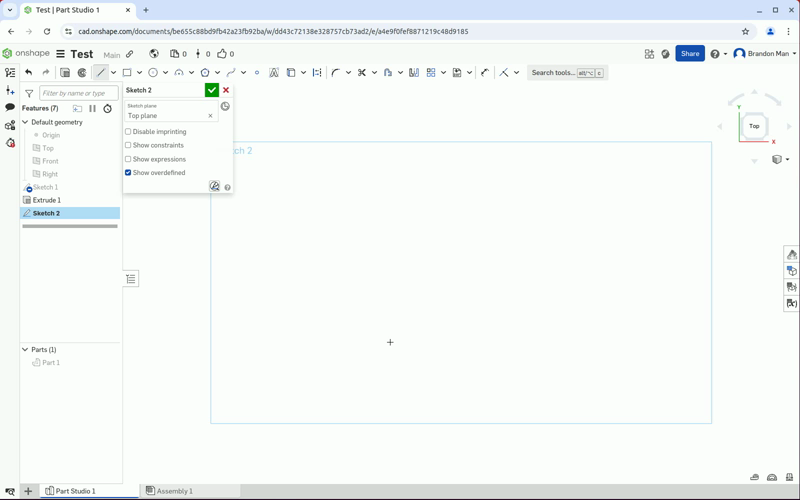
click(390, 341)
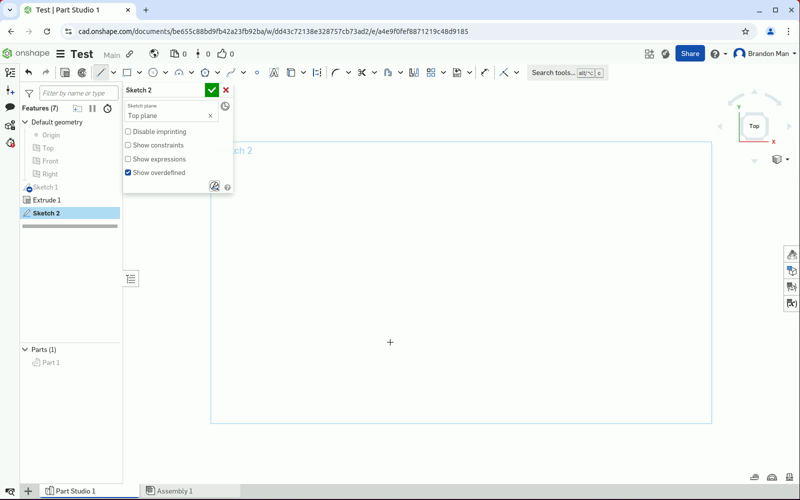
key_up(shift)
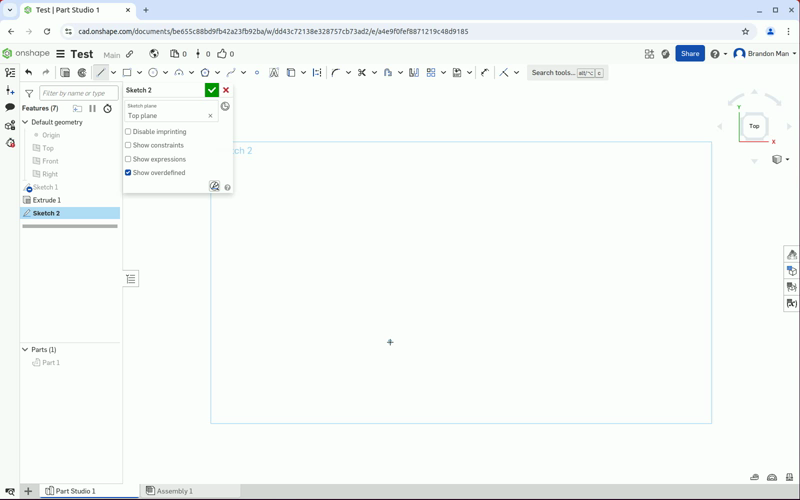
key_down(shift)
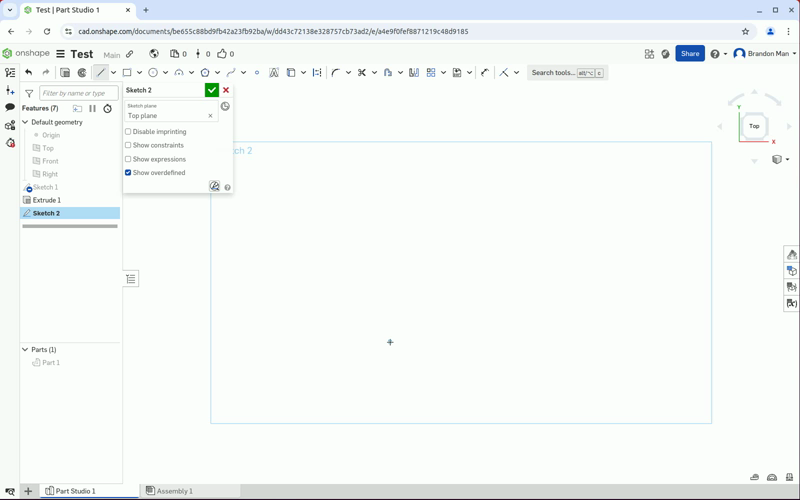
mouse_move(529, 341)
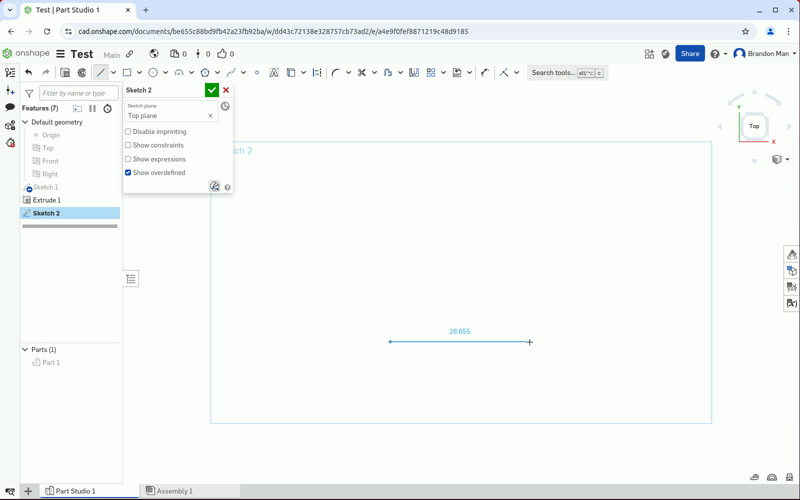
click(529, 341)
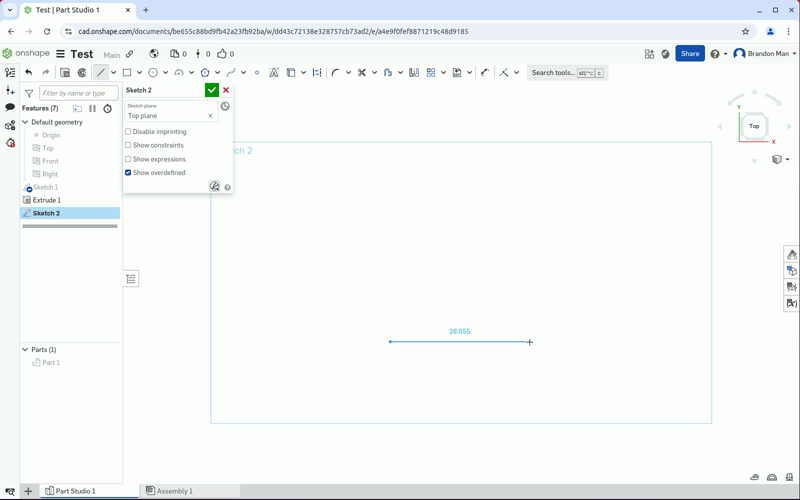
key_up(shift)
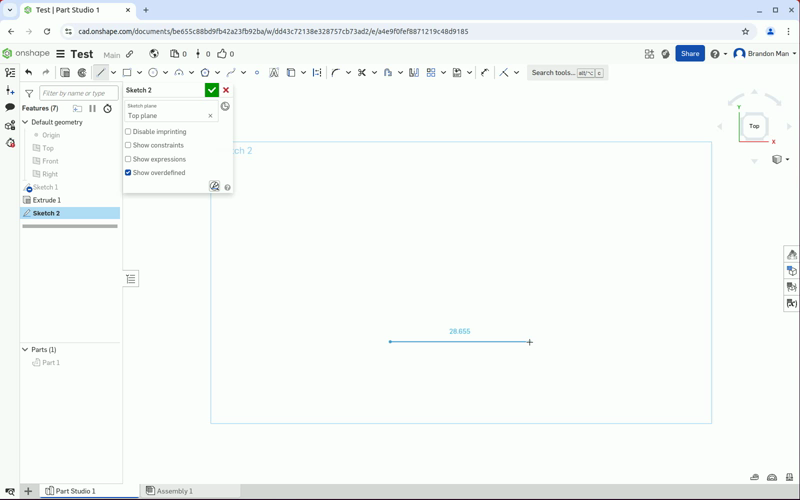
key_down(shift)
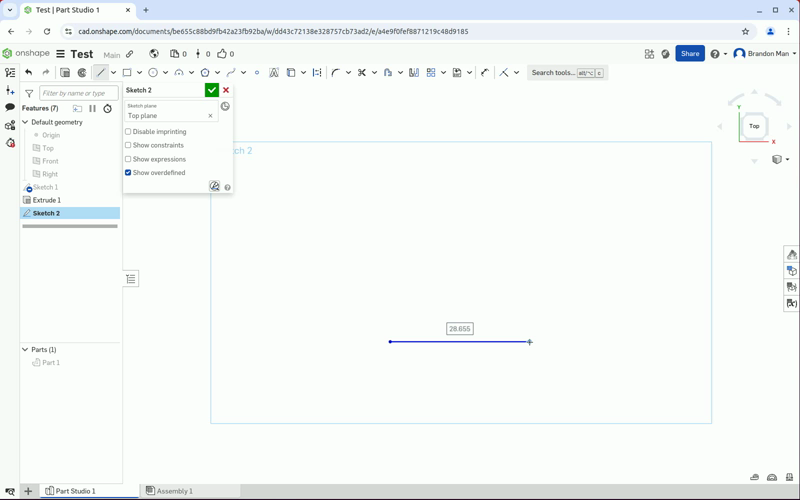
mouse_move(559, 341)
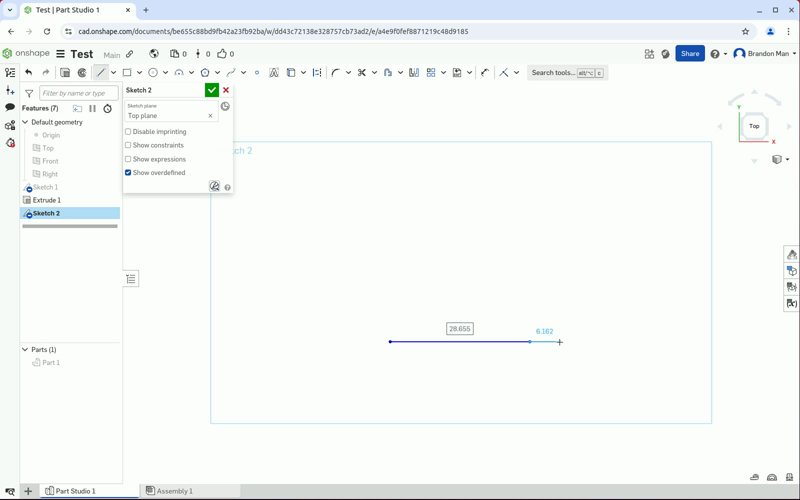
mouse_move(529, 282)
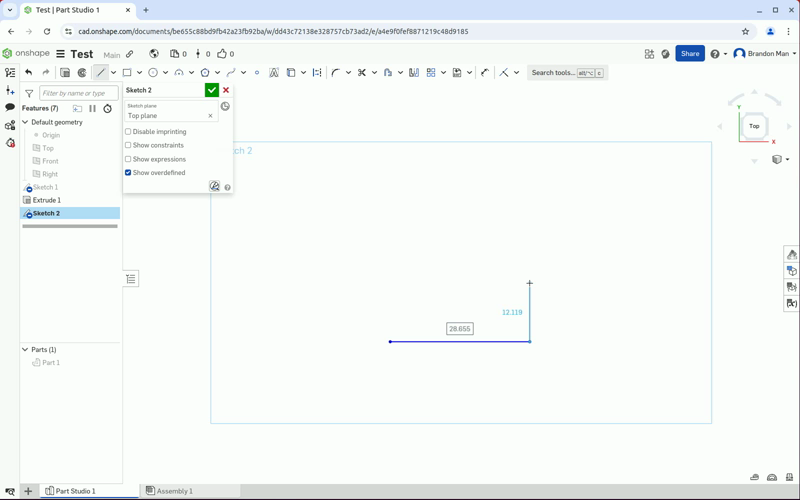
click(529, 282)
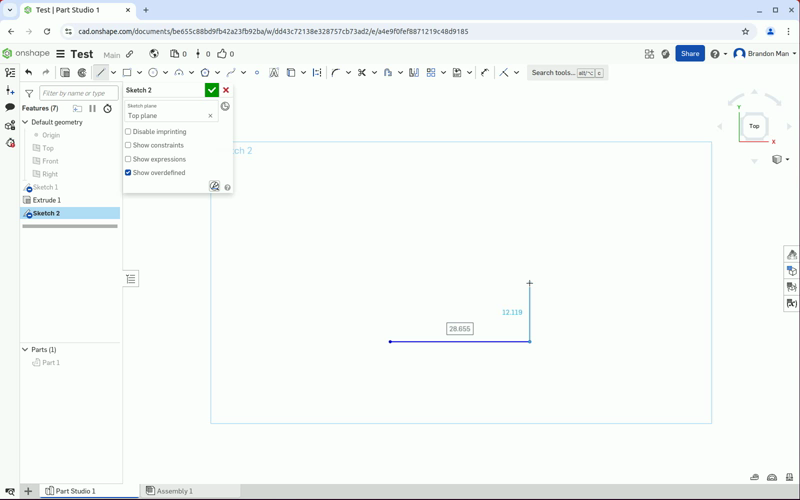
key_up(shift)
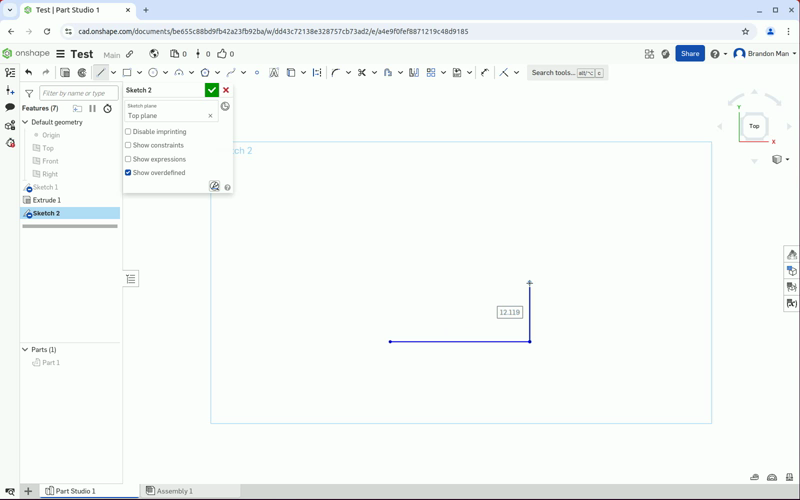
key_down(shift)
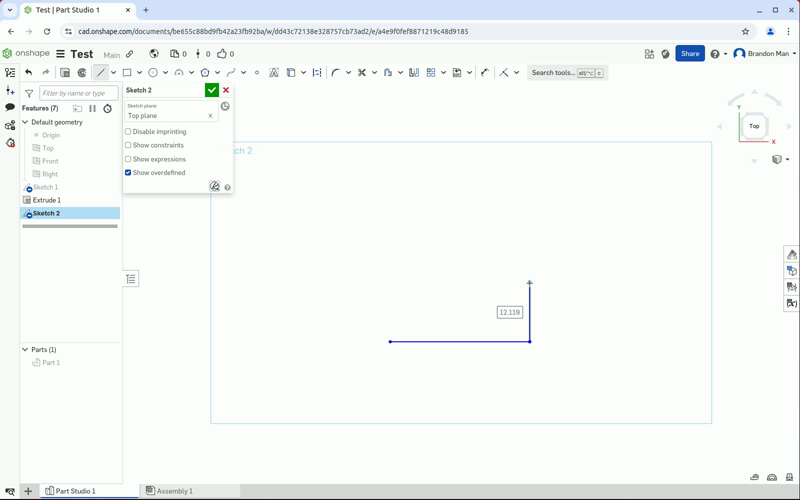
mouse_move(390, 282)
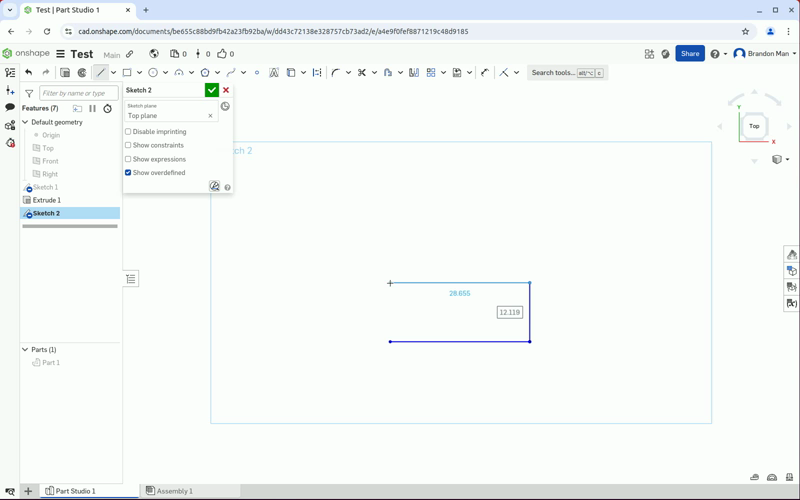
click(390, 282)
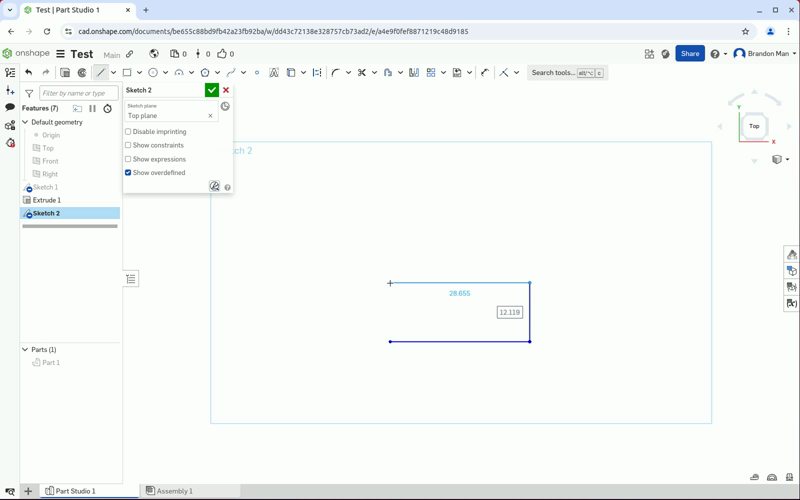
key_up(shift)
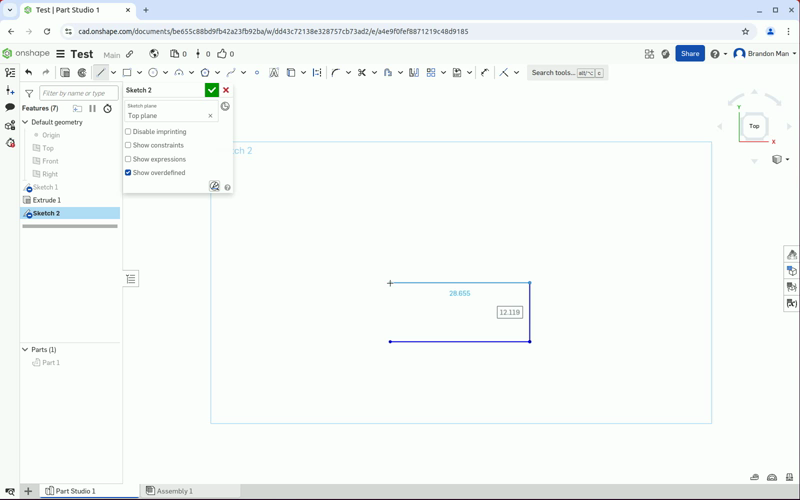
mouse_move(420, 282)
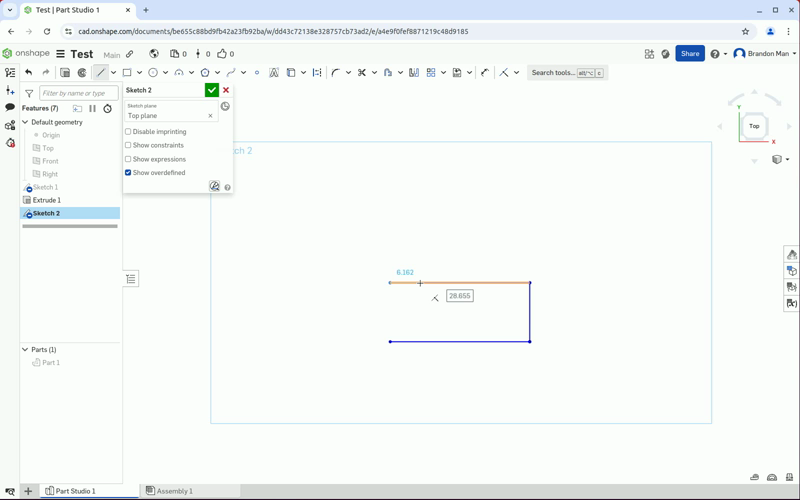
key_down(shift)
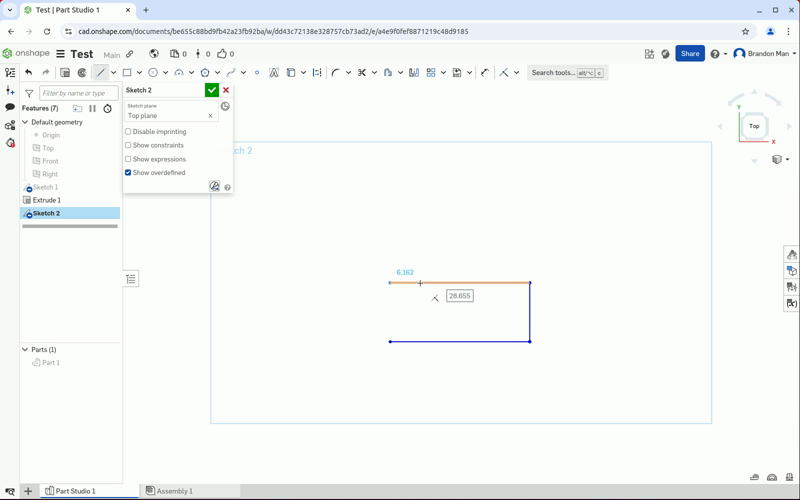
mouse_move(390, 341)
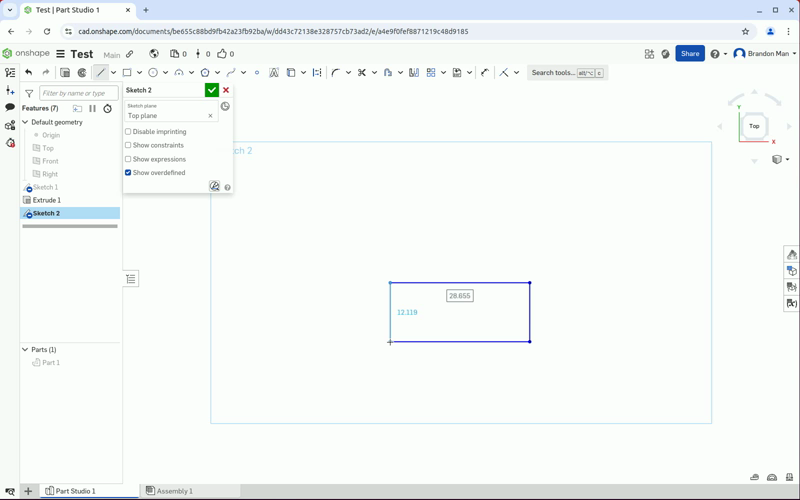
key_up(shift)
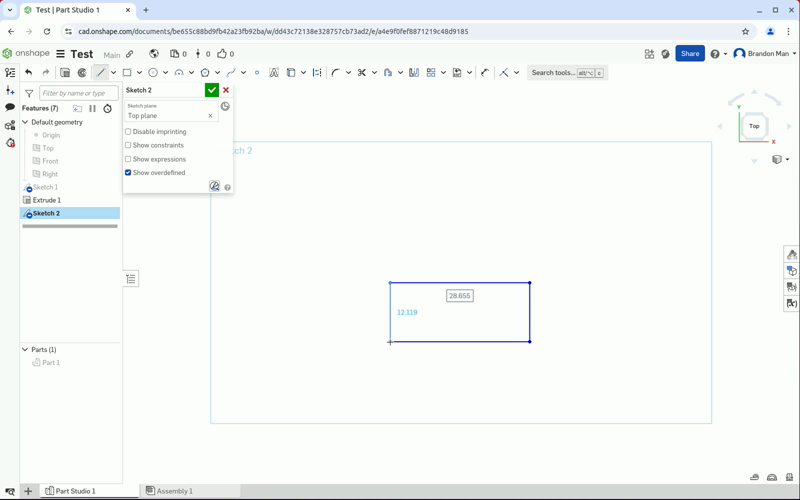
click(390, 341)
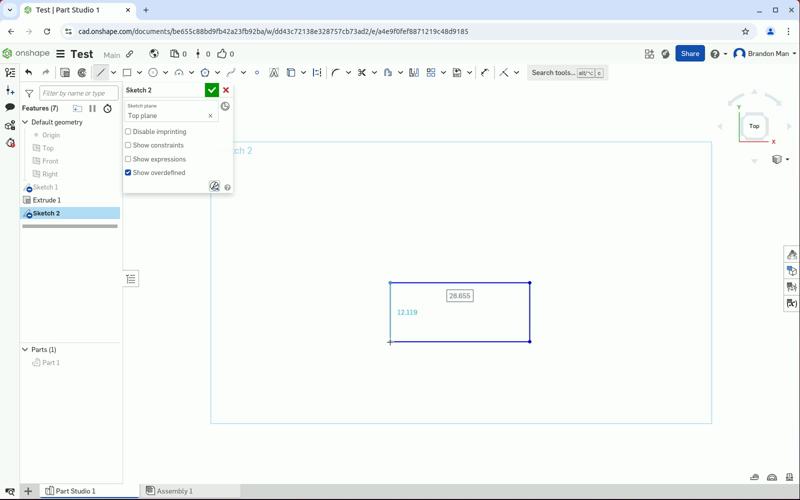
key(esc)
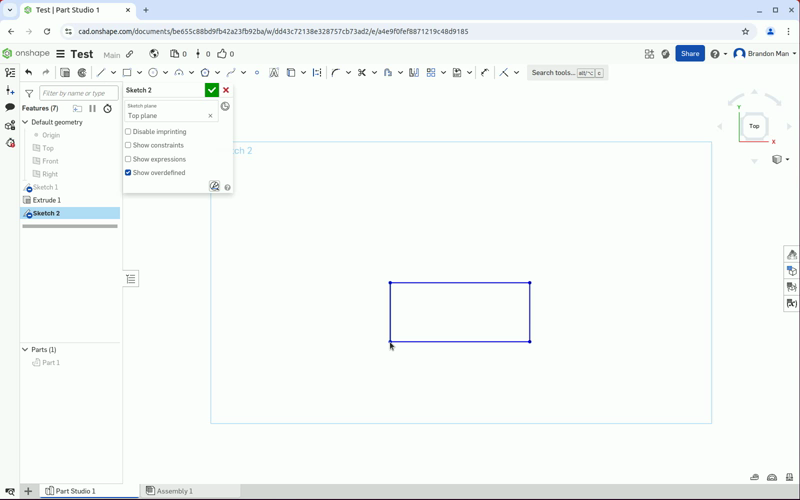
mouse_move(470, 316)
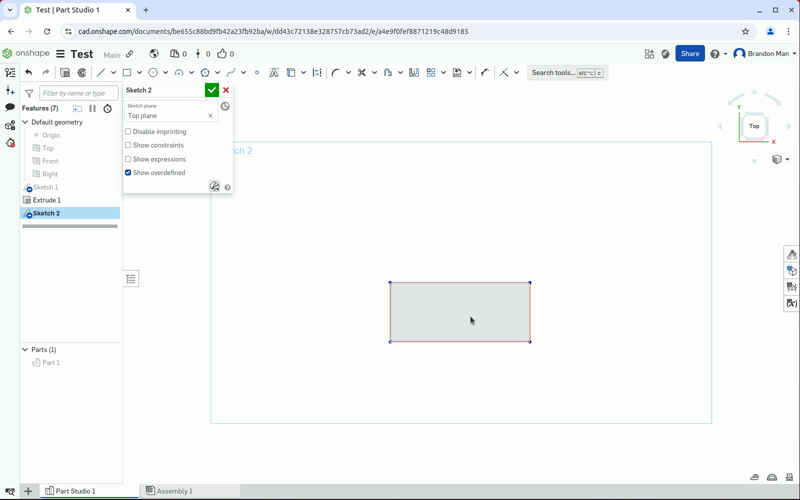
click(470, 316)
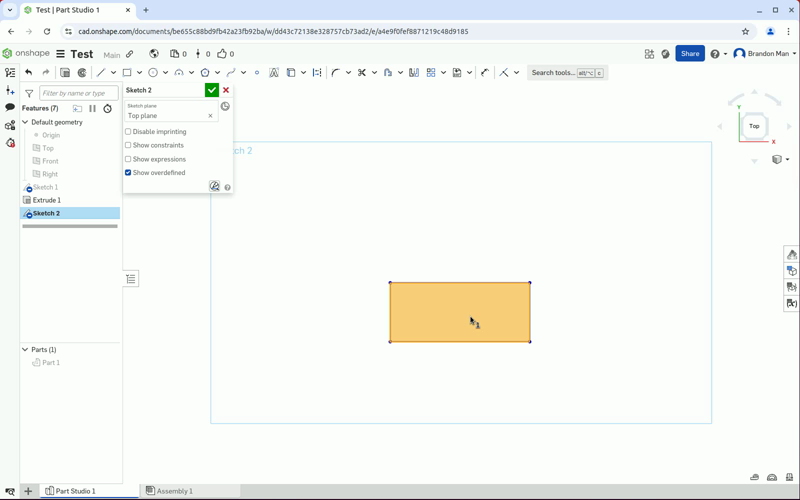
mouse_move(73, 352)
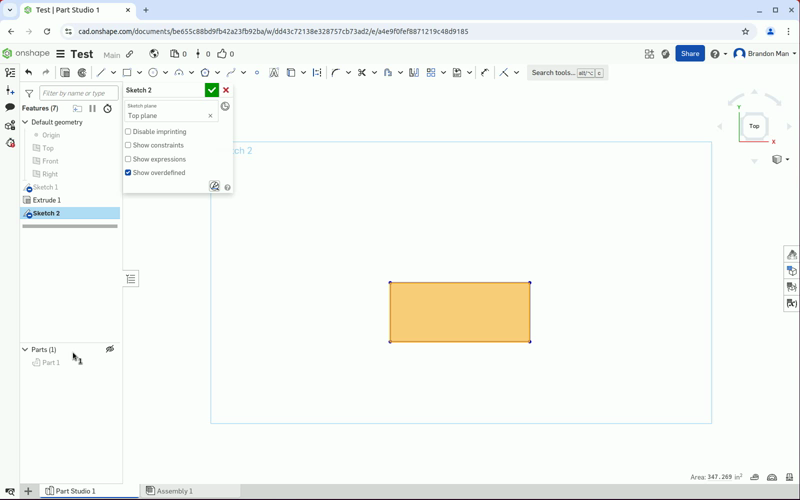
key(shift+y)
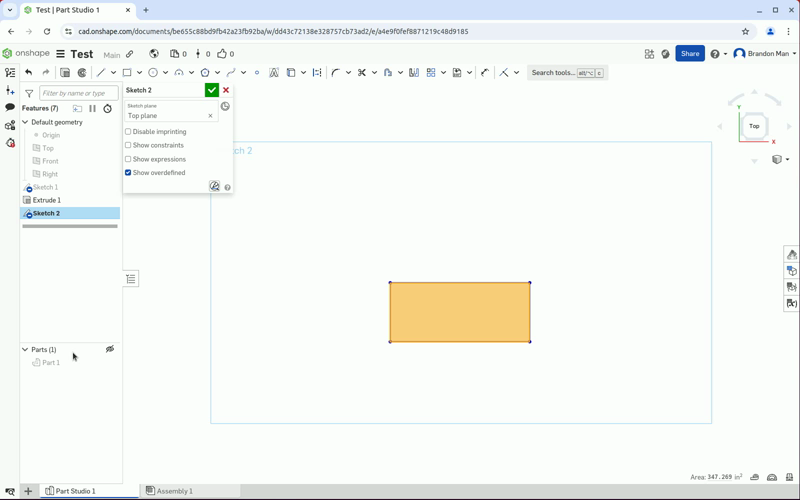
key(shift+e)
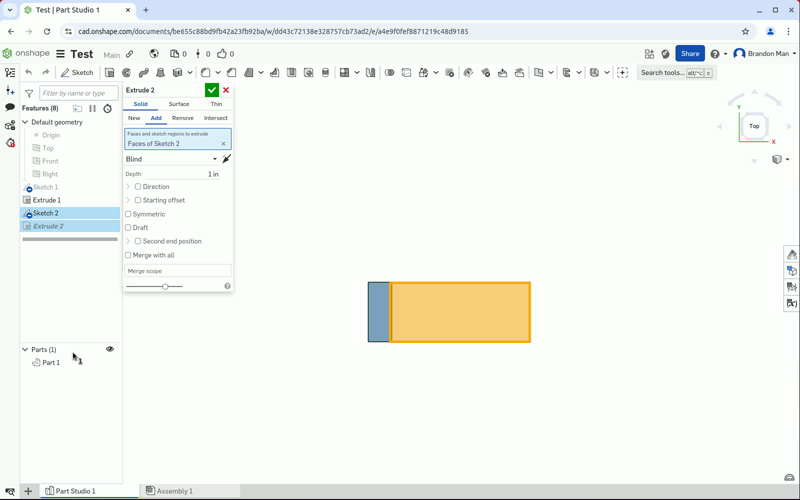
mouse_move(143, 106)
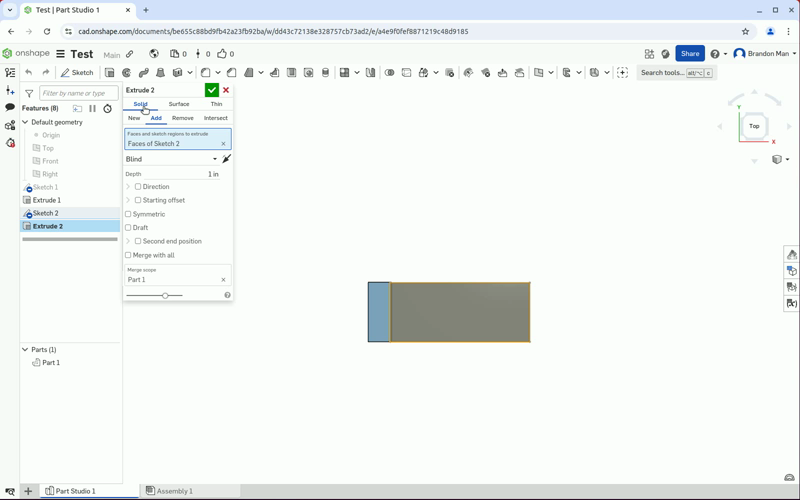
click(143, 106)
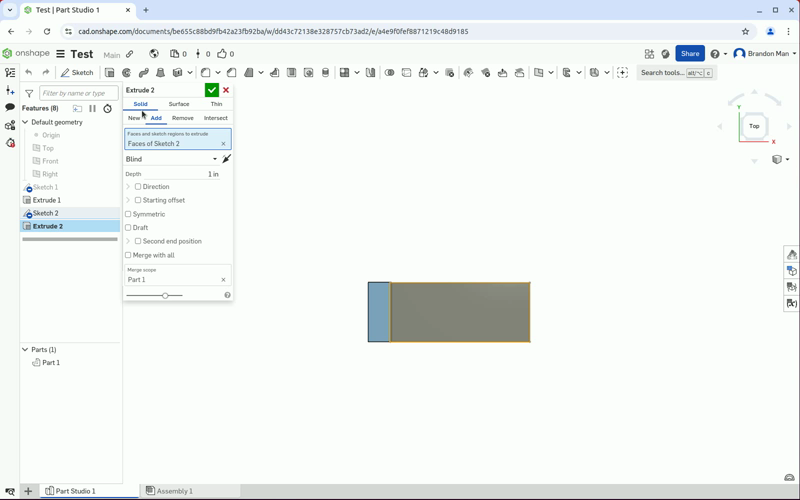
mouse_move(137, 120)
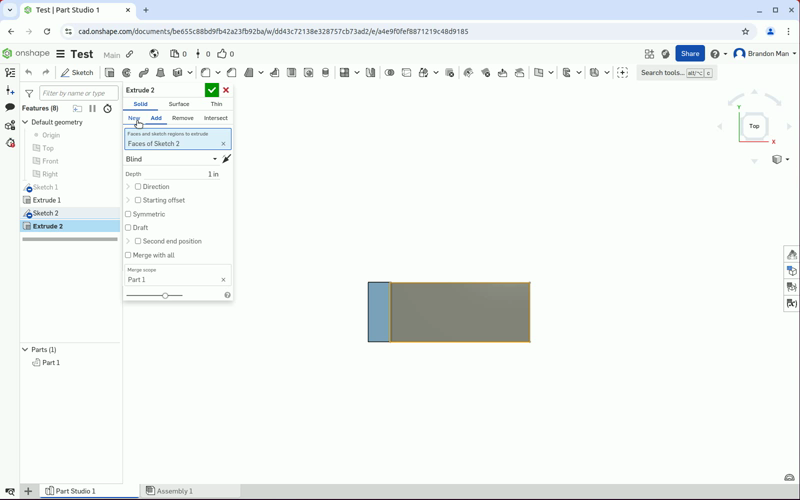
click(137, 120)
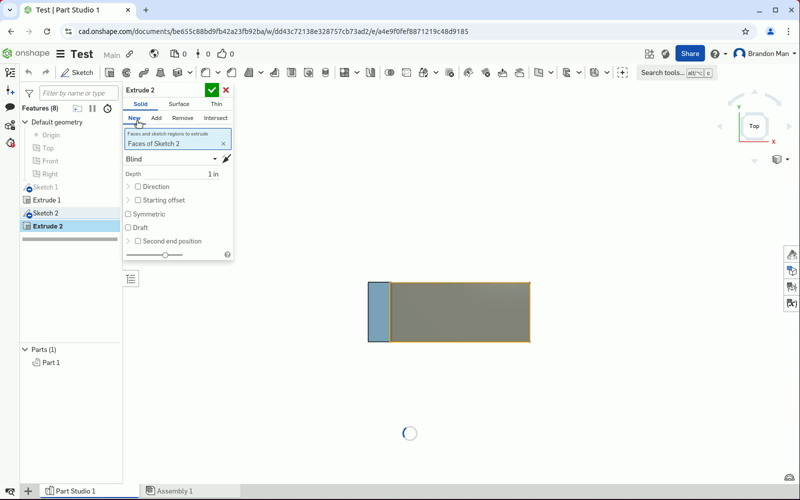
key(tab, 4)
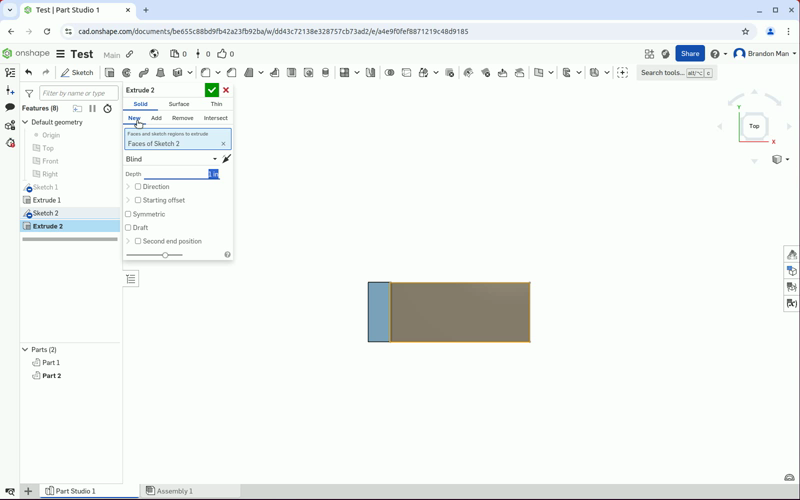
text(-3.129)
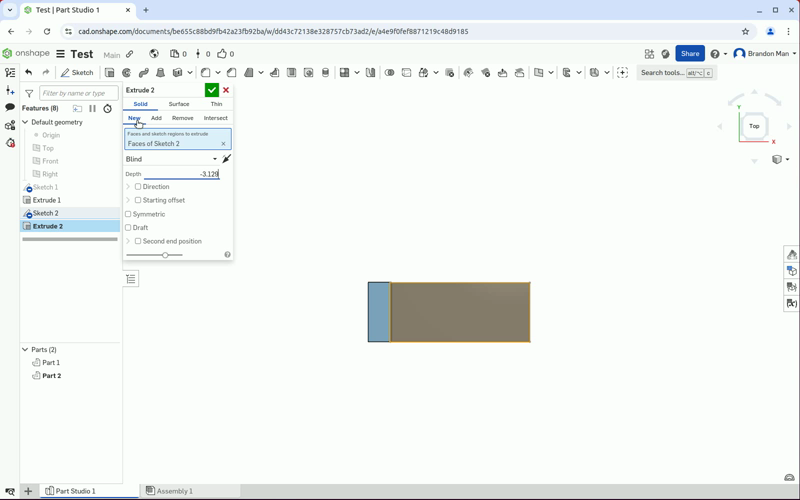
key(enter)
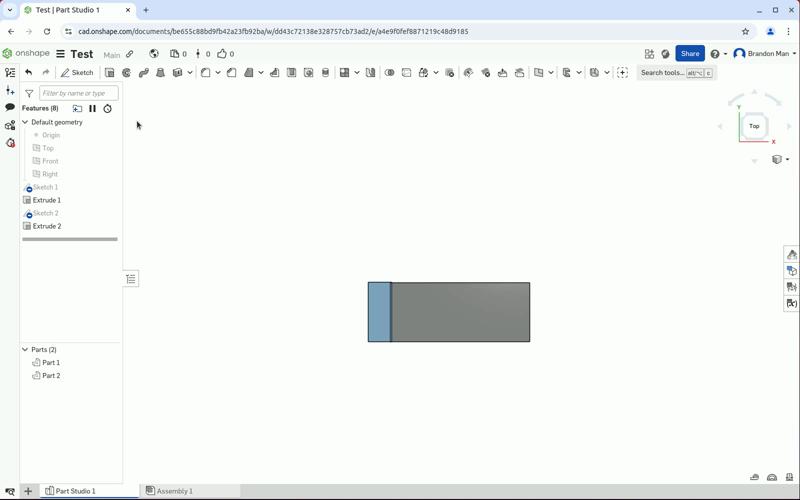
key(shift+h)
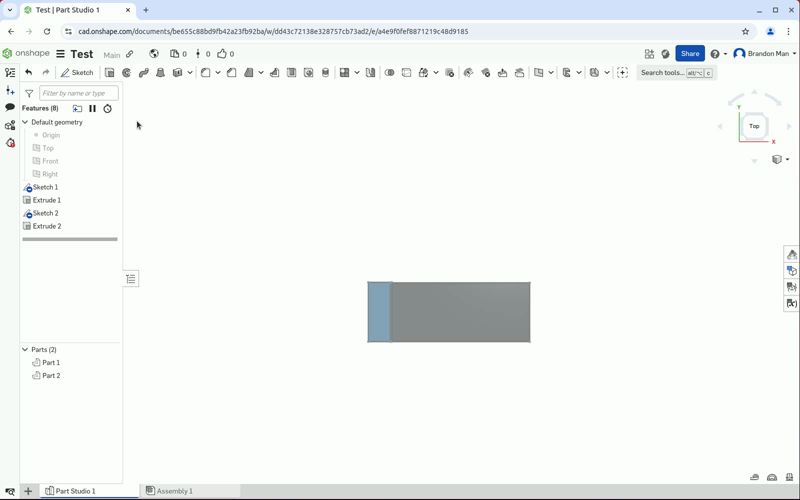
key(shift+h)
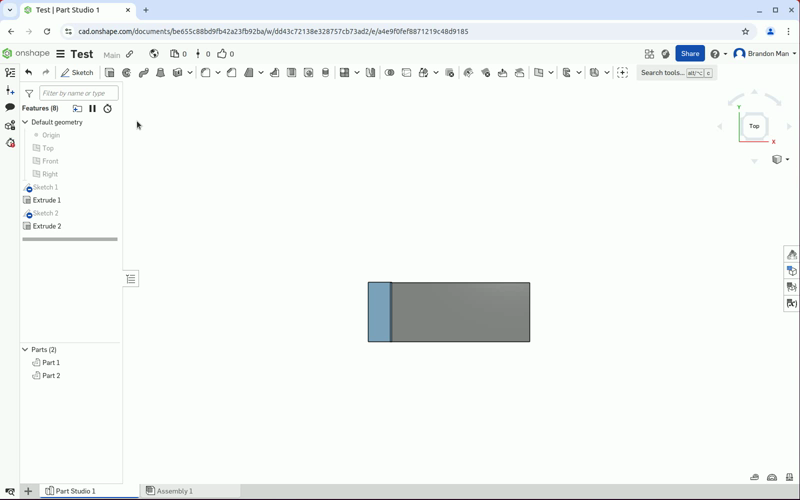
mouse_move(73, 189)
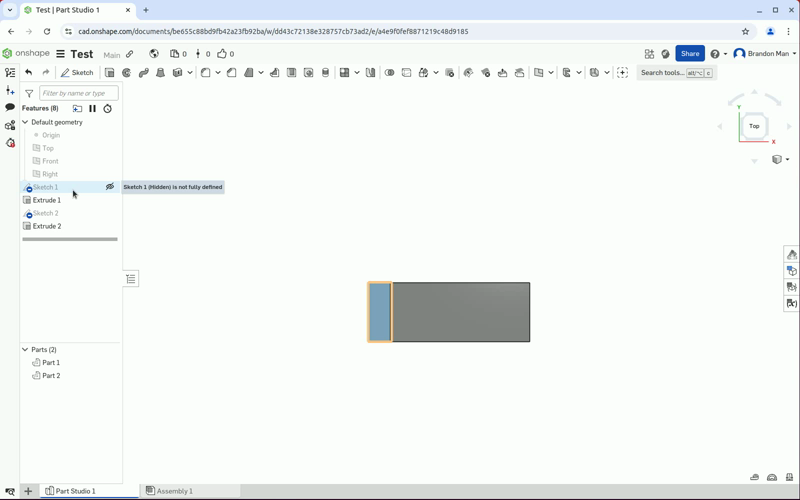
click(73, 189)
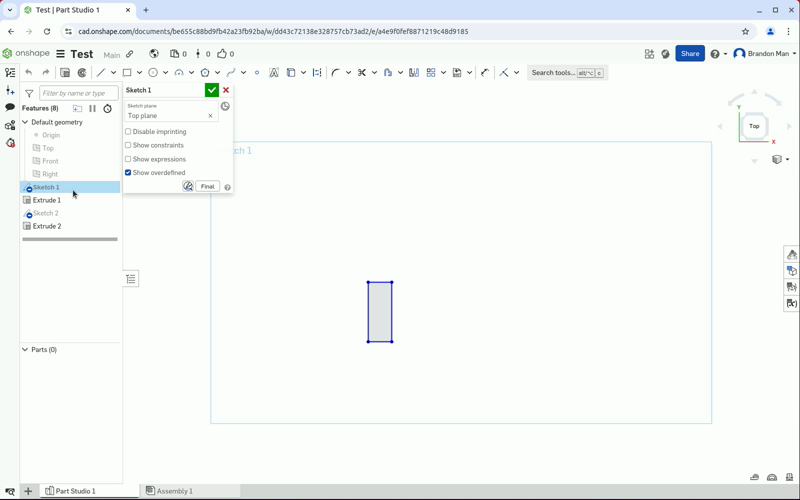
mouse_move(229, 92)
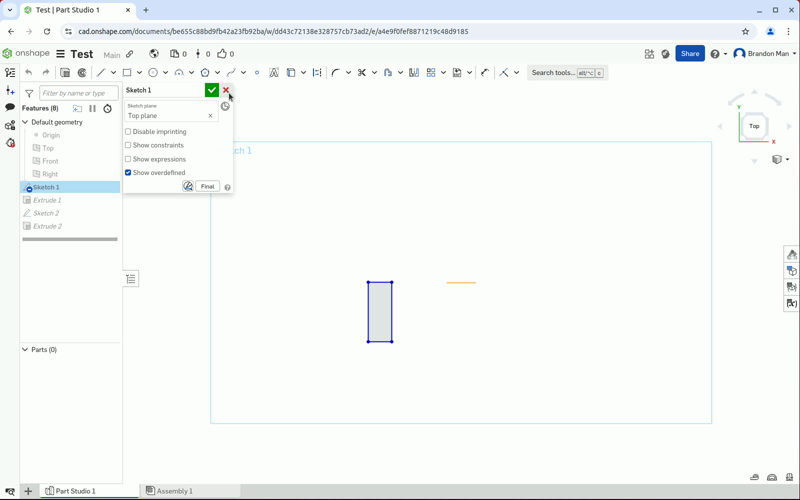
click(229, 92)
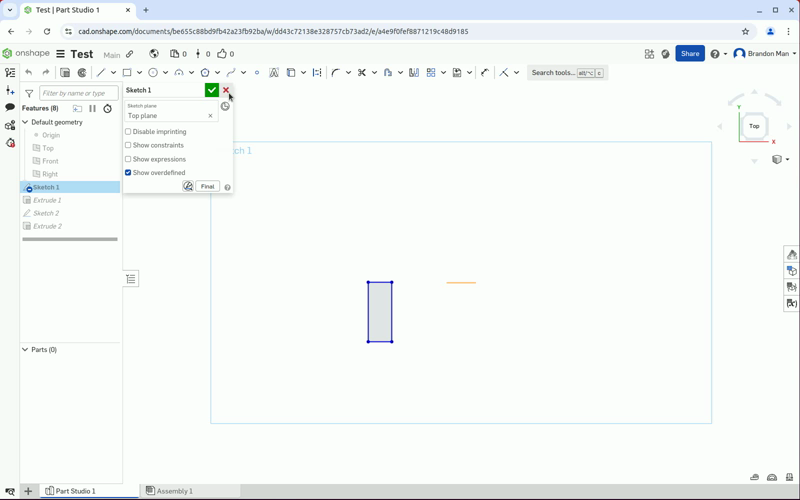
key(shift+s)
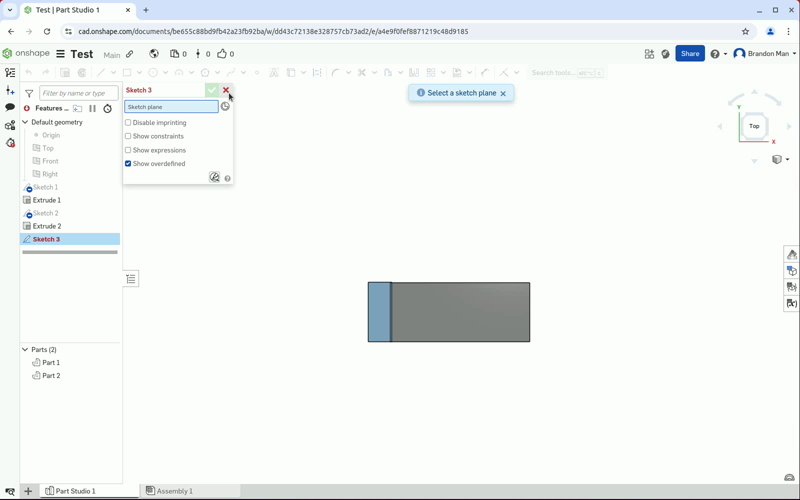
mouse_move(73, 150)
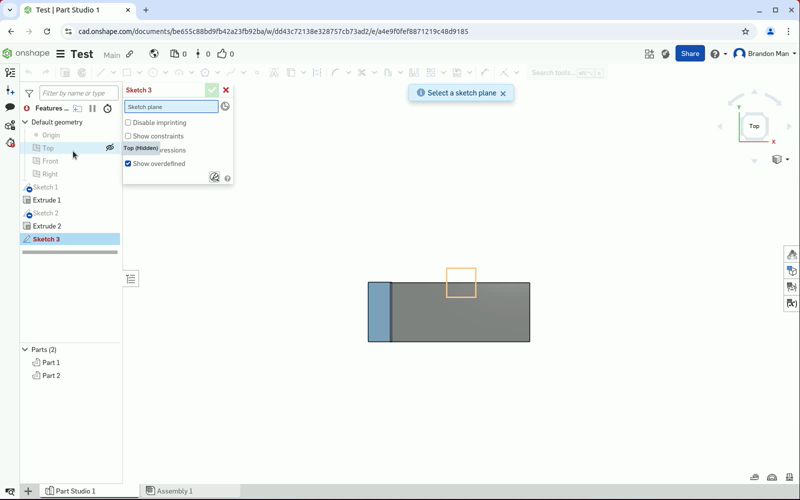
click(73, 150)
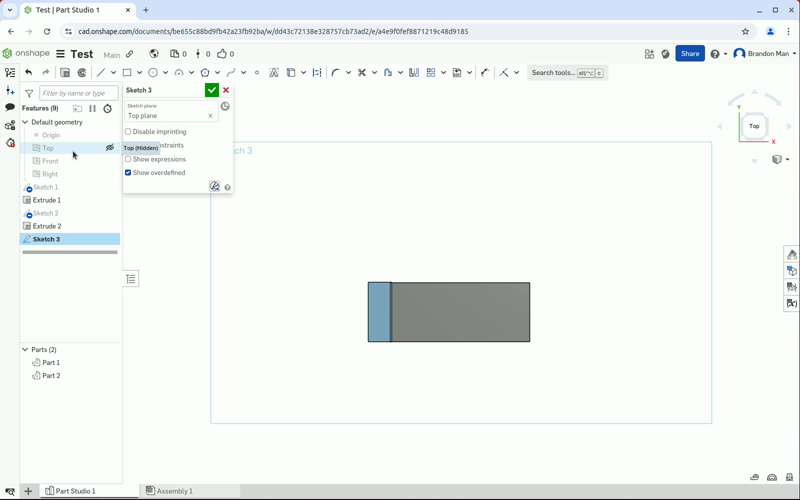
mouse_move(73, 352)
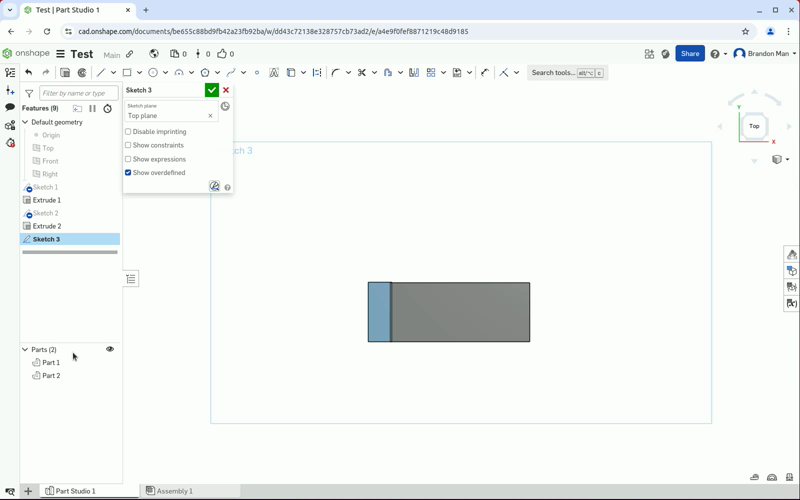
key(y)
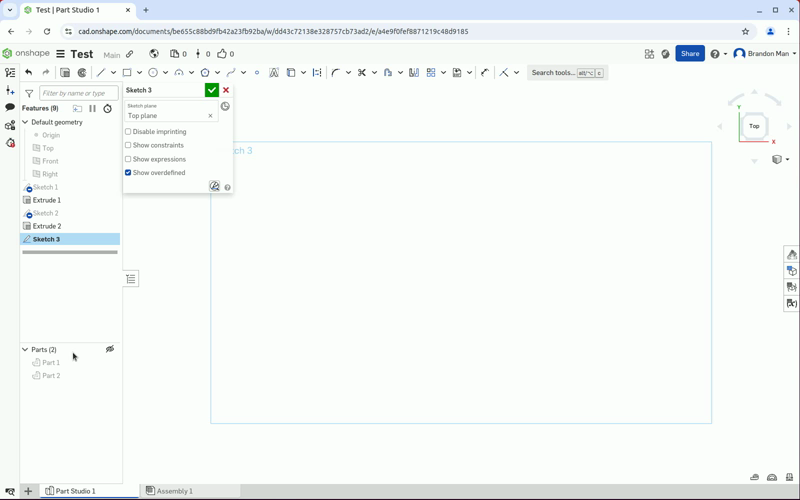
key(l)
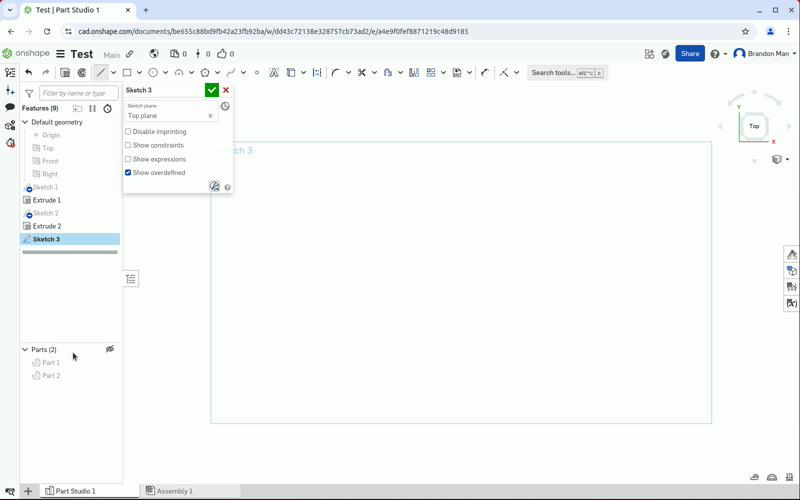
key_down(shift)
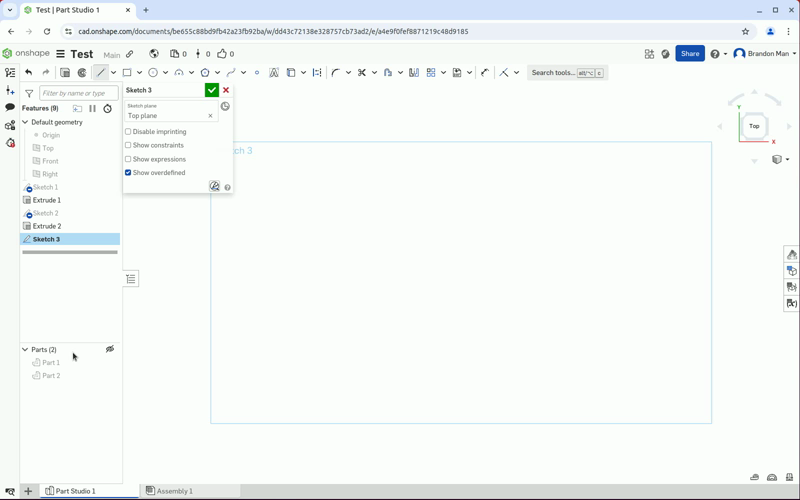
mouse_move(531, 341)
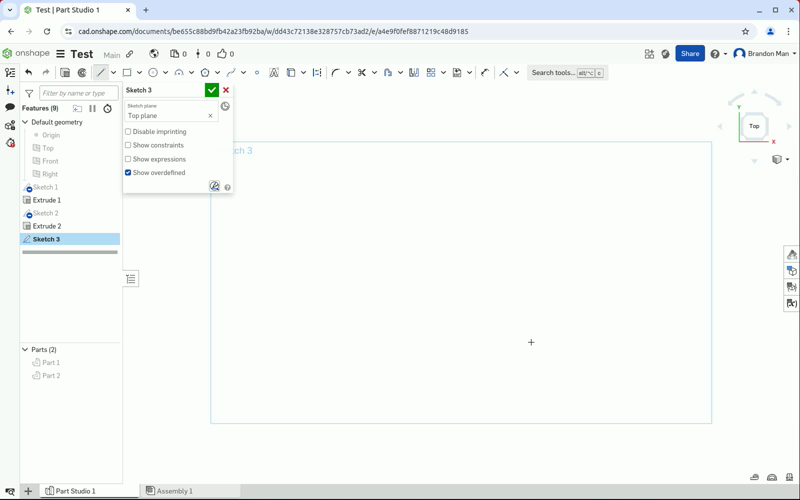
click(531, 341)
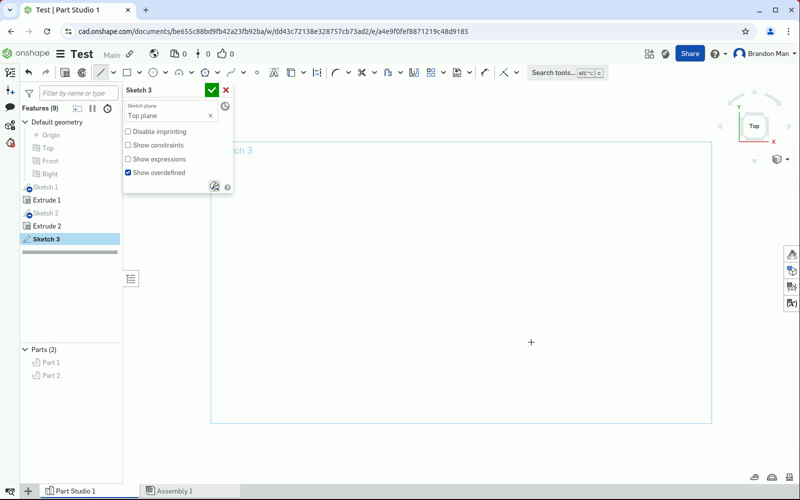
key_up(shift)
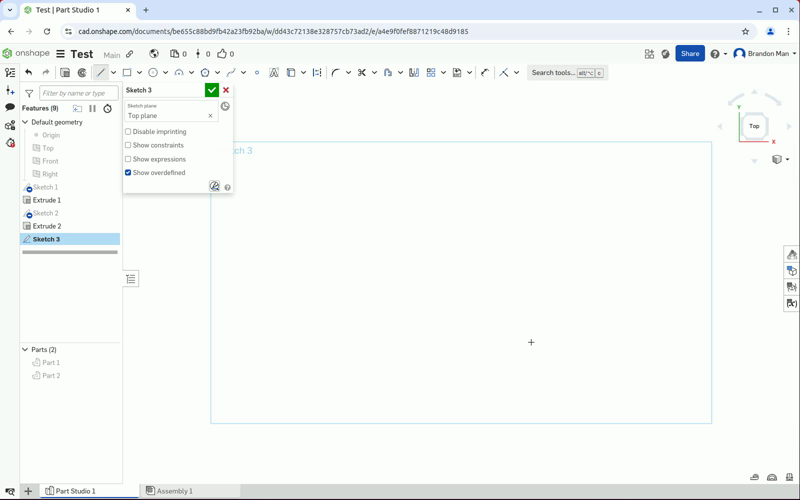
key_down(shift)
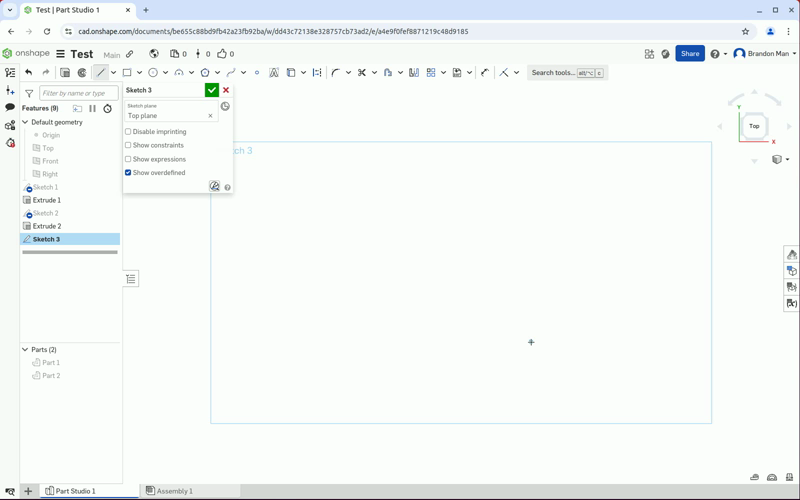
mouse_move(561, 341)
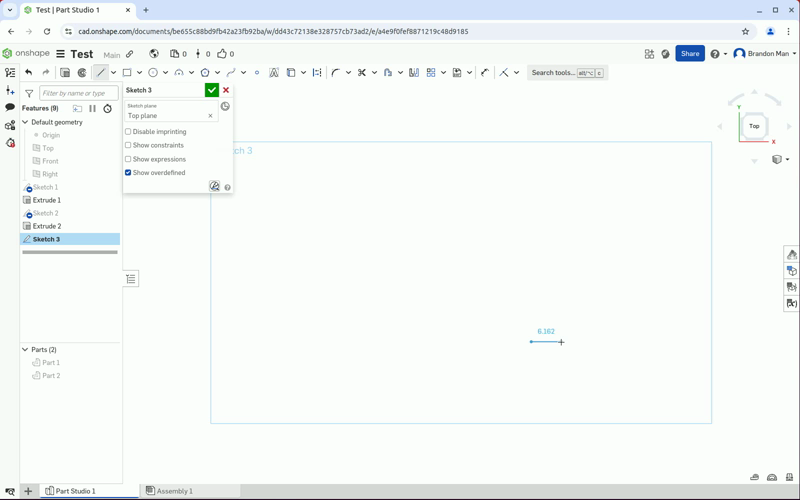
mouse_move(554, 341)
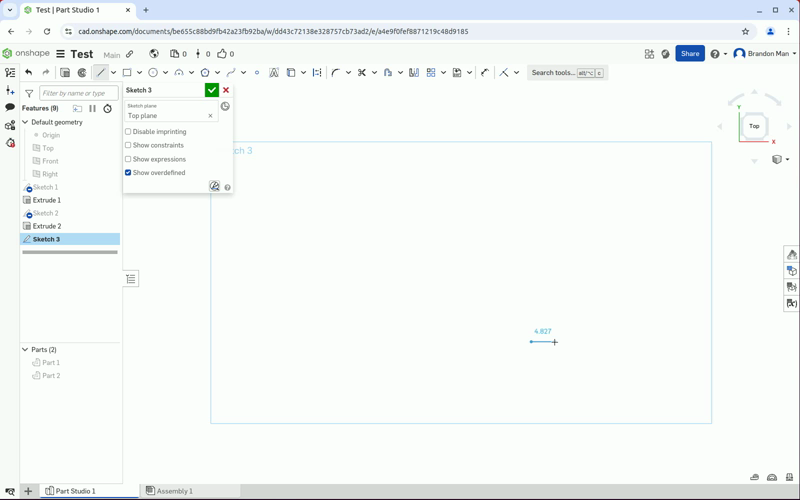
click(554, 341)
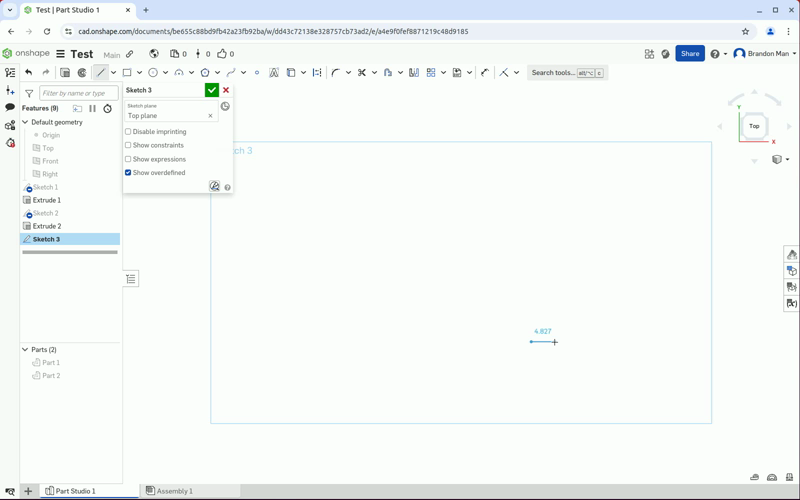
key_up(shift)
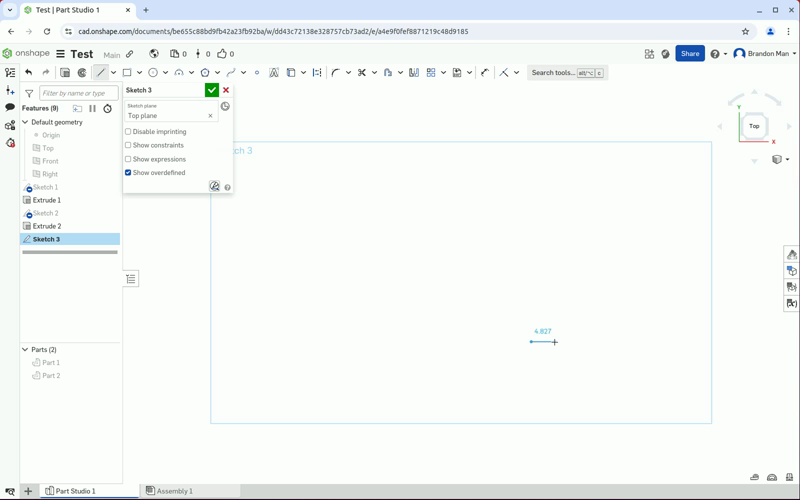
key_down(shift)
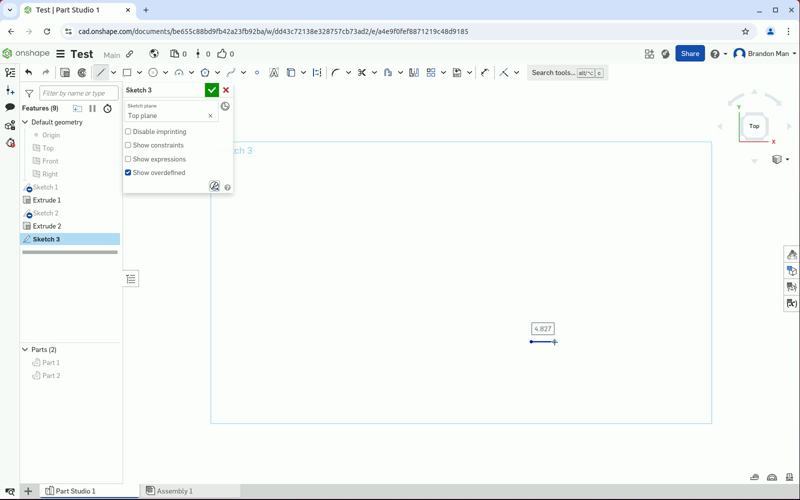
mouse_move(584, 341)
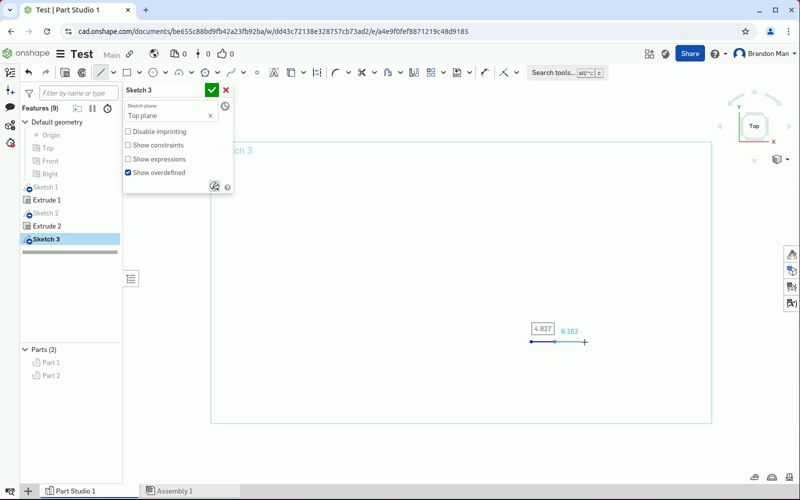
mouse_move(554, 282)
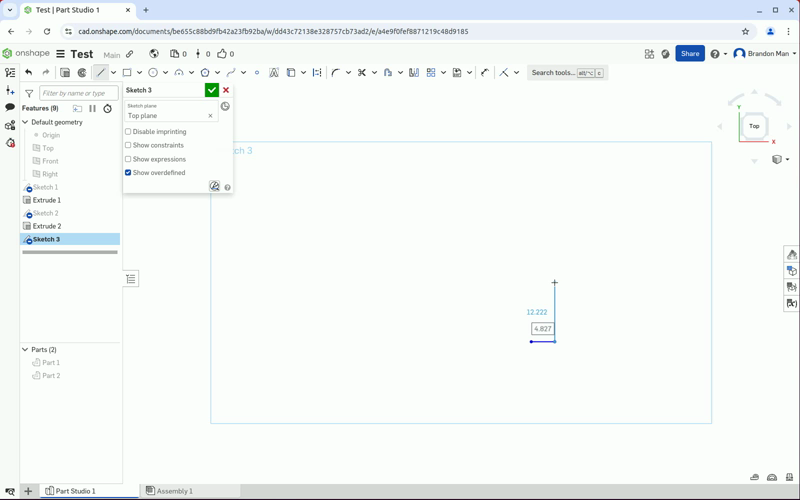
click(554, 282)
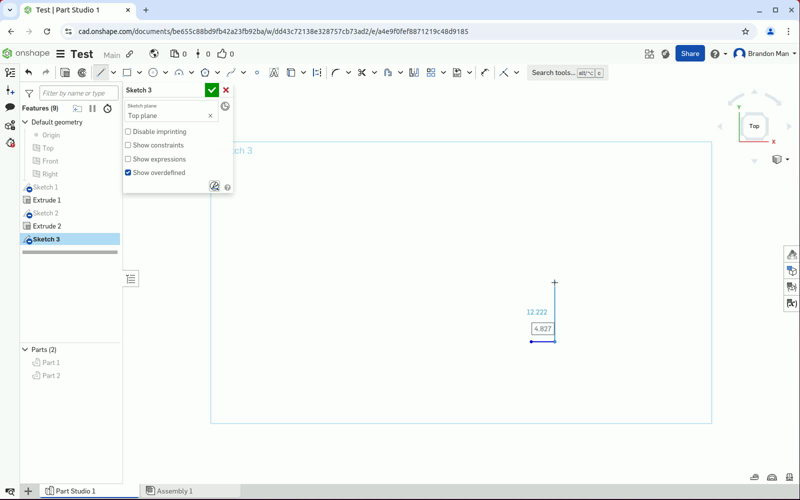
key_up(shift)
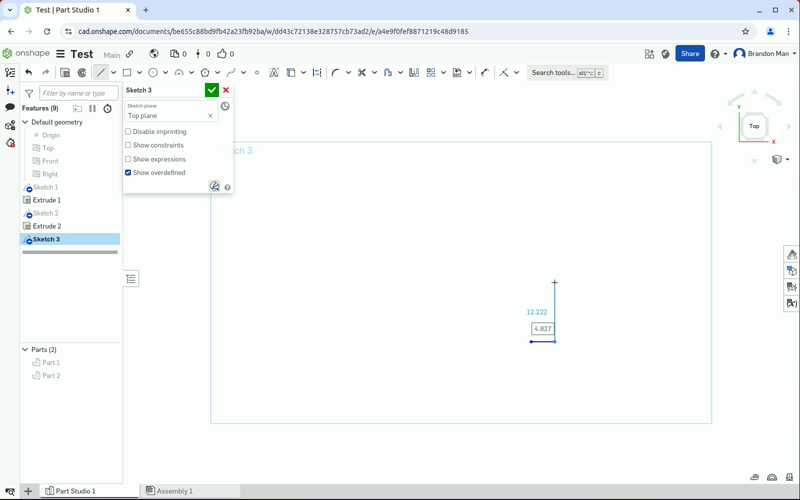
key_down(shift)
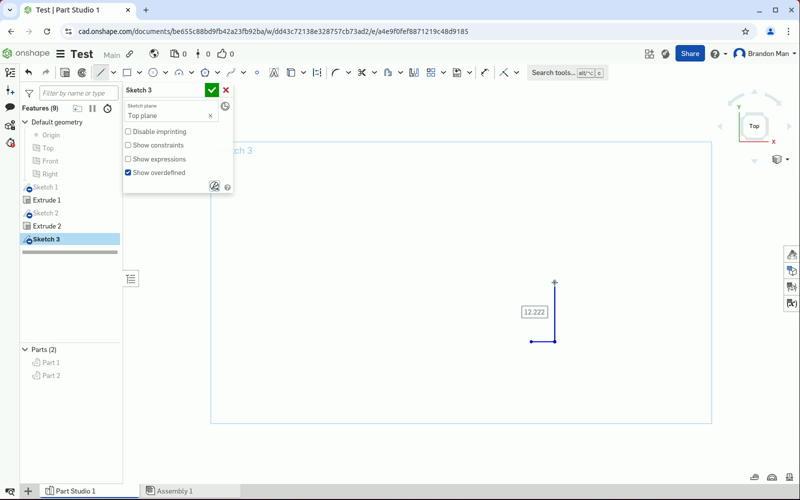
mouse_move(584, 282)
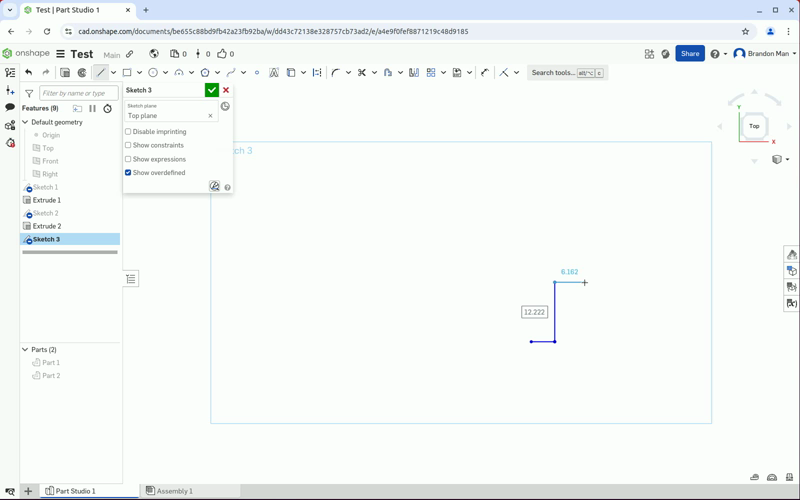
mouse_move(531, 282)
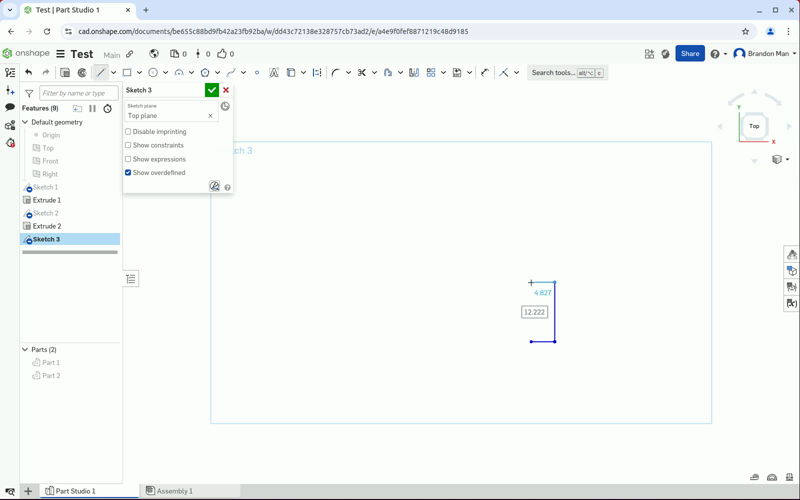
click(531, 282)
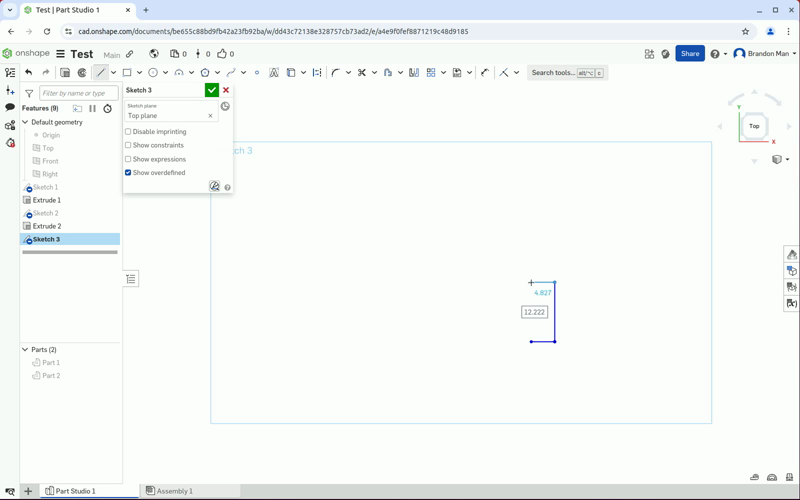
key_up(shift)
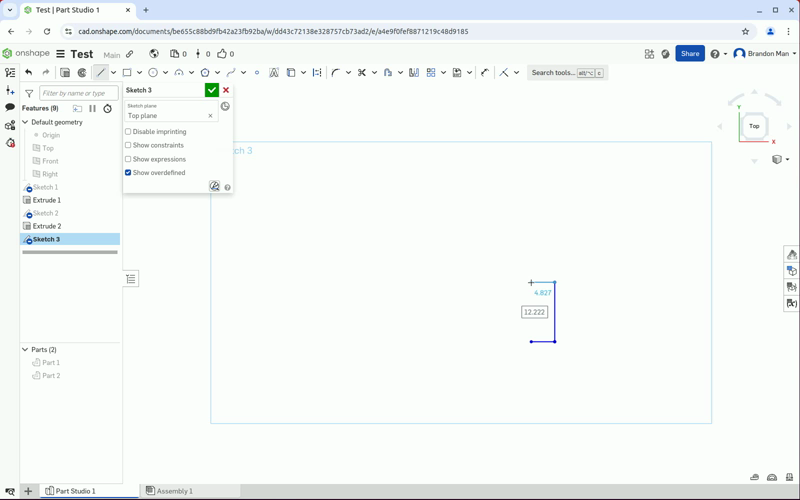
mouse_move(561, 282)
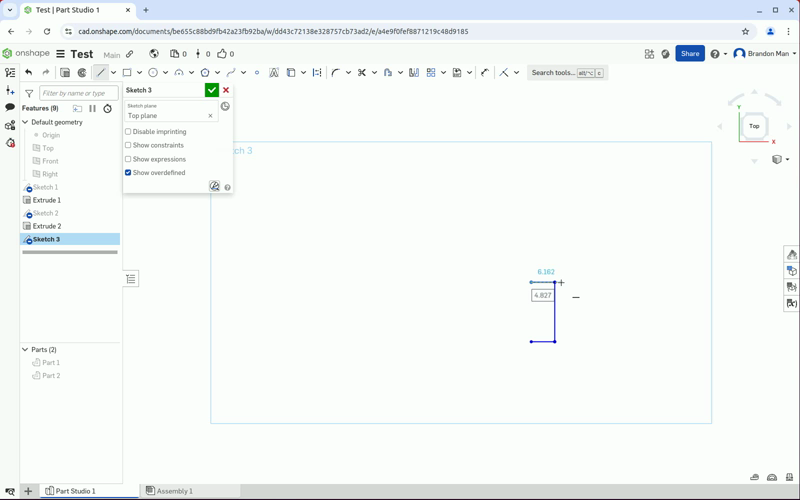
key_down(shift)
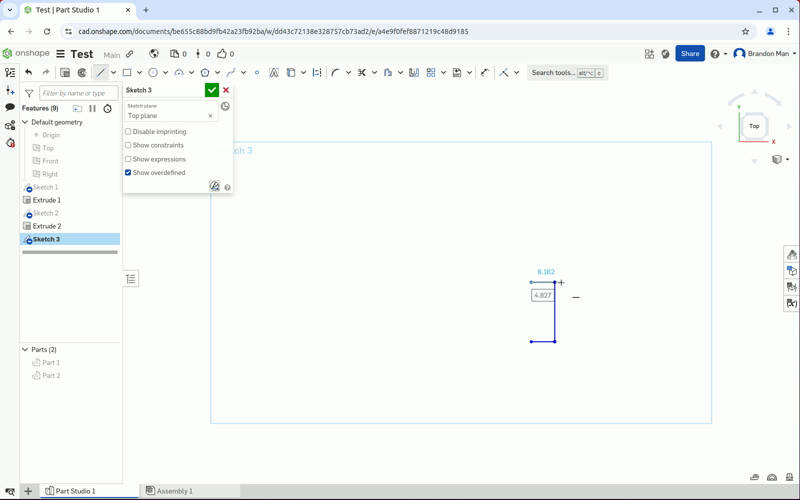
mouse_move(531, 341)
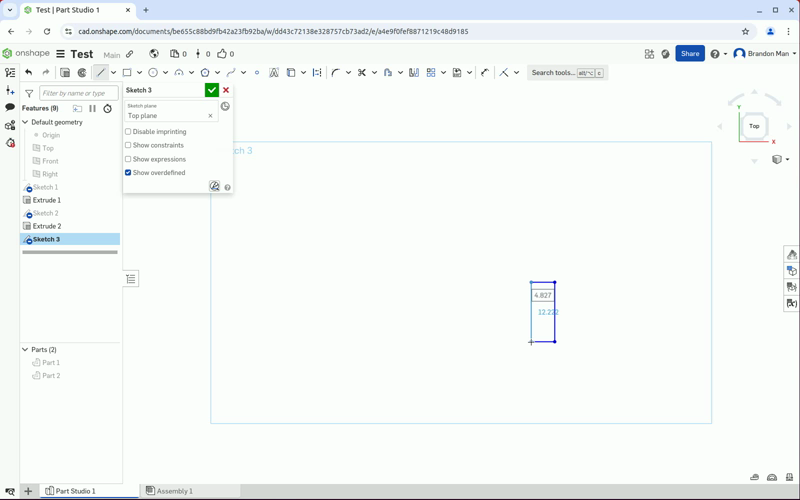
key_up(shift)
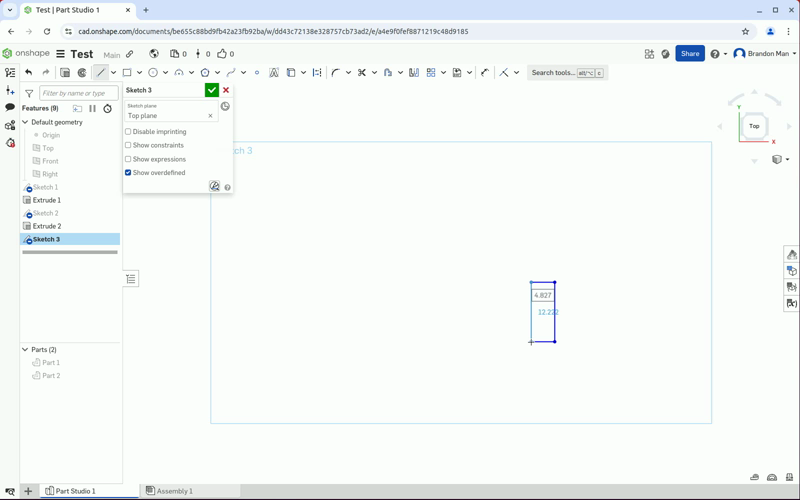
click(531, 341)
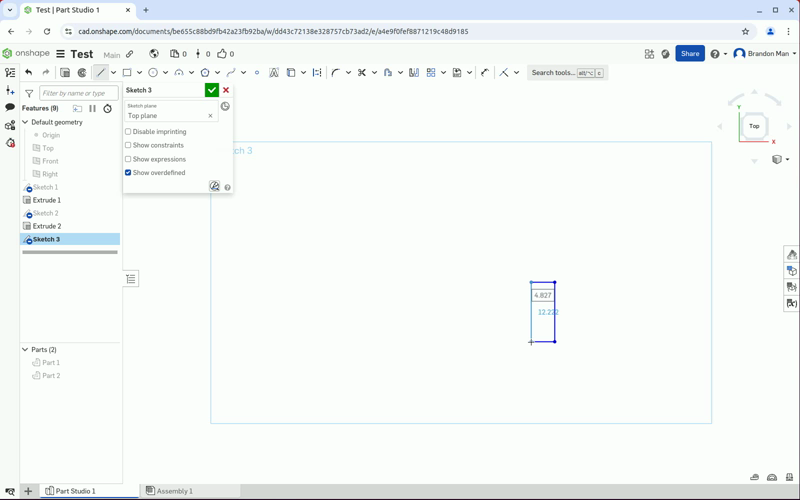
key(esc)
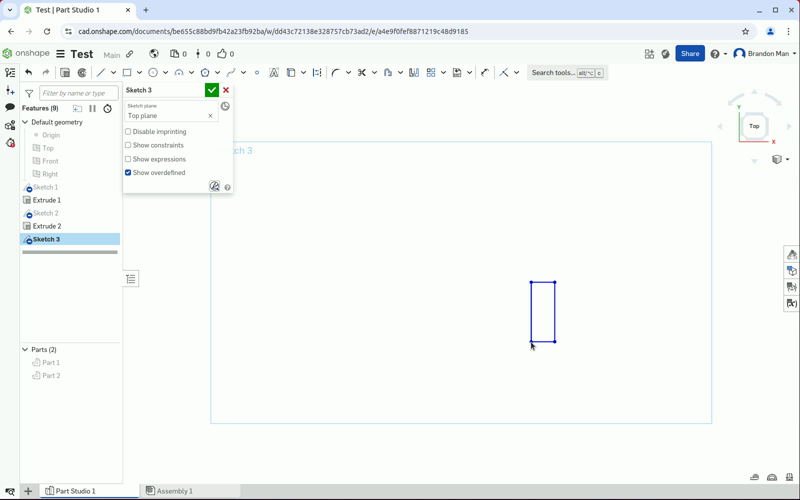
mouse_move(540, 301)
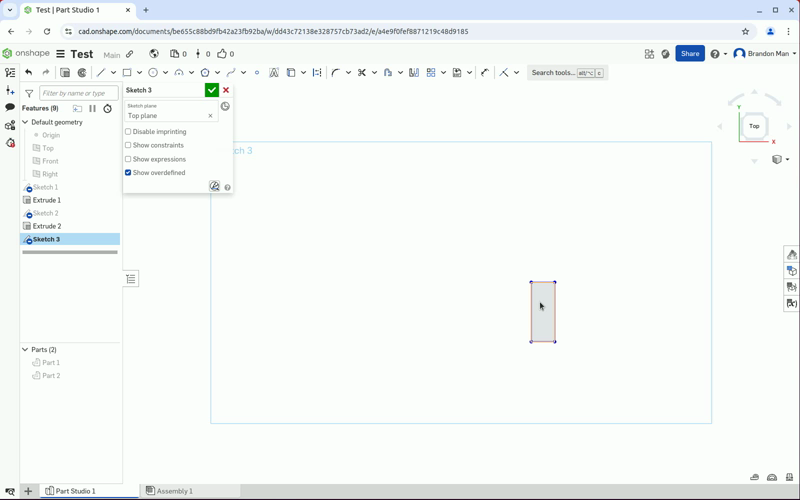
scroll(6)
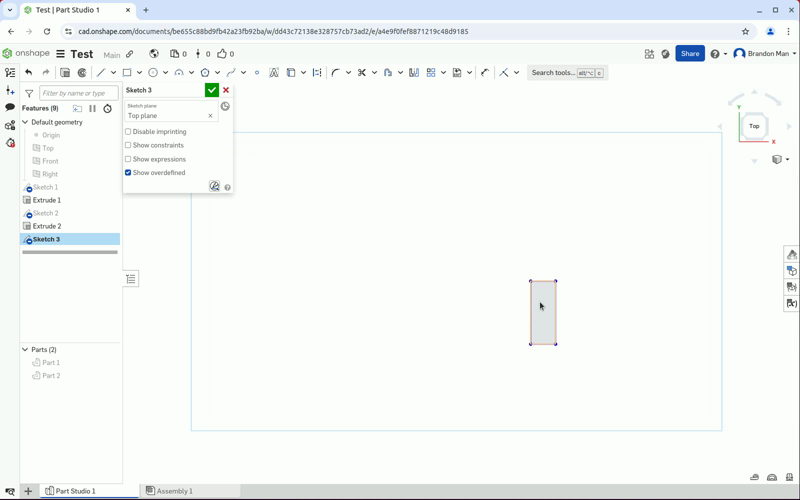
scroll(6)
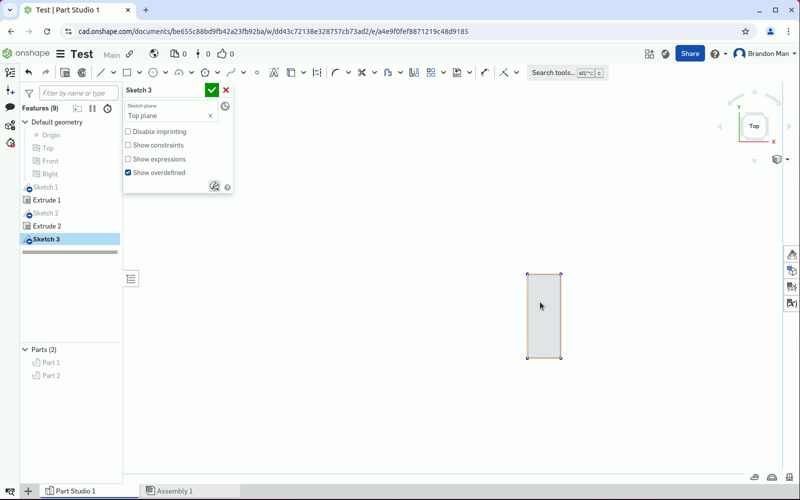
scroll(6)
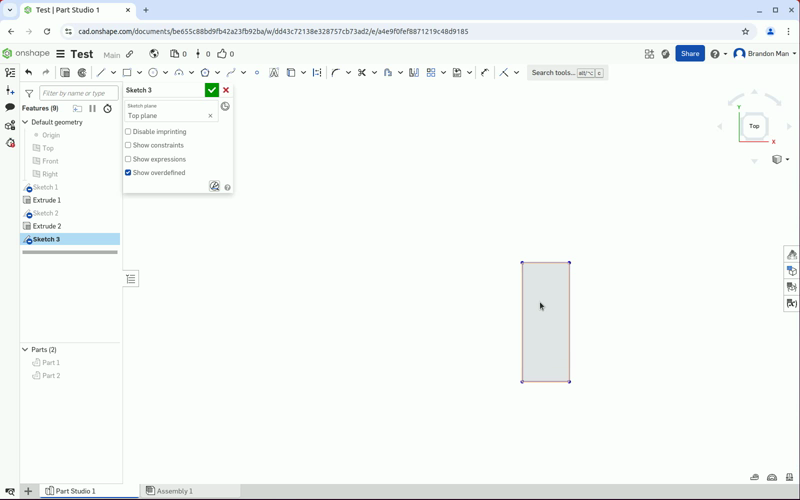
scroll(6)
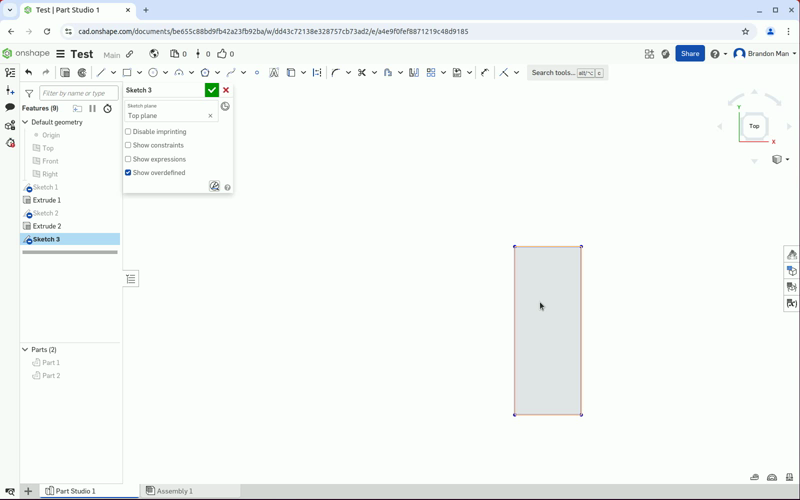
scroll(6)
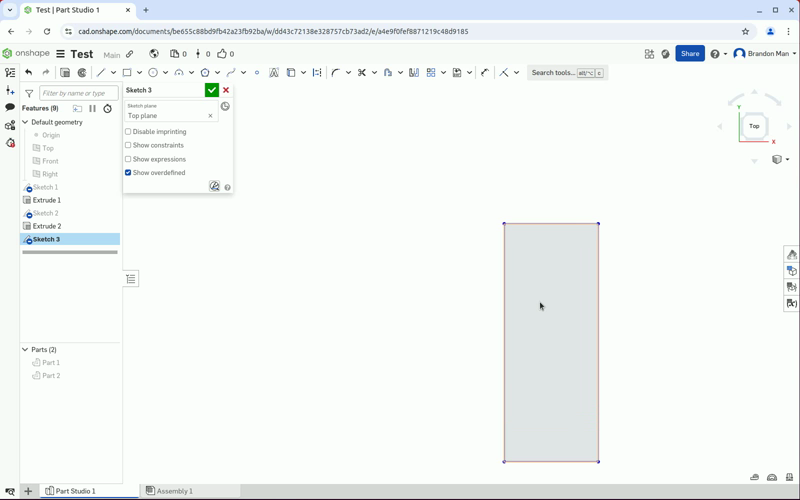
scroll(6)
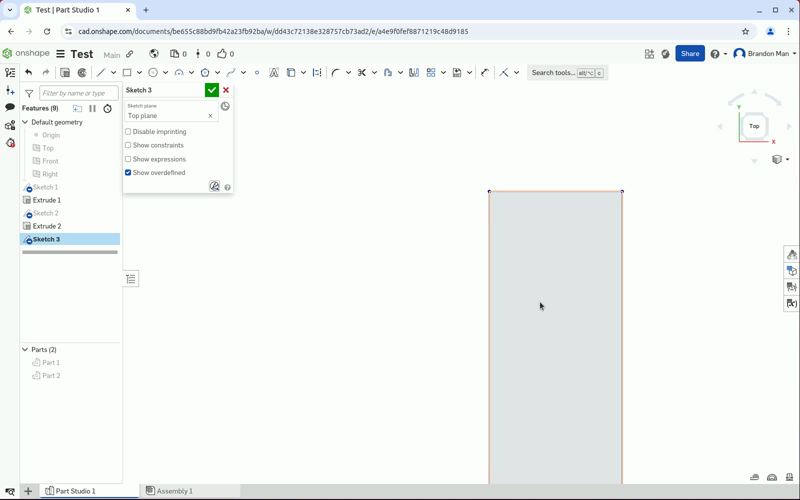
scroll(6)
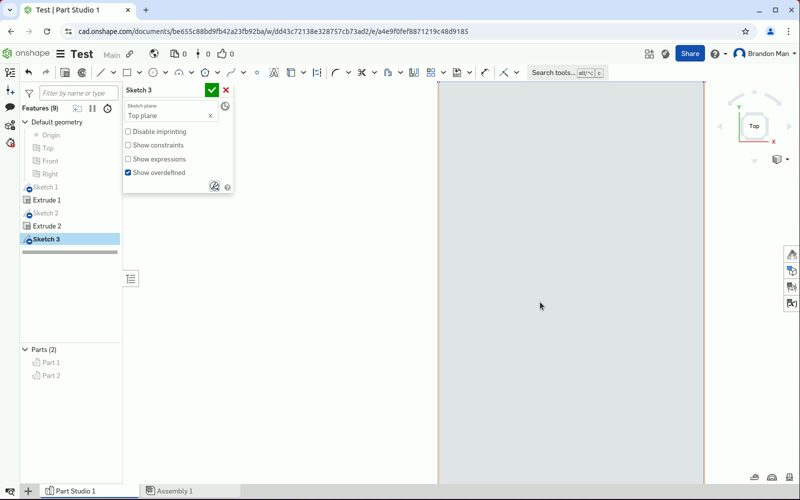
click(540, 301)
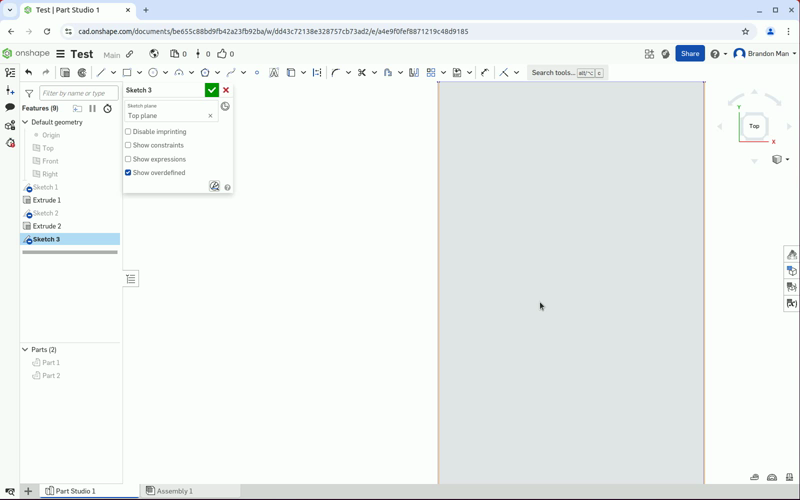
scroll(-6)
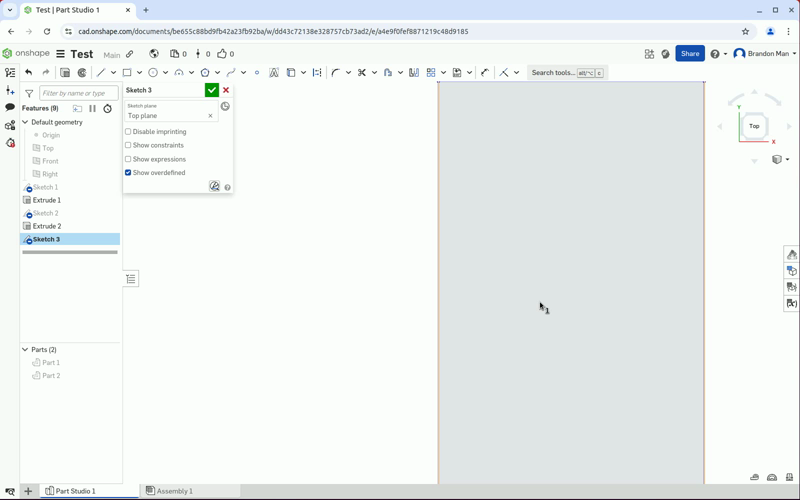
scroll(-6)
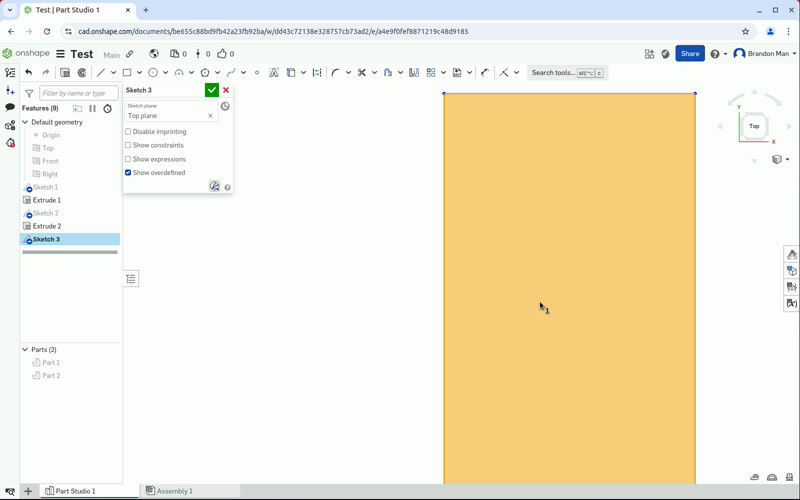
scroll(-6)
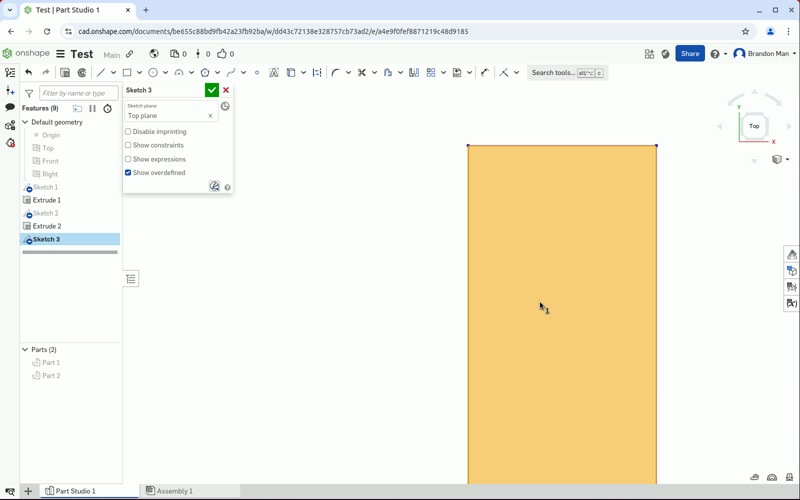
scroll(-6)
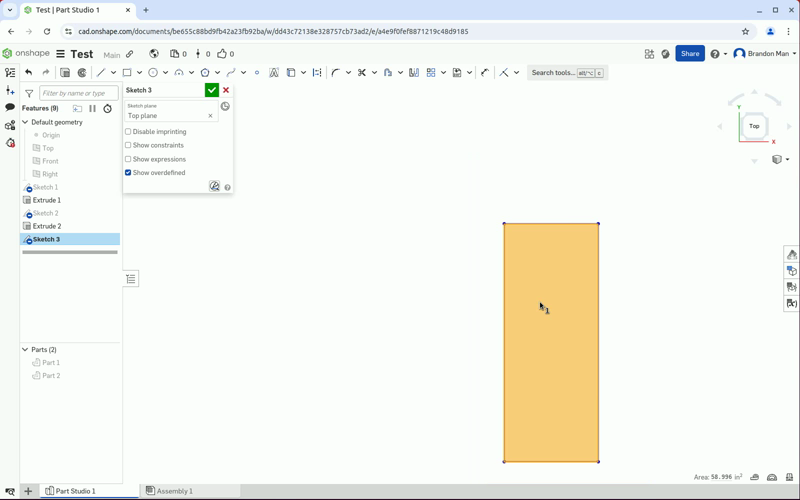
scroll(-6)
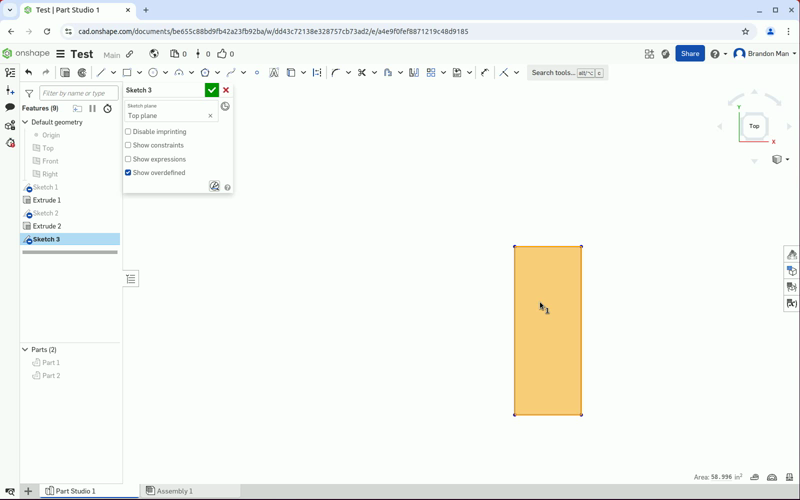
scroll(-6)
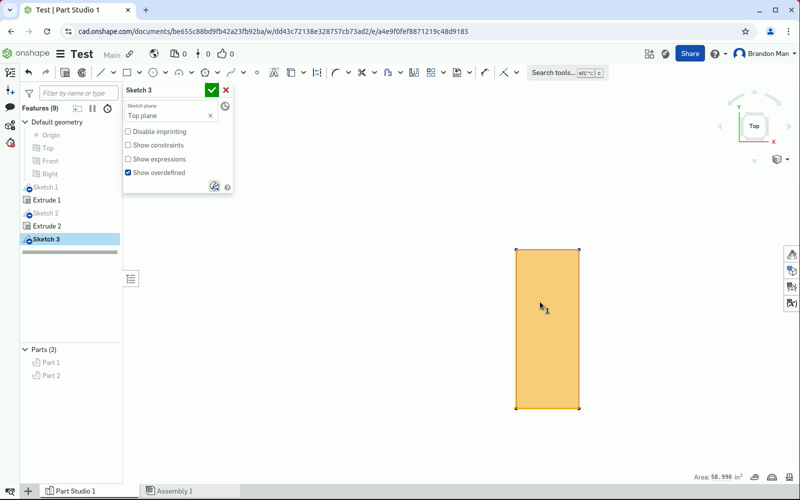
scroll(-6)
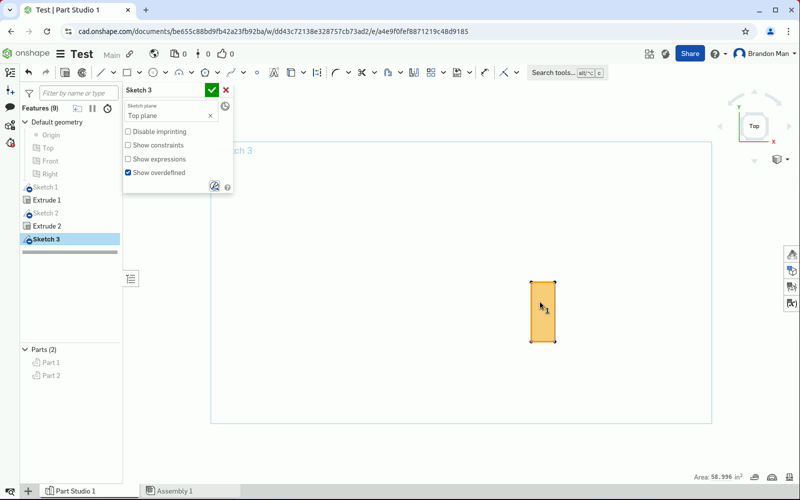
mouse_move(73, 352)
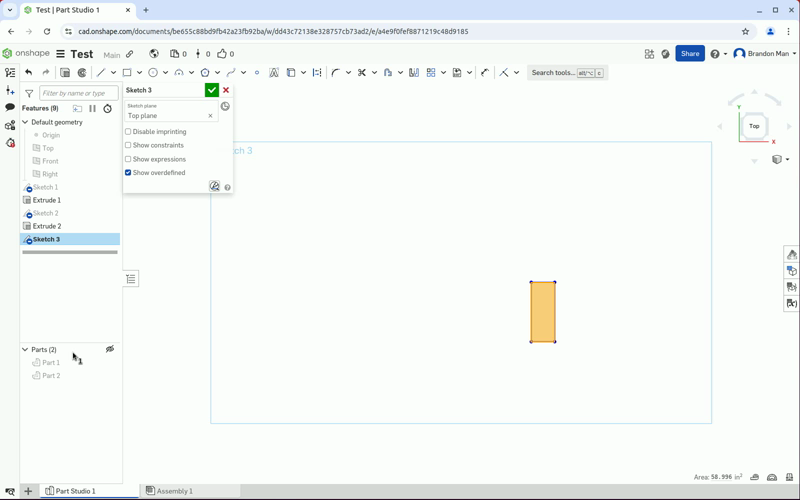
key(shift+y)
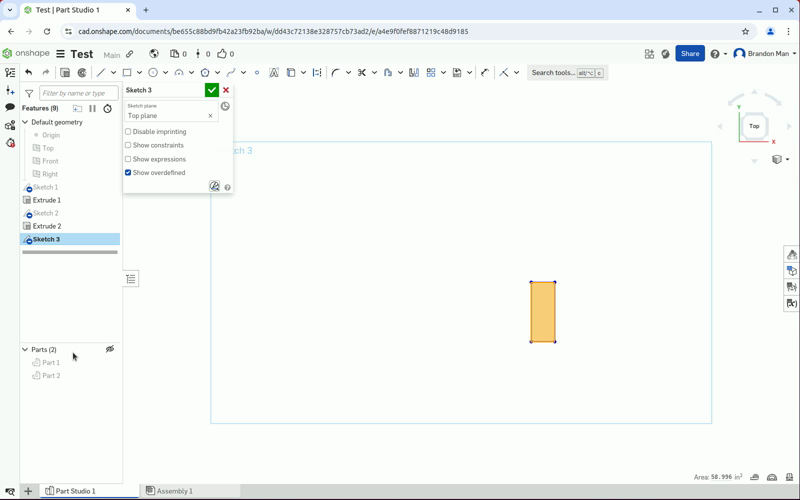
key(shift+e)
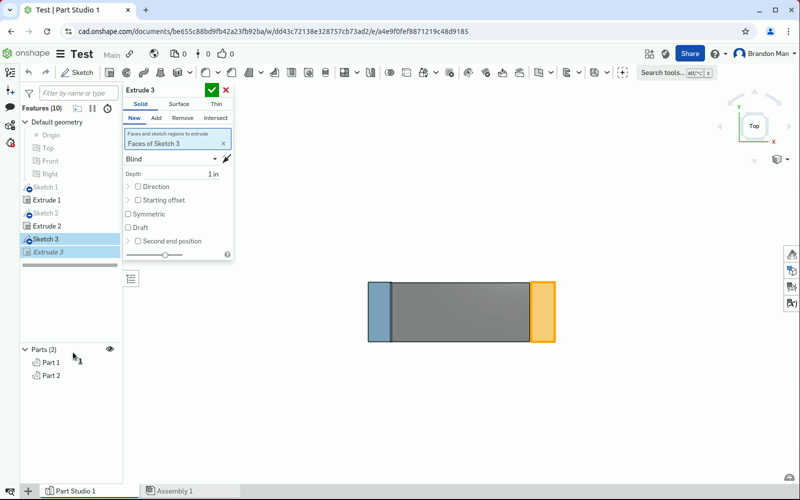
mouse_move(143, 106)
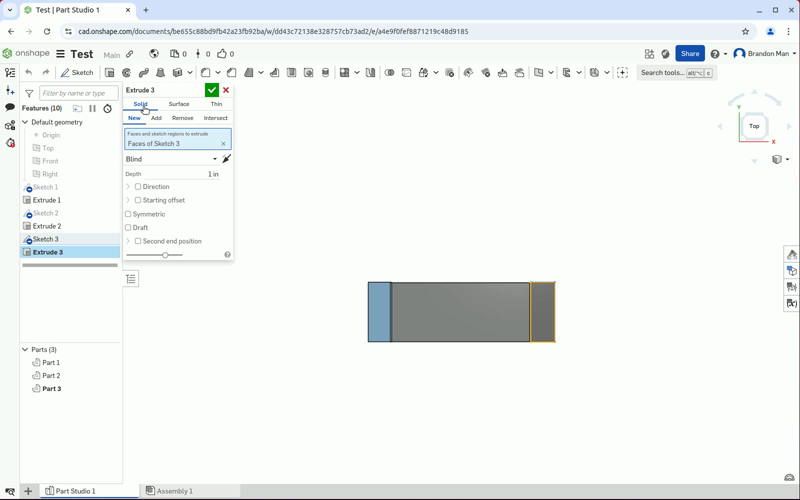
click(143, 106)
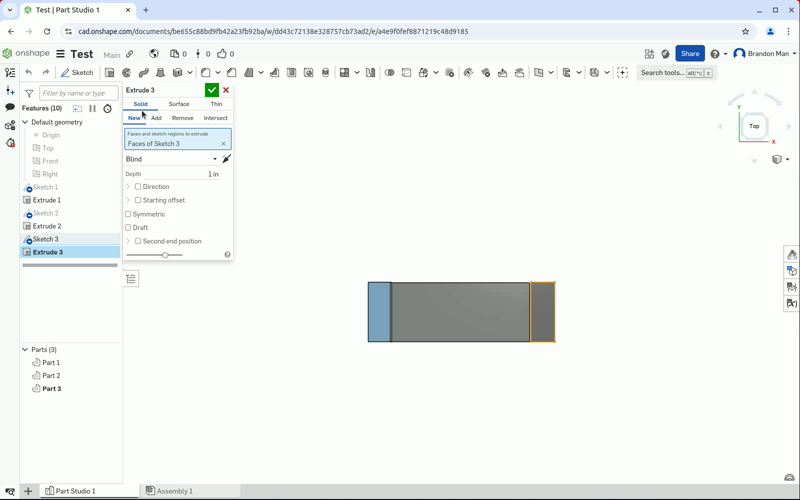
mouse_move(137, 120)
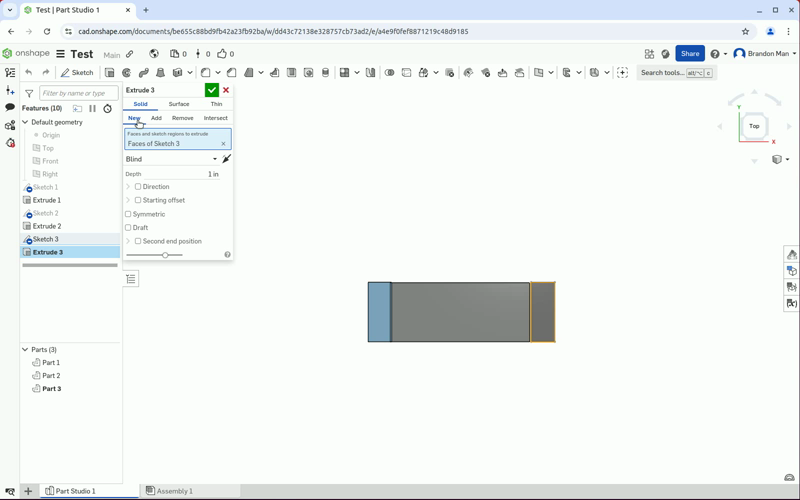
click(137, 120)
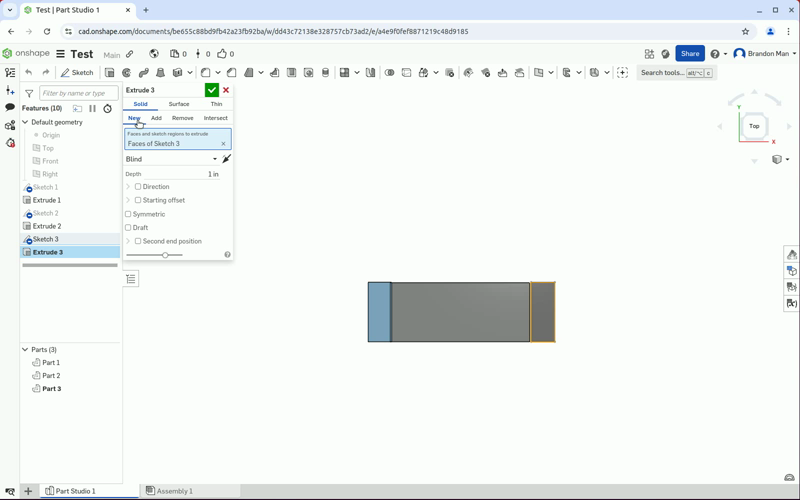
key(tab, 4)
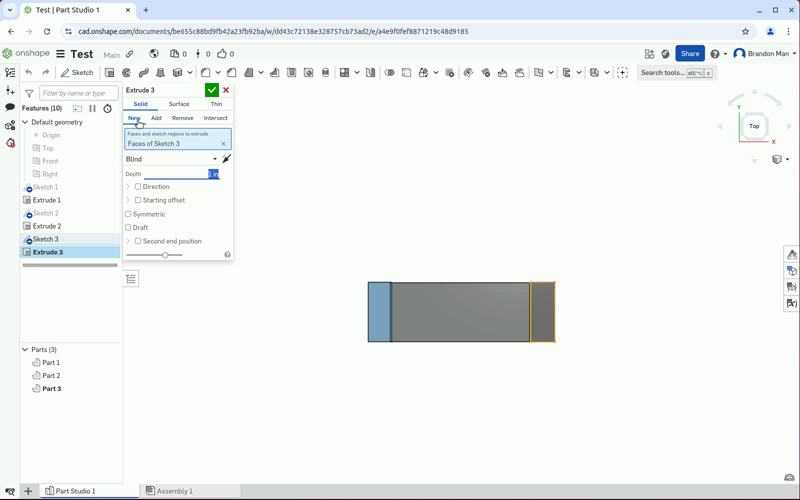
text(-3.129)
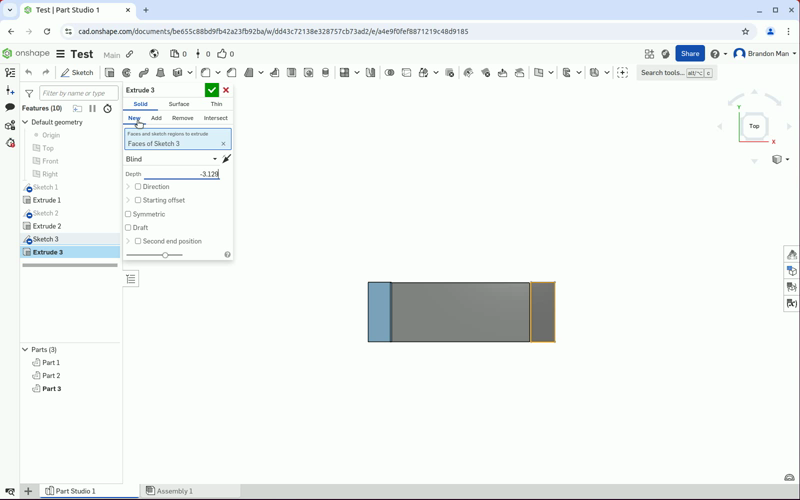
key(enter)
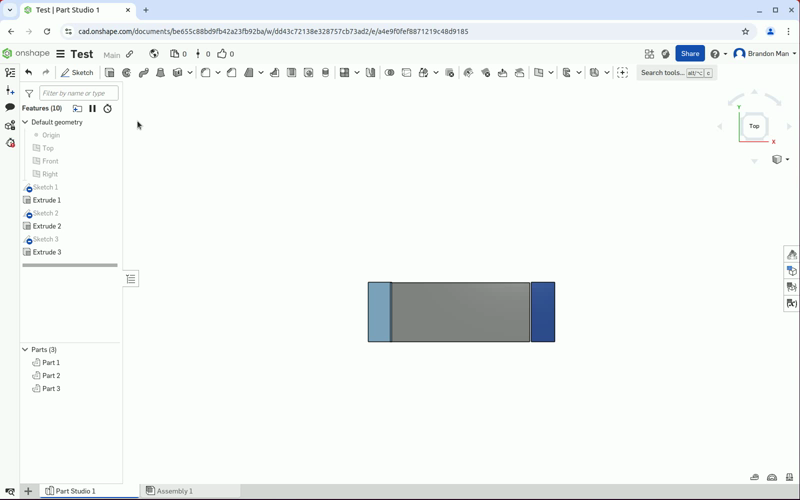
key(shift+h)
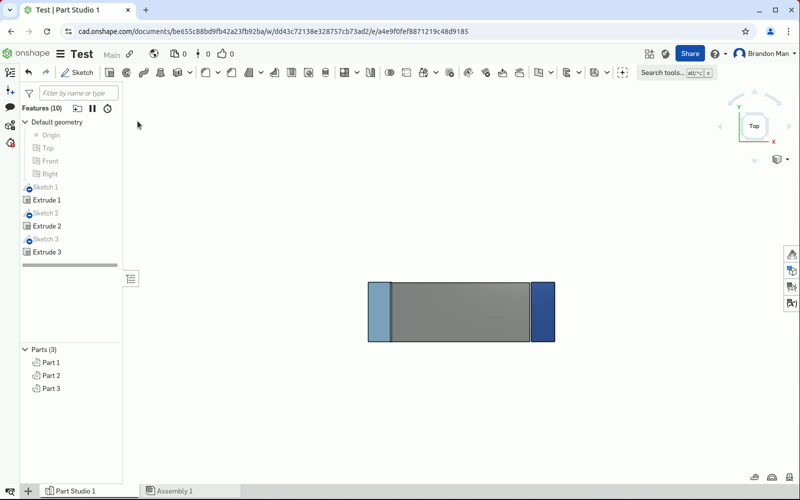
key(shift+h)
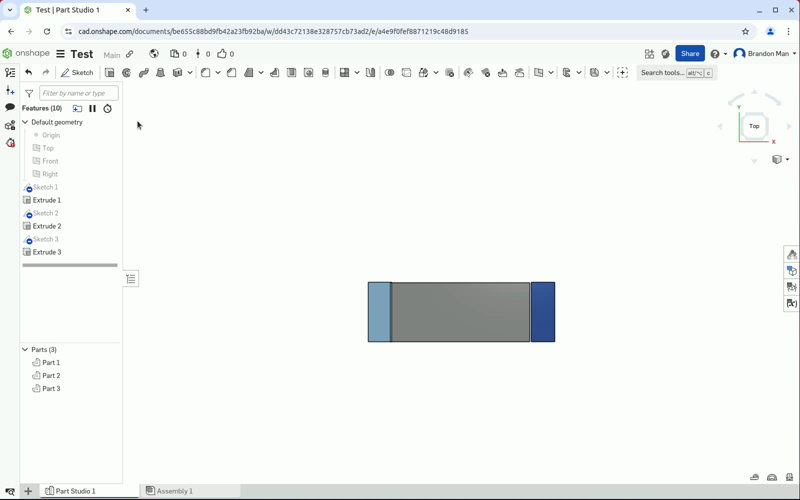
mouse_move(73, 189)
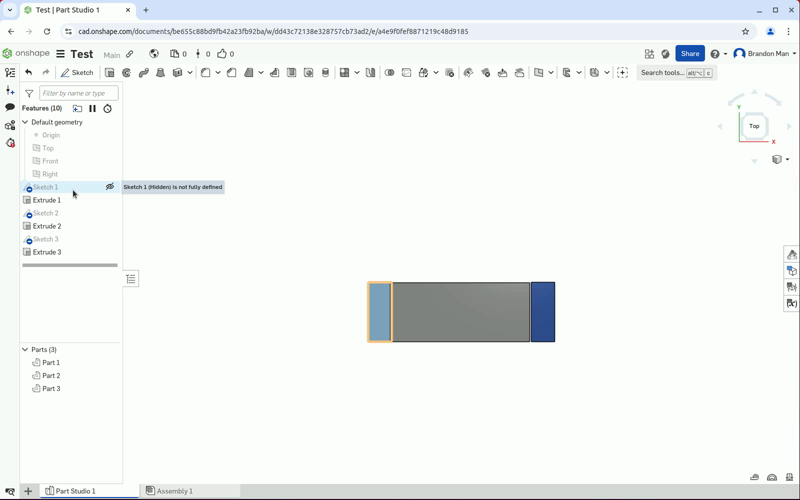
click(73, 189)
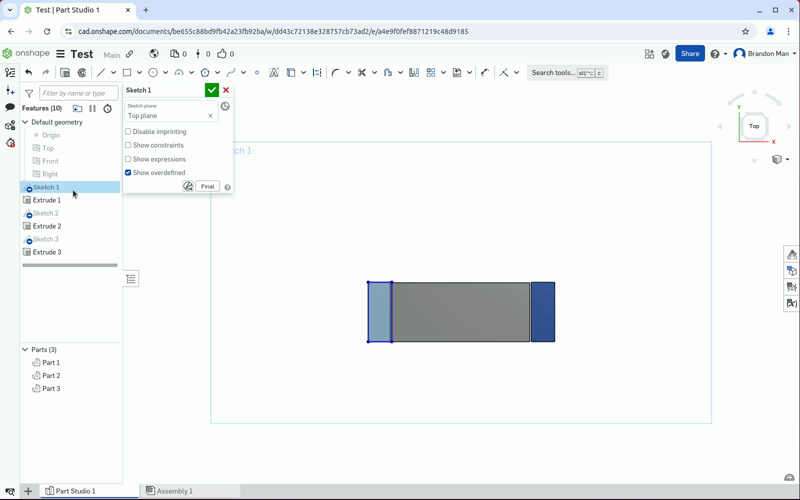
mouse_move(229, 92)
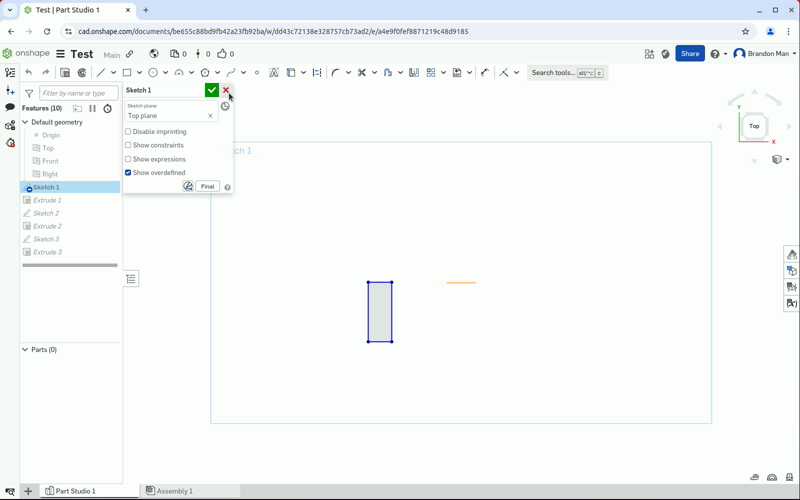
click(229, 92)
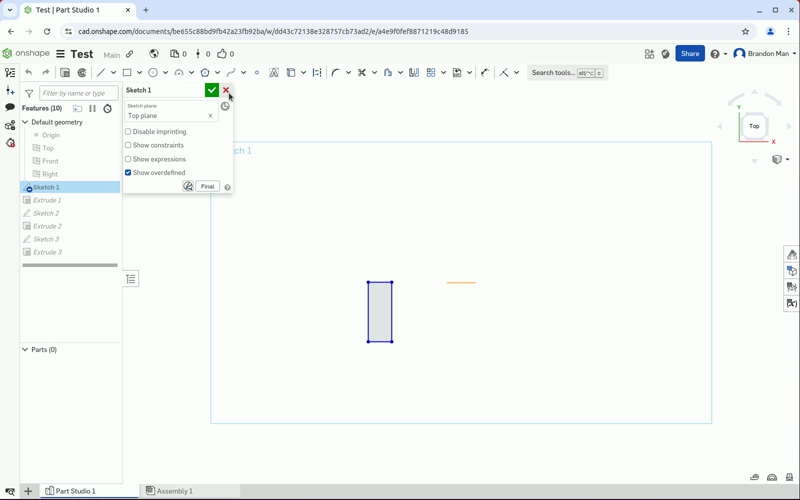
key(shift+s)
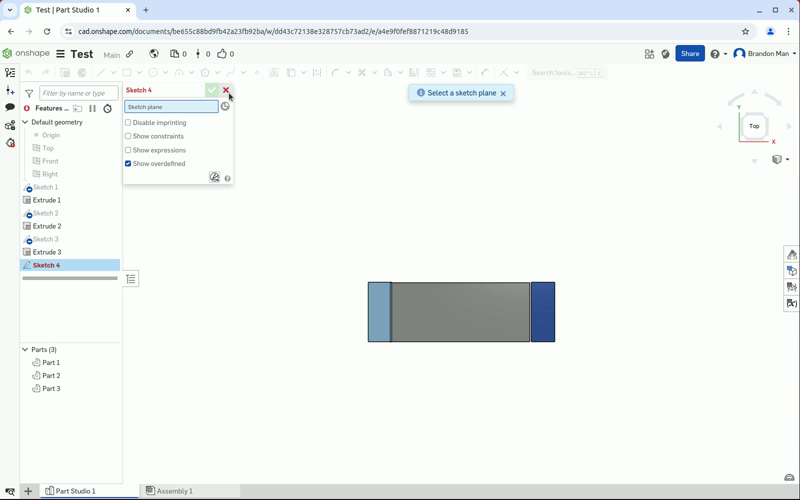
mouse_move(73, 150)
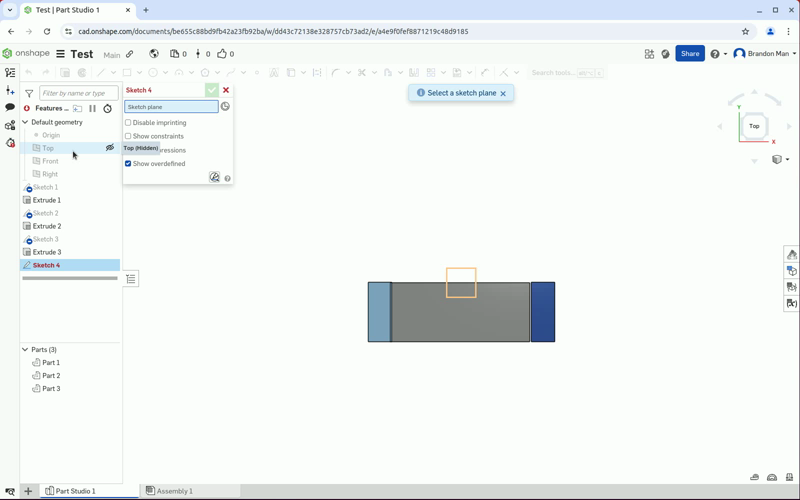
click(73, 150)
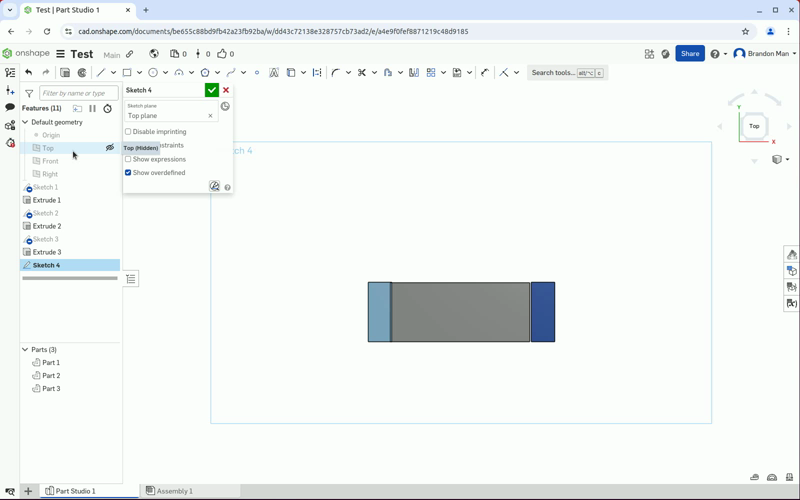
mouse_move(73, 352)
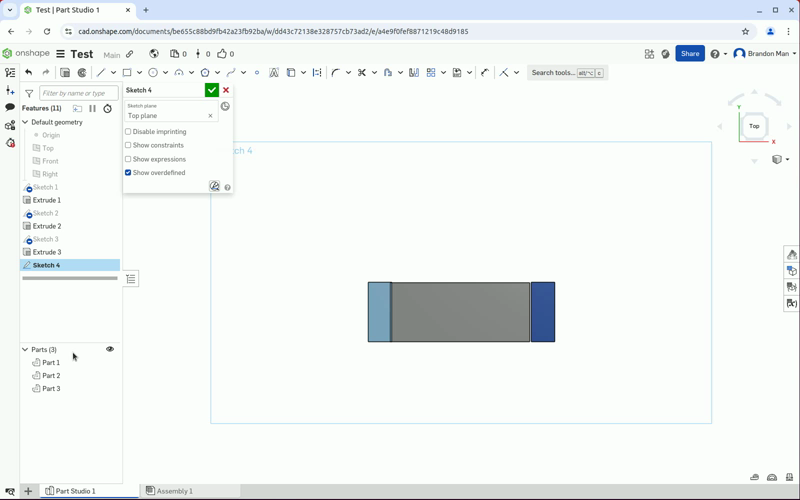
key(y)
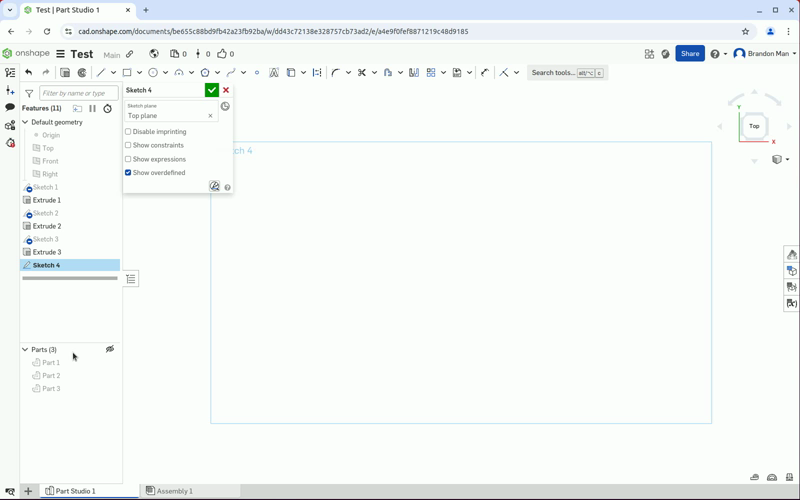
key(l)
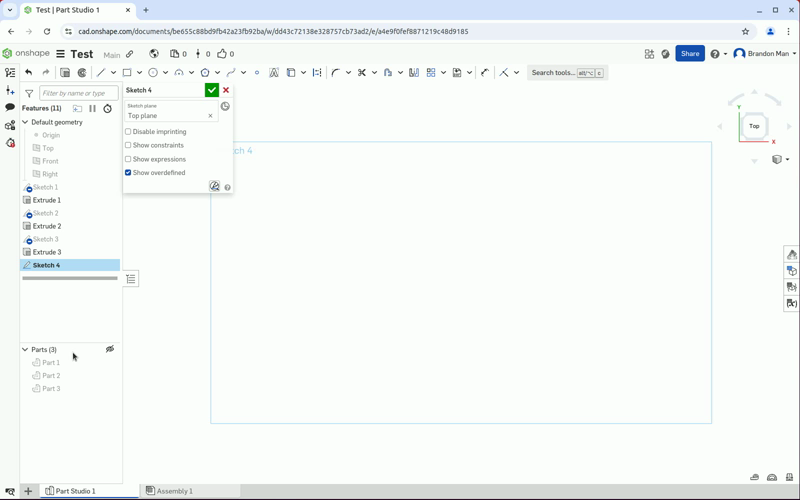
key_down(shift)
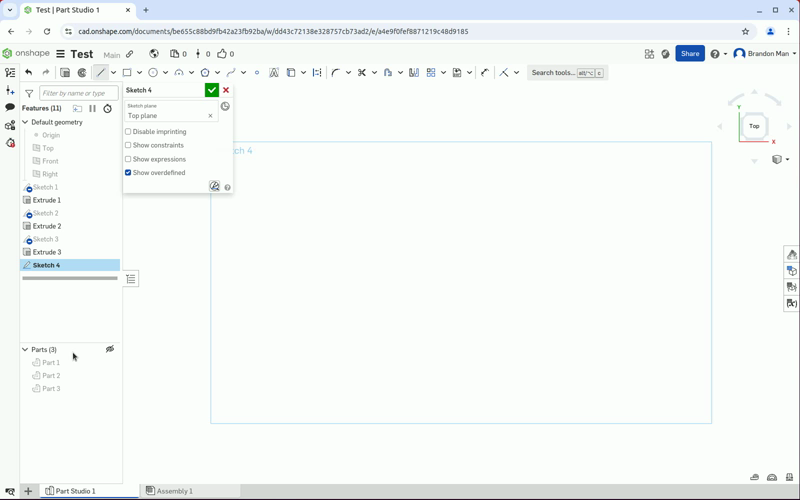
mouse_move(368, 341)
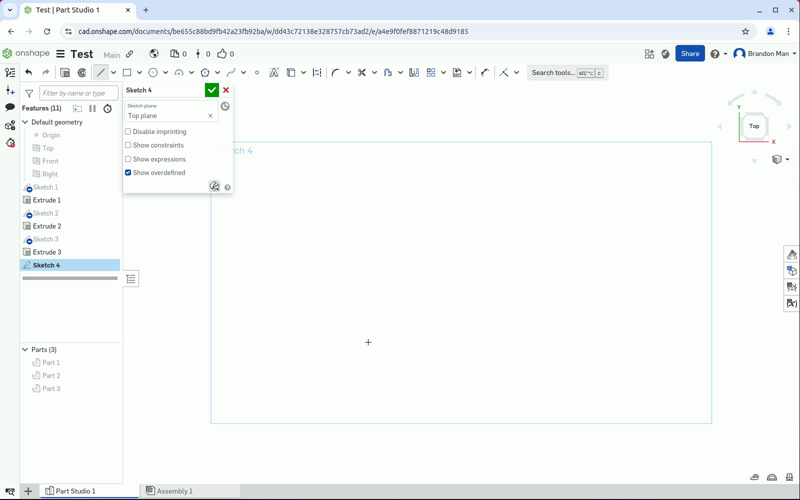
click(368, 341)
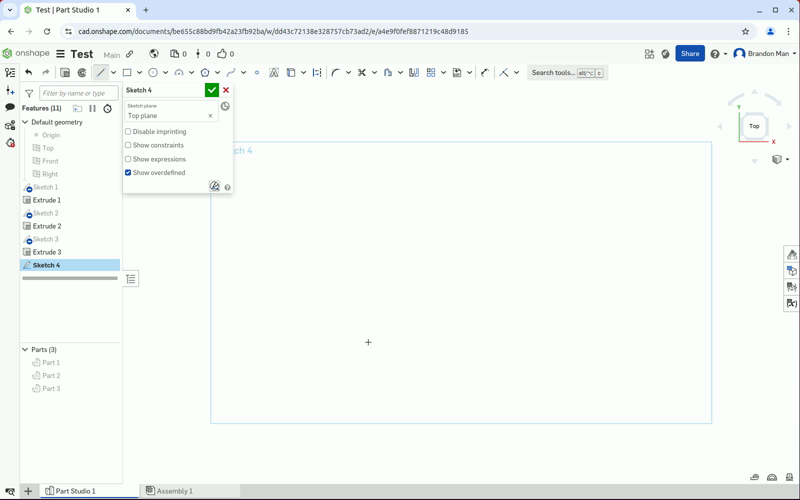
key_up(shift)
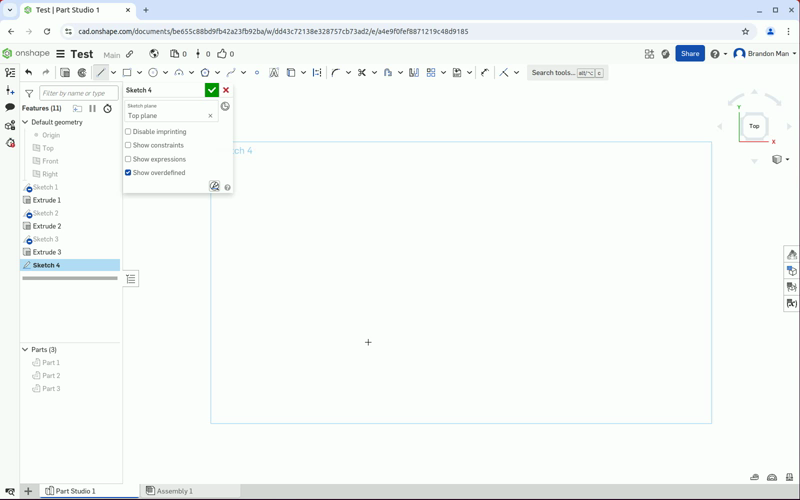
key_down(shift)
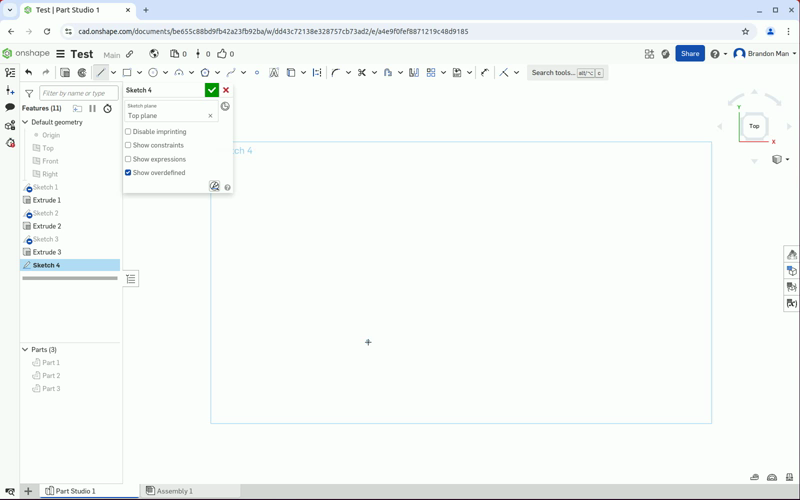
mouse_move(398, 341)
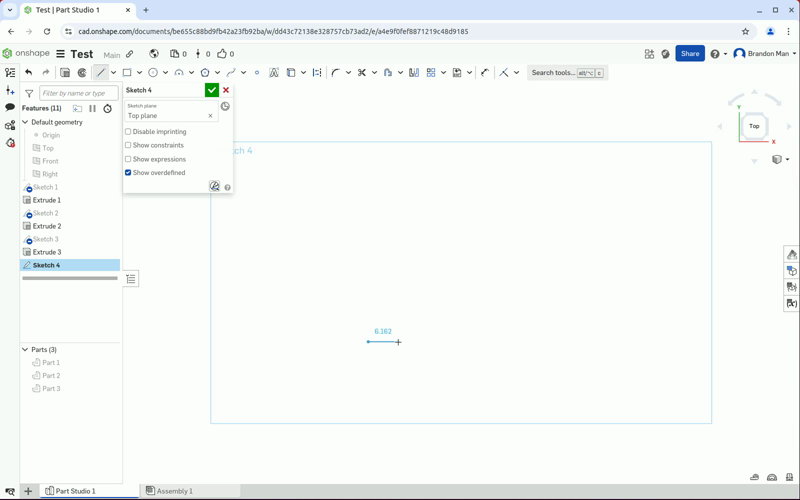
mouse_move(391, 341)
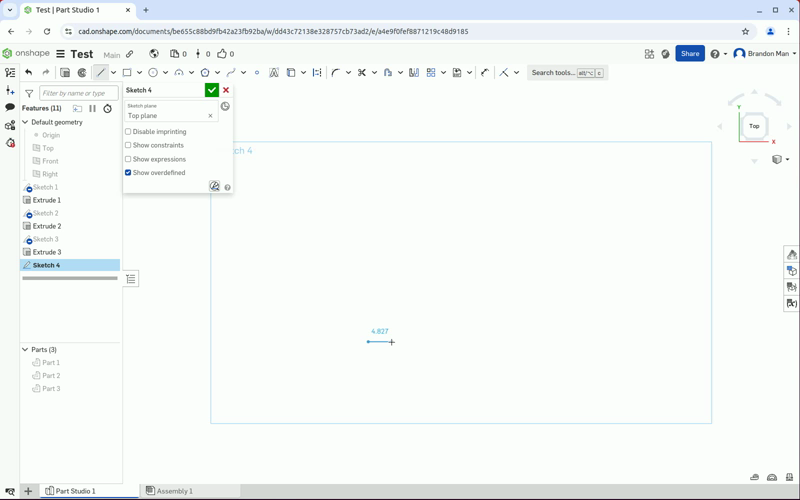
click(391, 341)
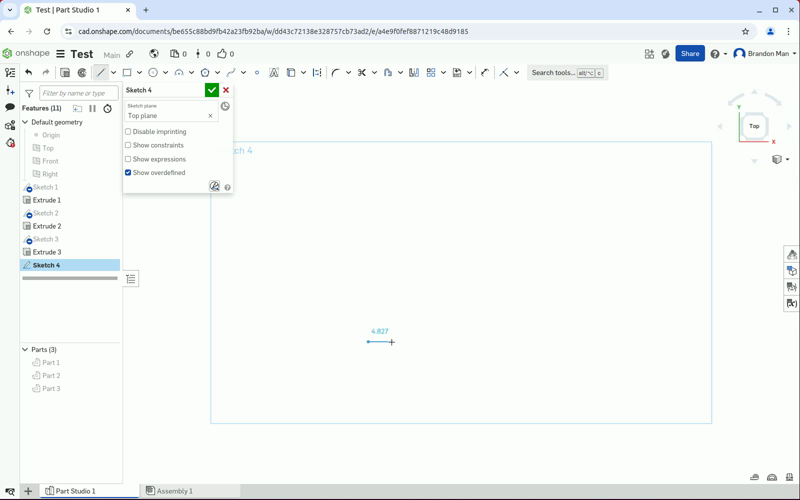
key_up(shift)
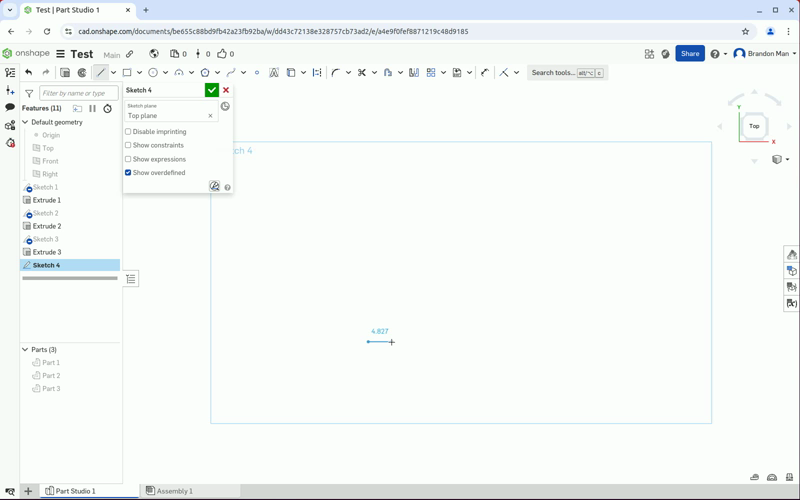
key_down(shift)
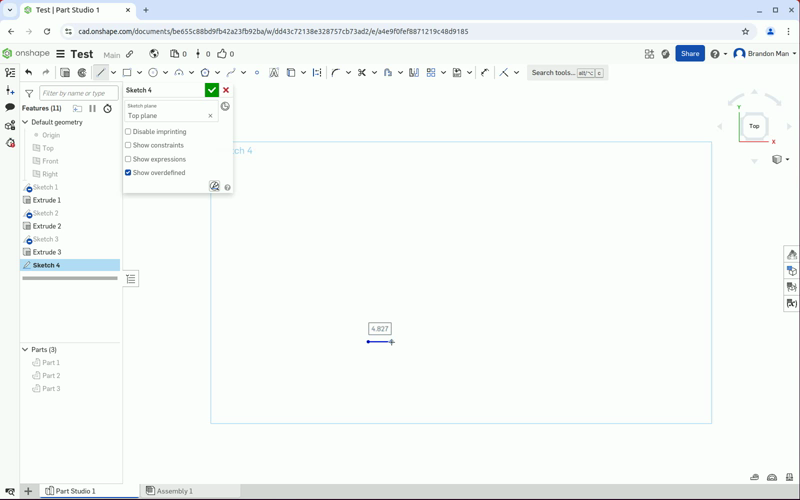
mouse_move(421, 341)
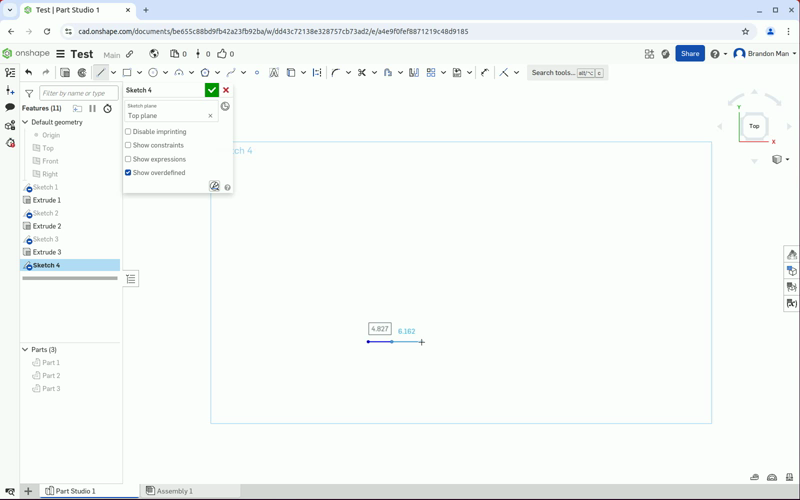
mouse_move(391, 282)
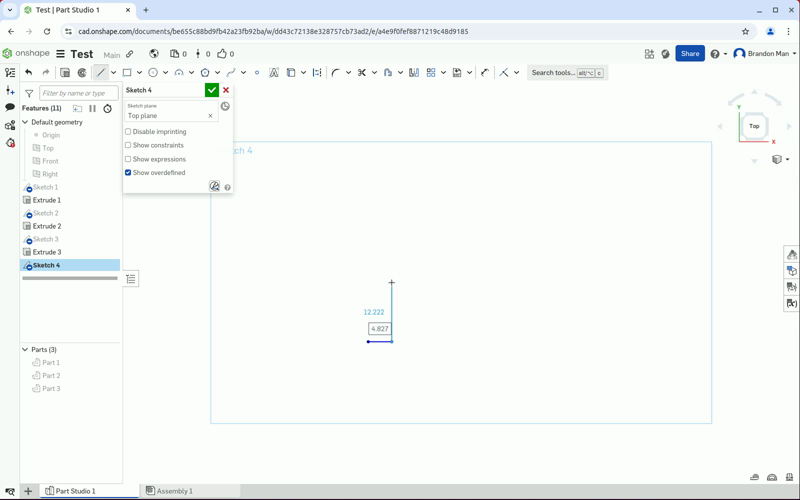
click(391, 282)
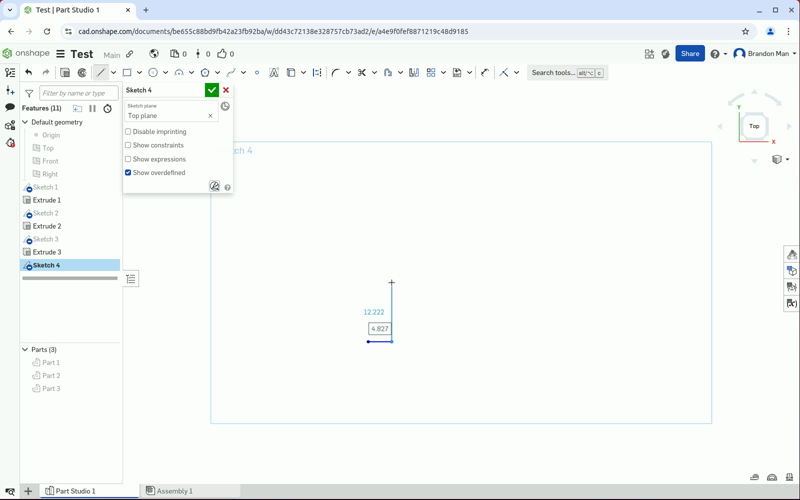
key_up(shift)
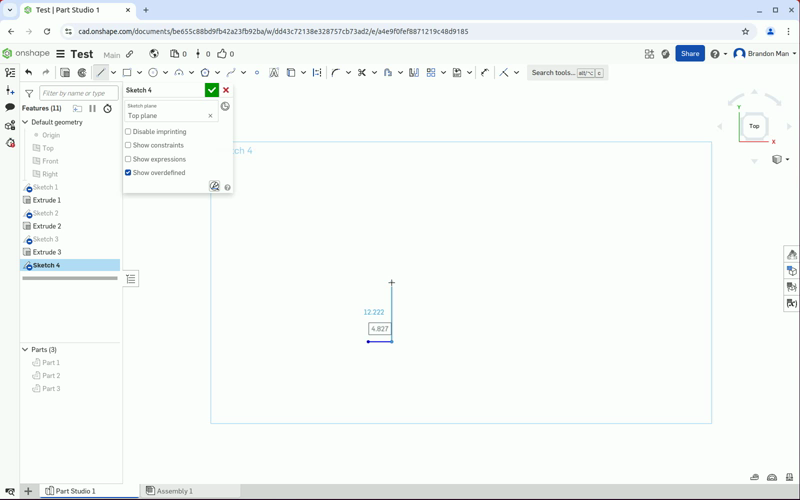
key_down(shift)
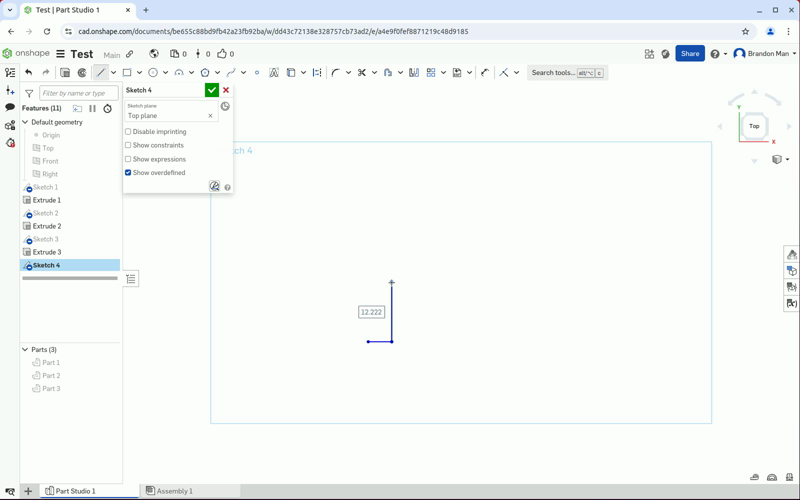
mouse_move(421, 282)
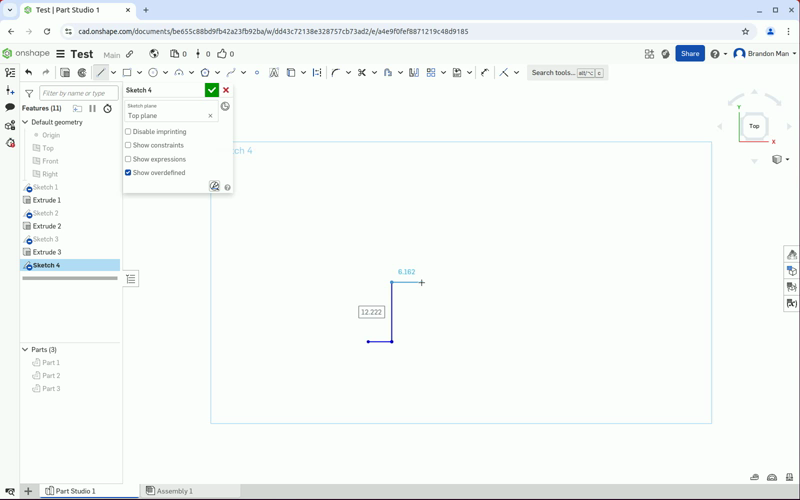
mouse_move(368, 282)
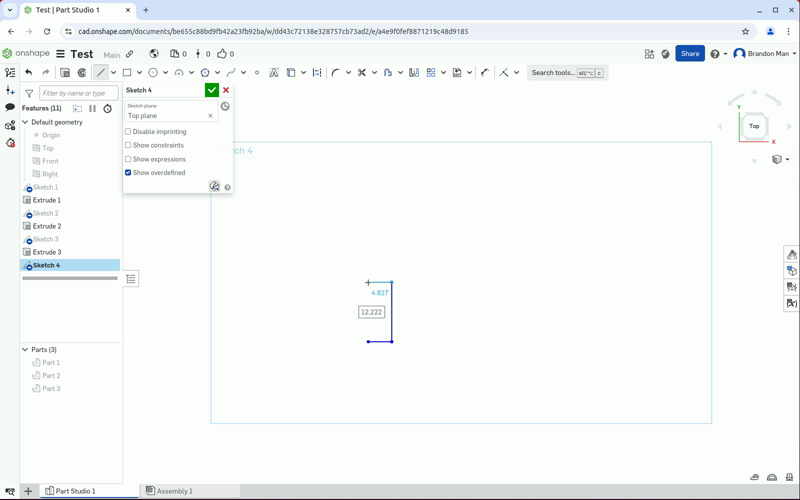
click(368, 282)
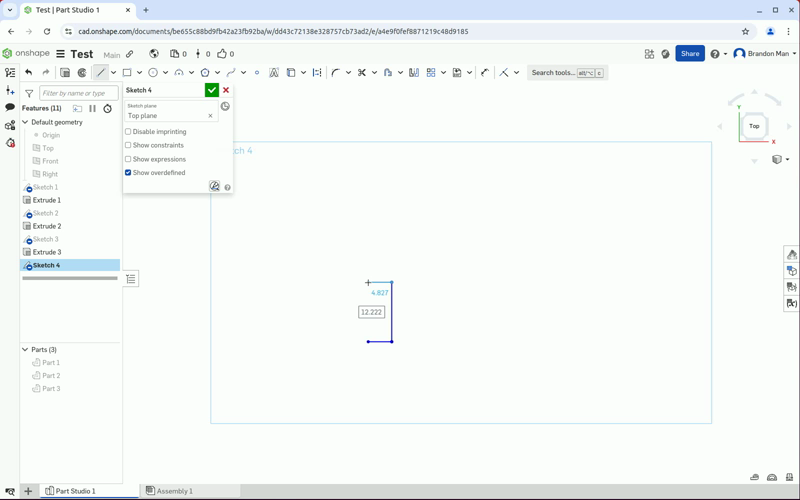
key_up(shift)
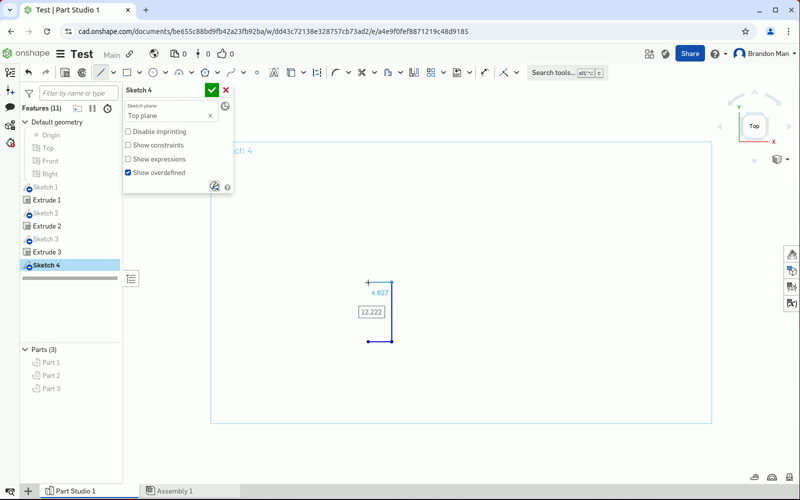
mouse_move(398, 282)
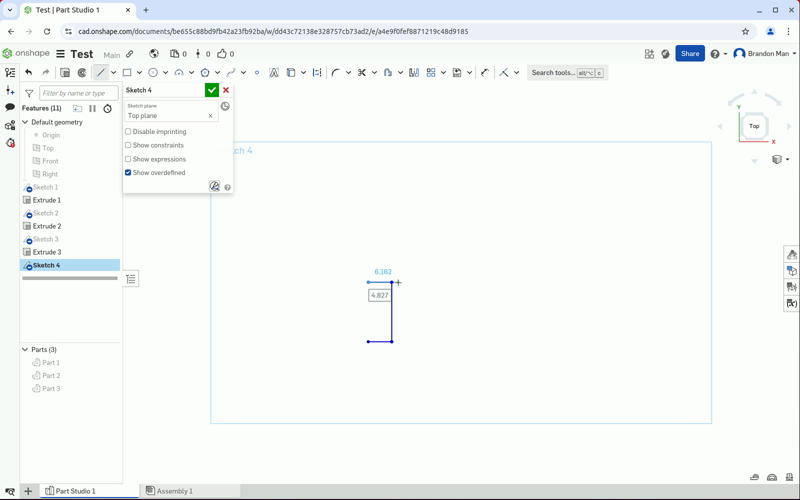
key_down(shift)
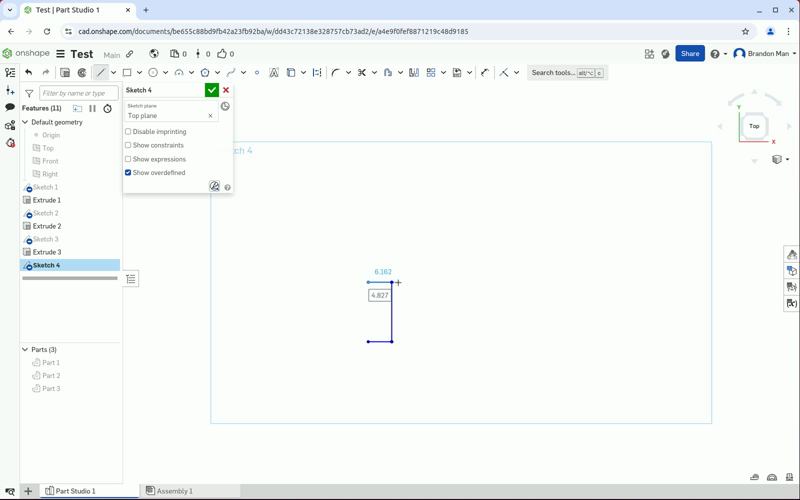
mouse_move(368, 341)
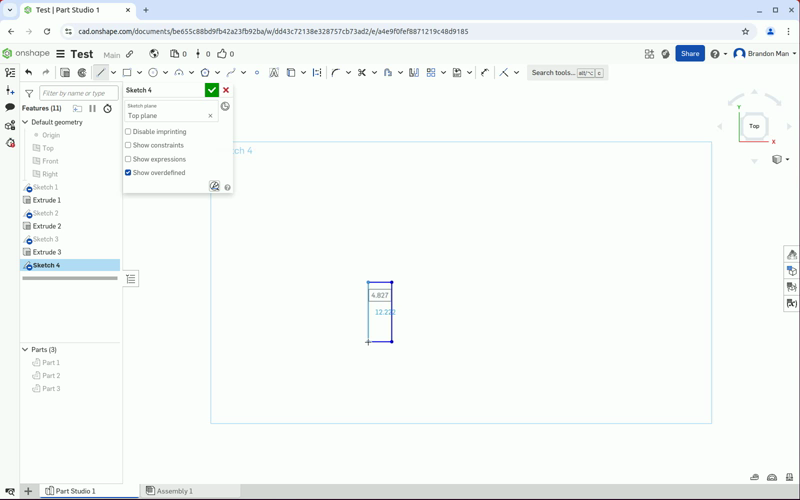
key_up(shift)
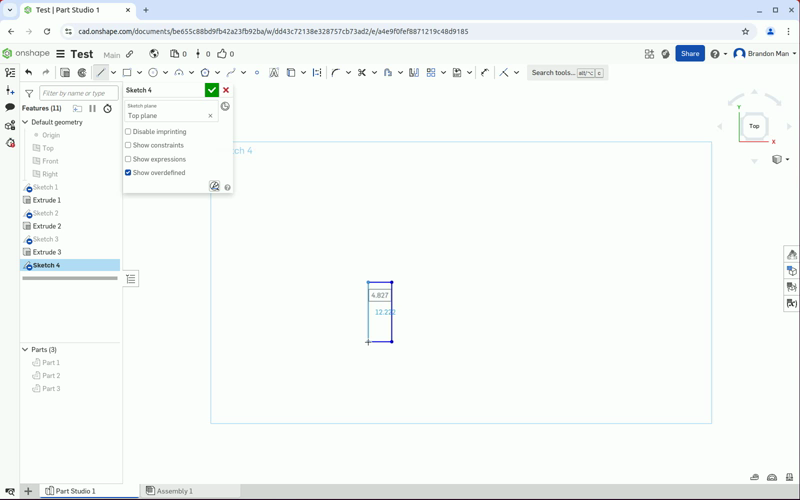
click(368, 341)
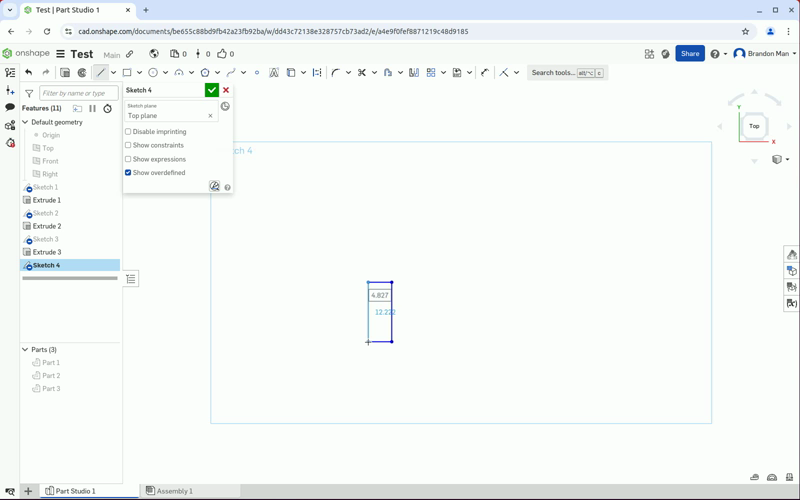
key(esc)
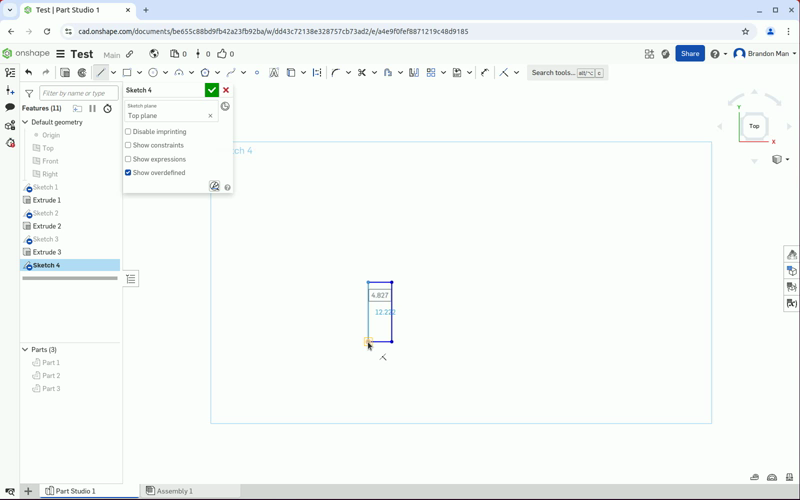
mouse_move(375, 337)
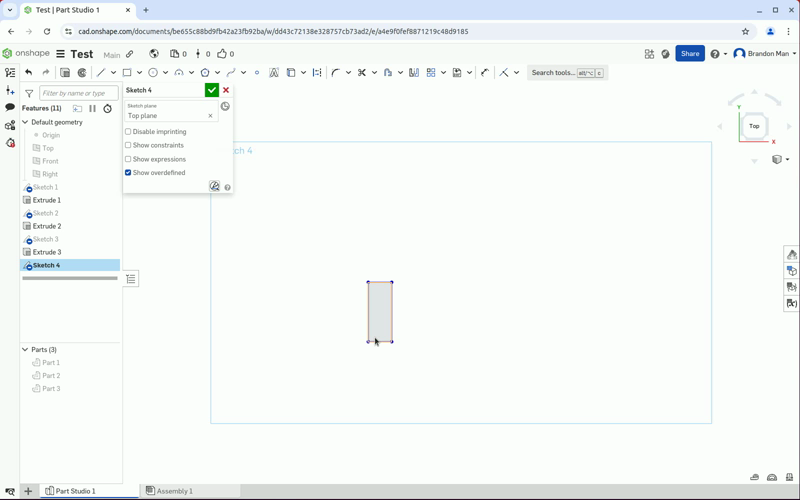
scroll(6)
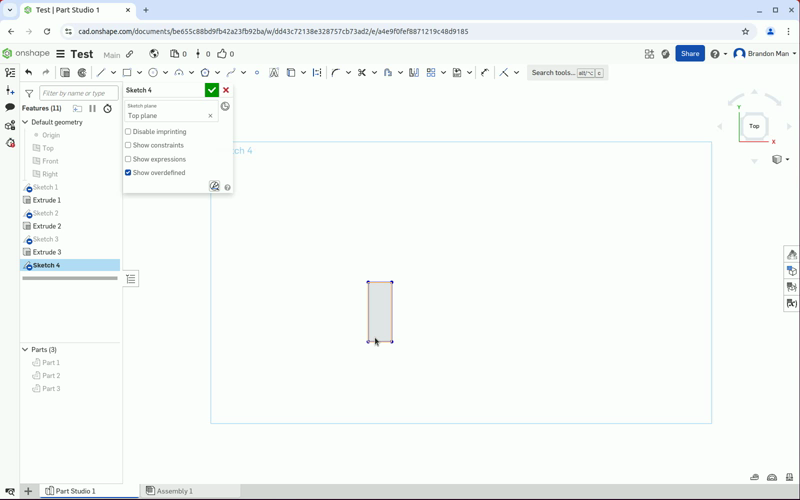
scroll(6)
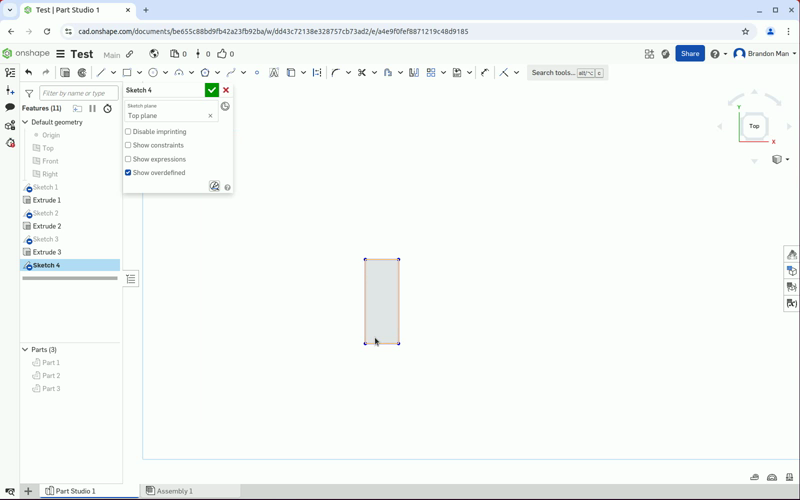
scroll(6)
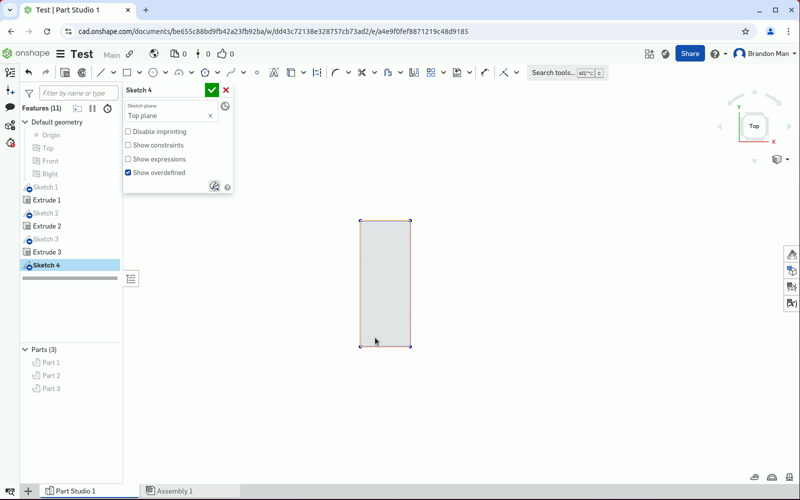
scroll(6)
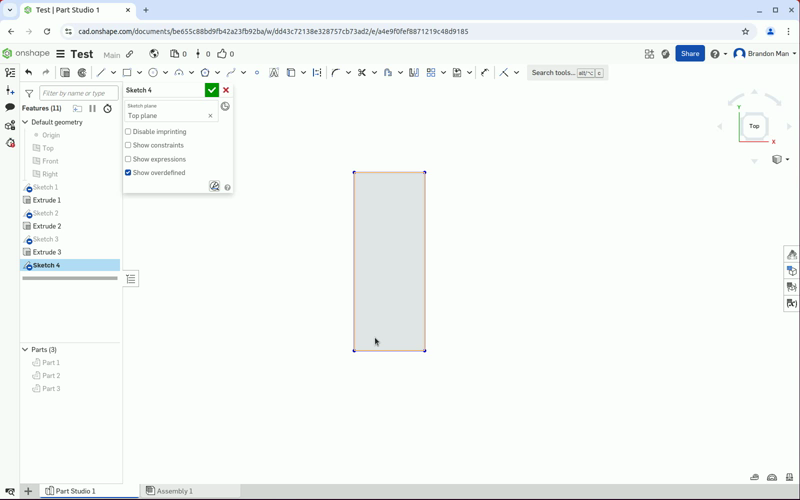
scroll(6)
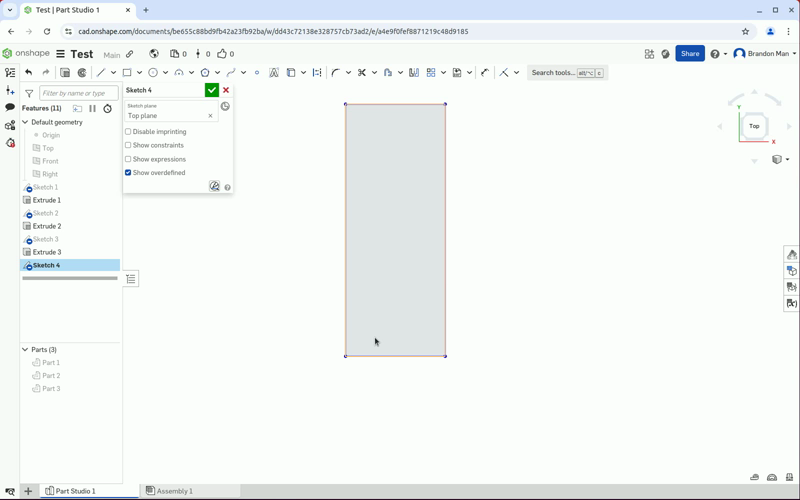
scroll(6)
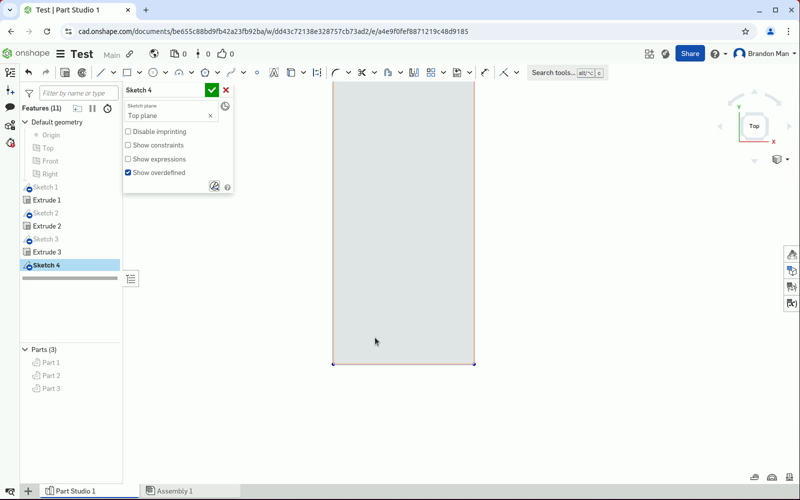
scroll(6)
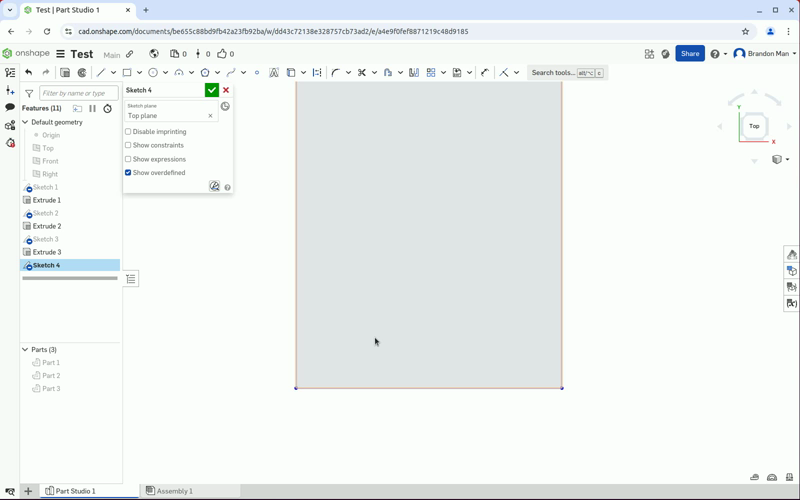
click(375, 337)
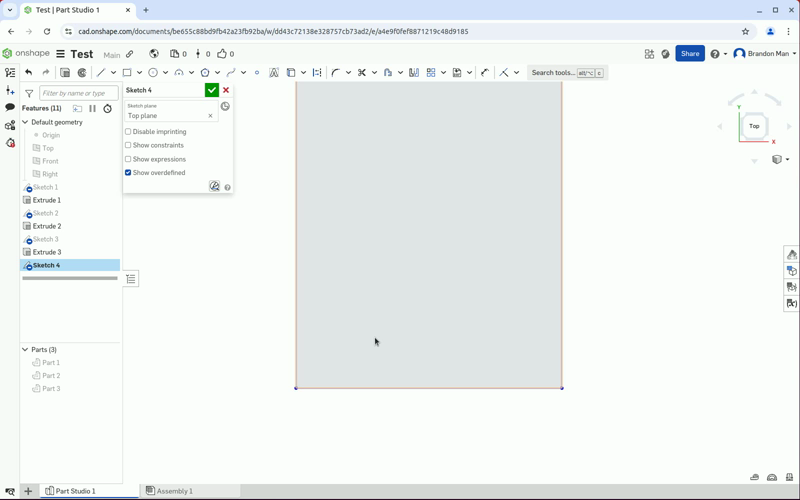
scroll(-6)
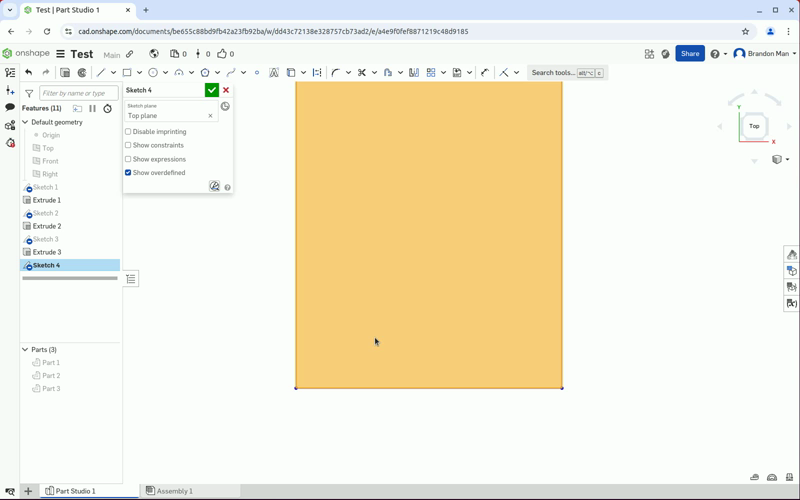
scroll(-6)
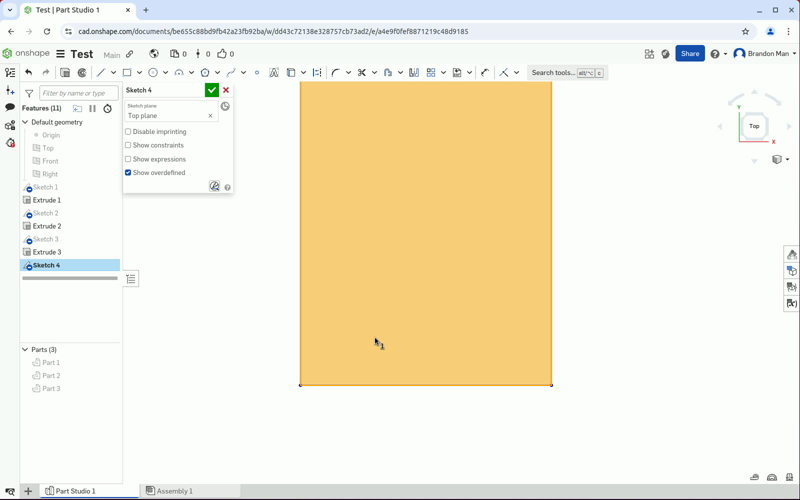
scroll(-6)
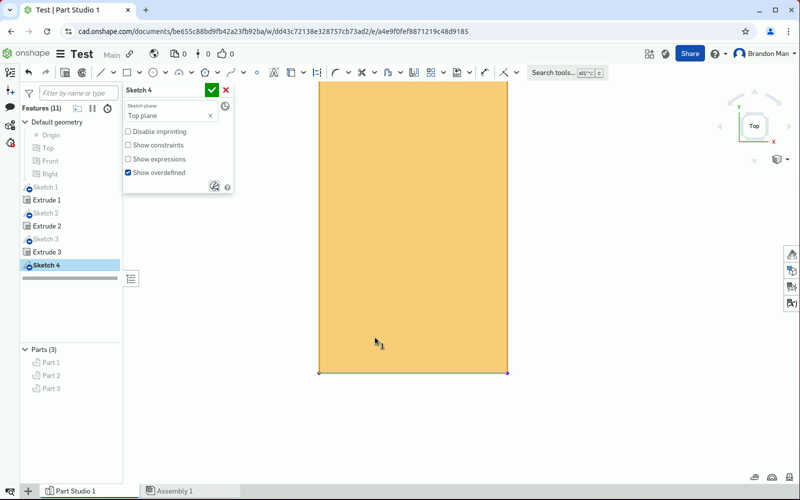
scroll(-6)
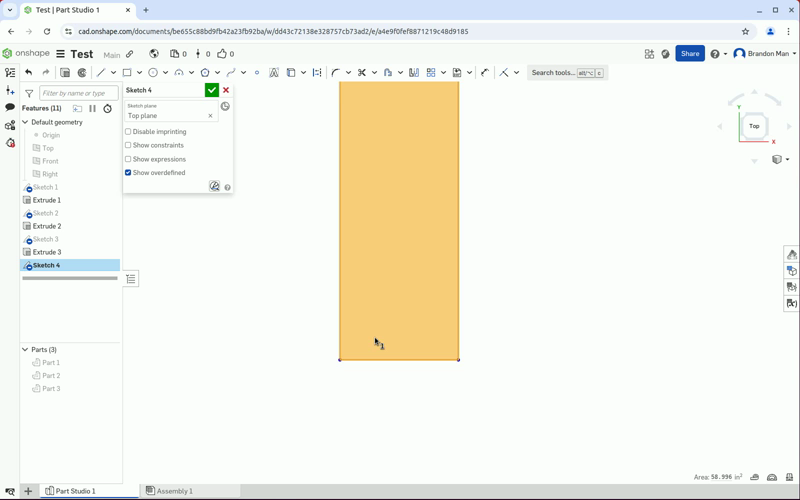
scroll(-6)
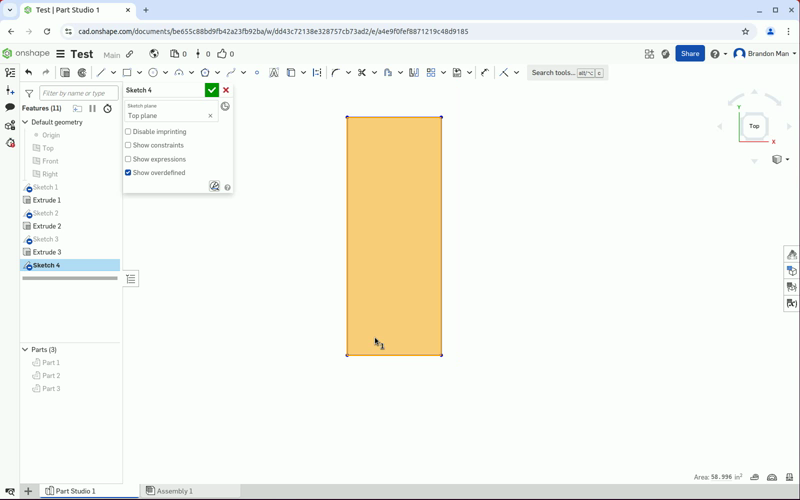
scroll(-6)
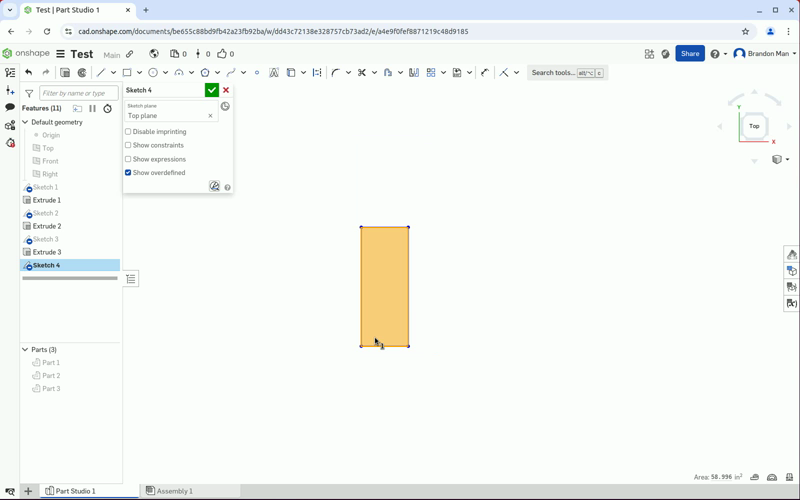
scroll(-6)
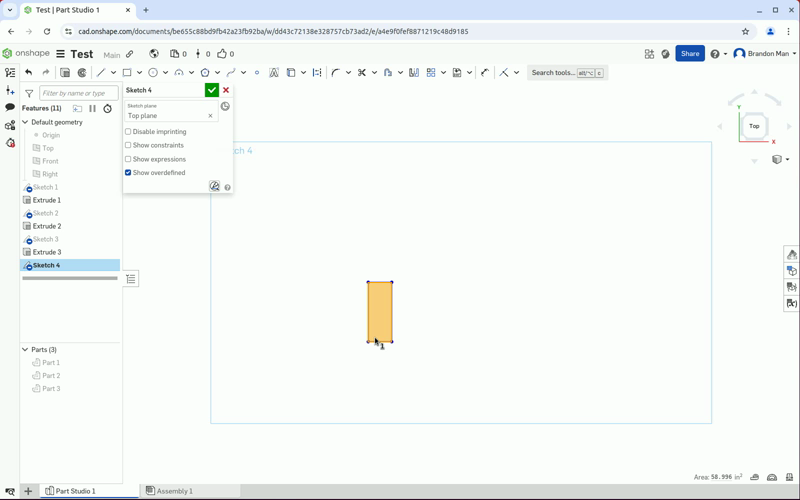
mouse_move(73, 352)
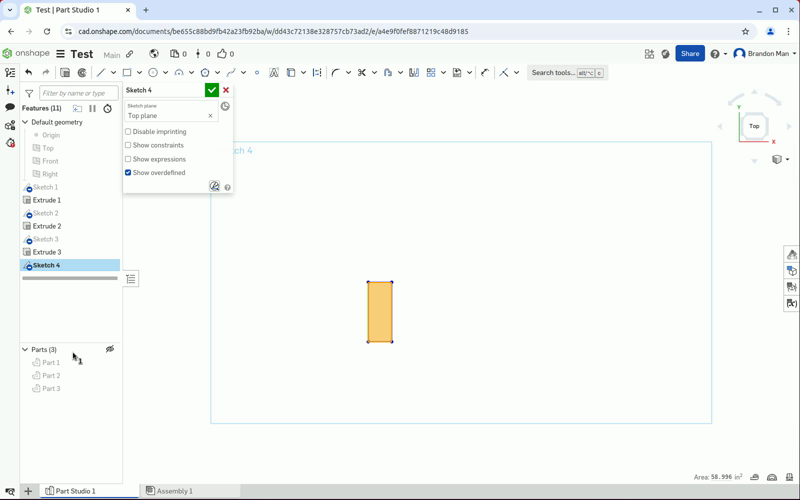
key(shift+y)
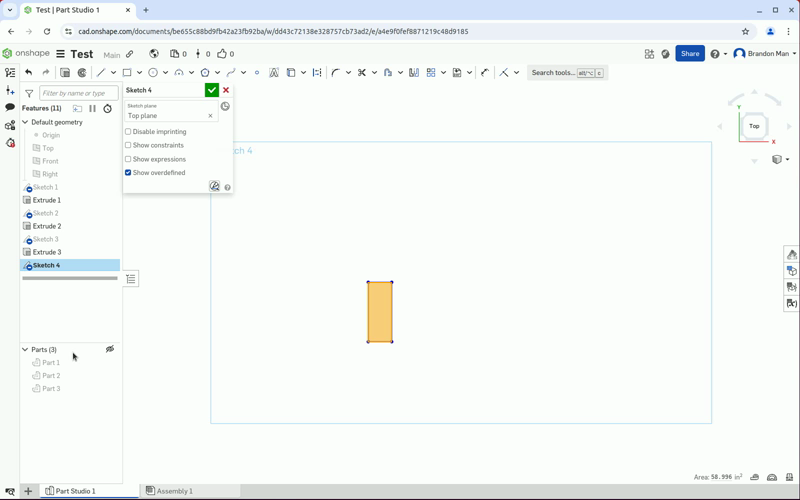
key(shift+e)
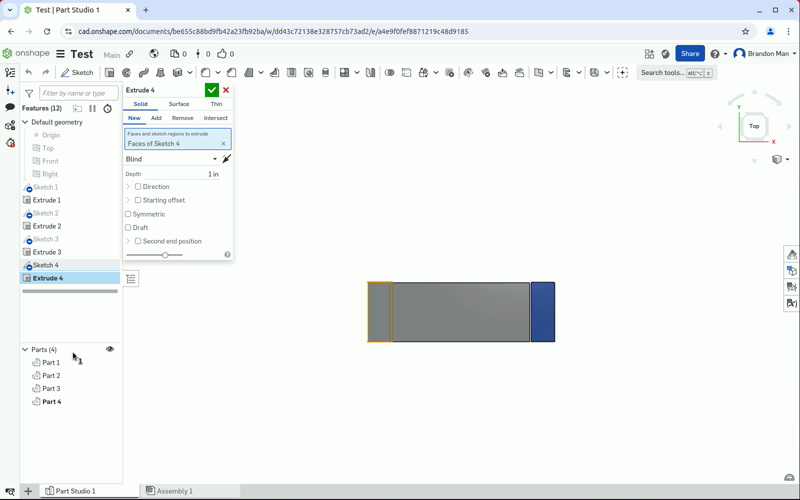
mouse_move(143, 106)
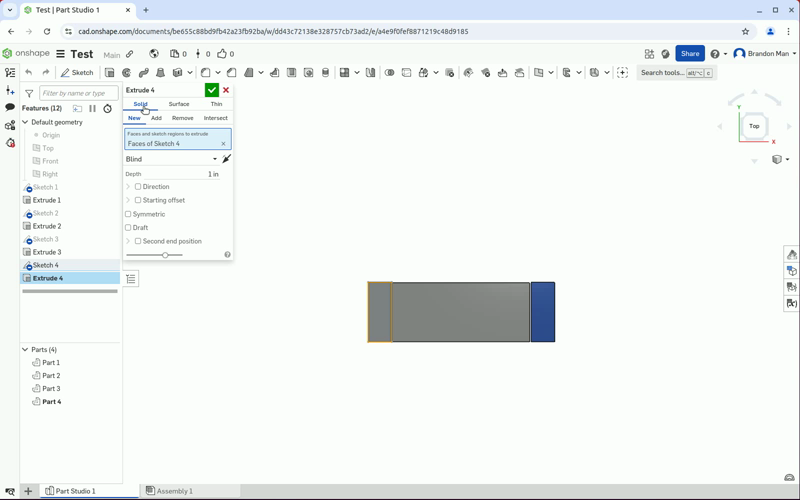
click(143, 106)
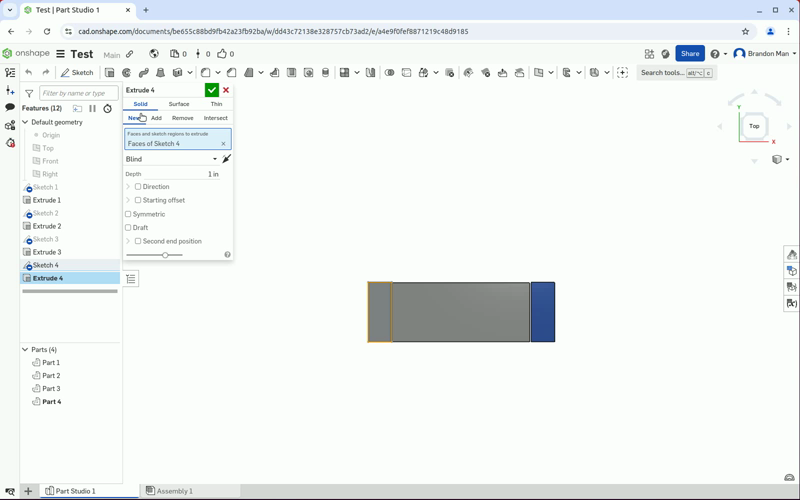
mouse_move(137, 120)
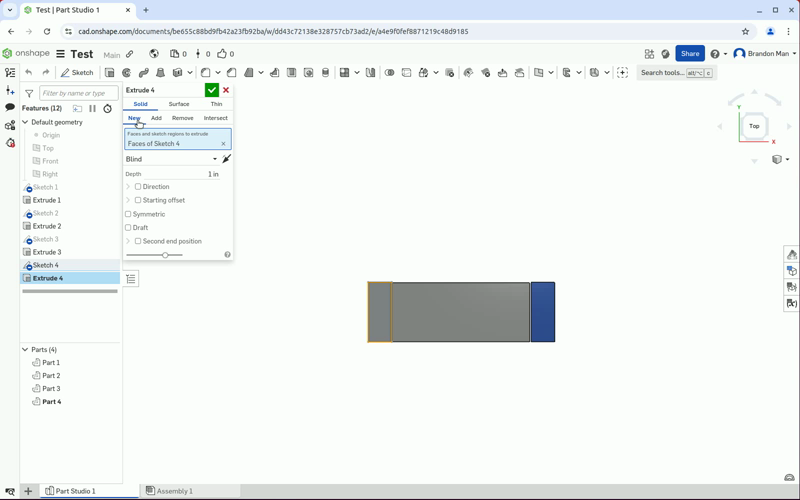
click(137, 120)
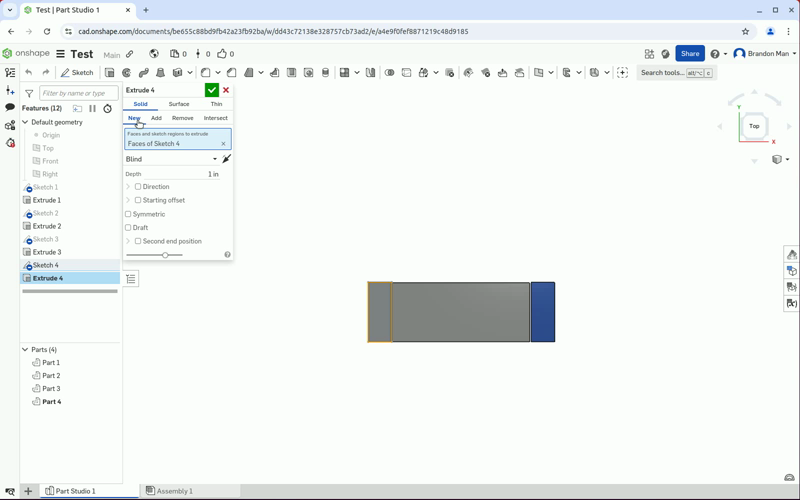
key(tab, 4)
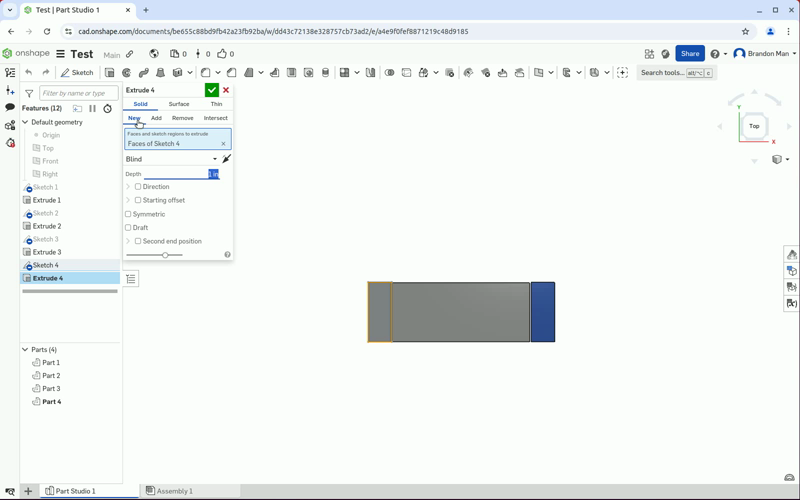
text(-19.979)
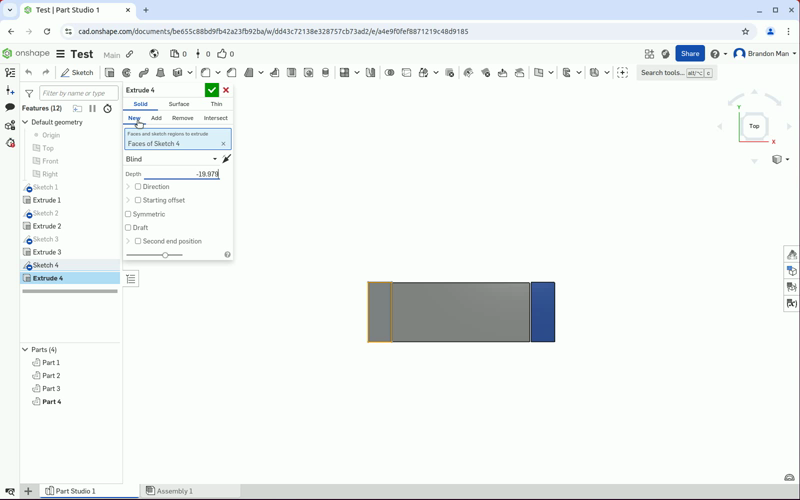
key(enter)
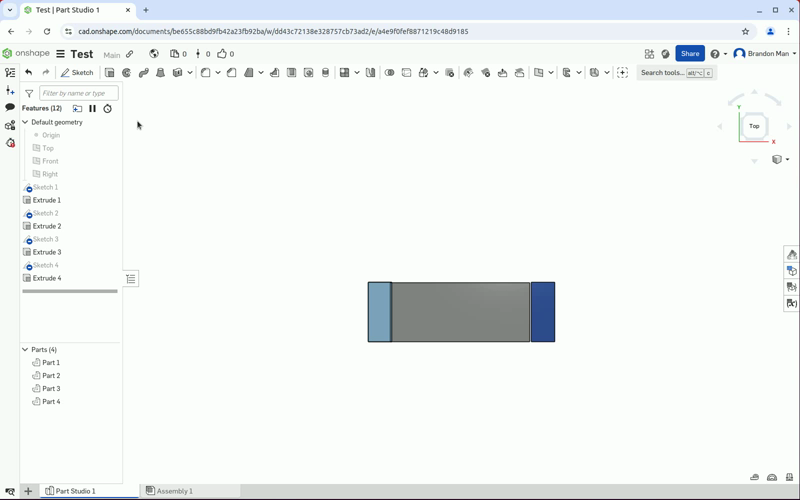
key(shift+h)
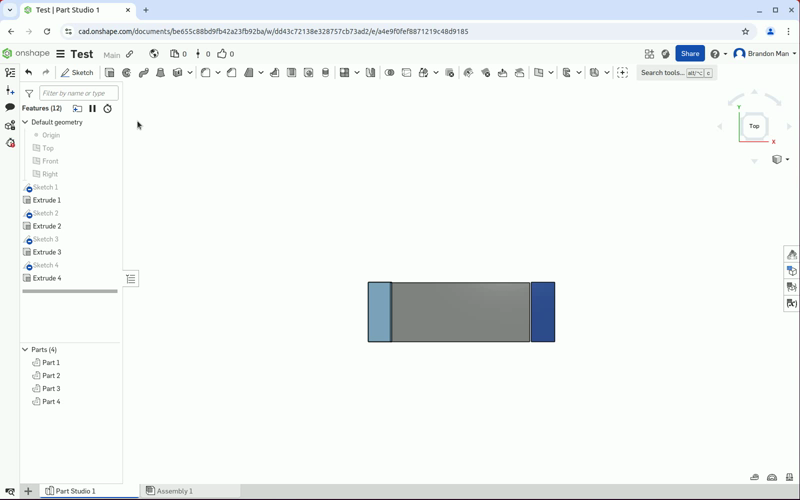
key(shift+h)
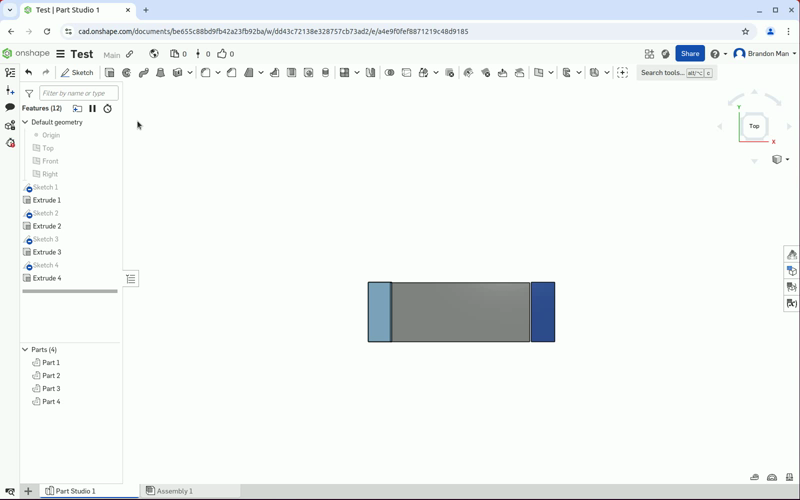
mouse_move(73, 189)
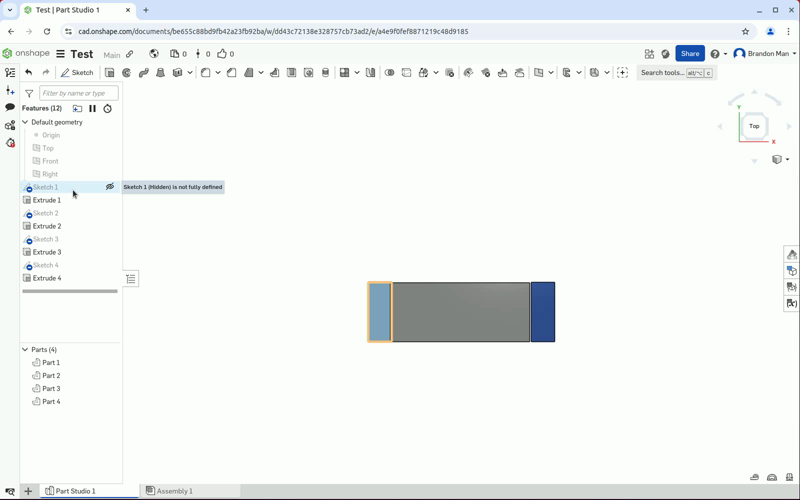
click(73, 189)
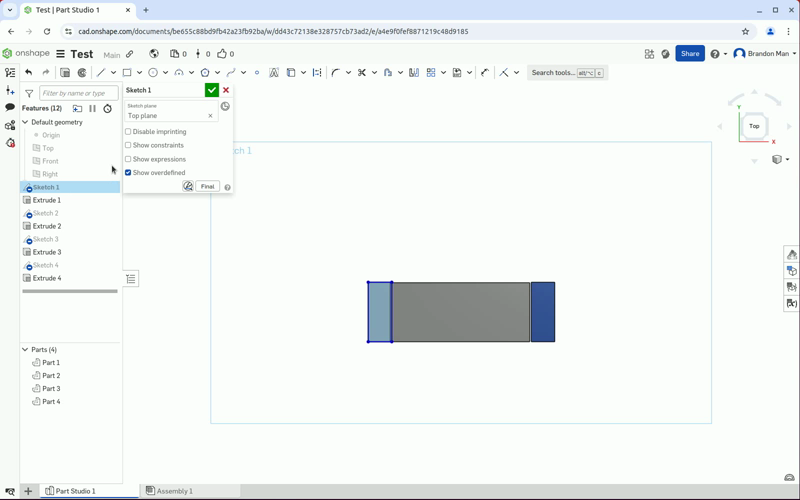
mouse_move(229, 92)
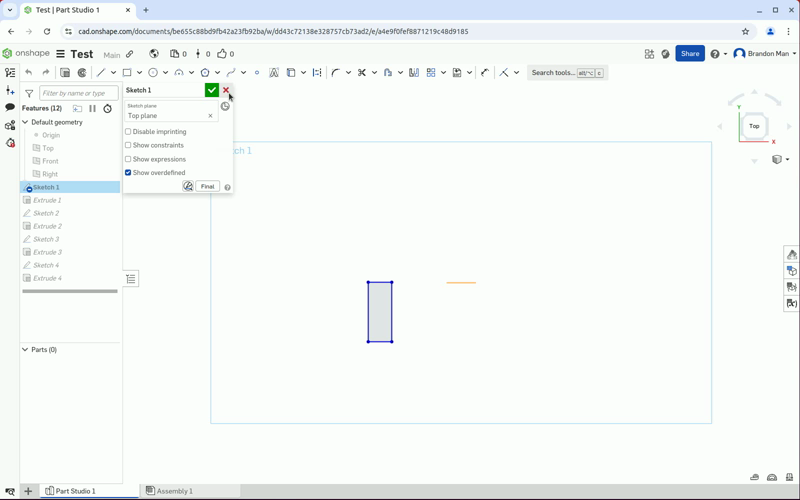
click(229, 92)
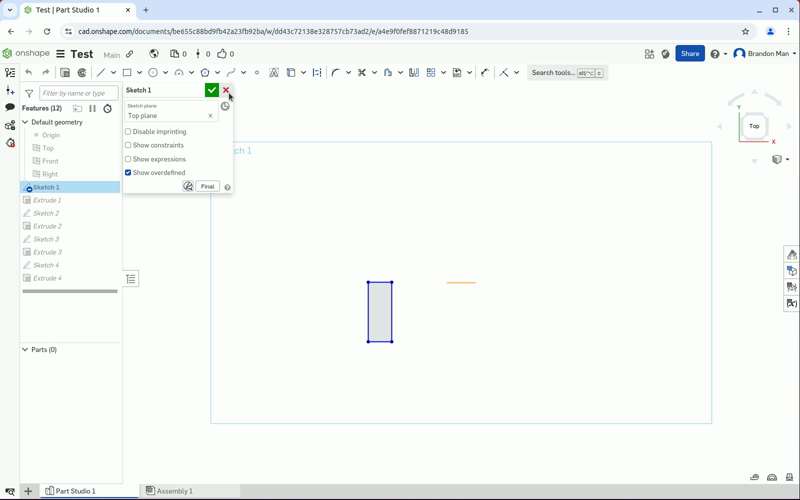
key(shift+s)
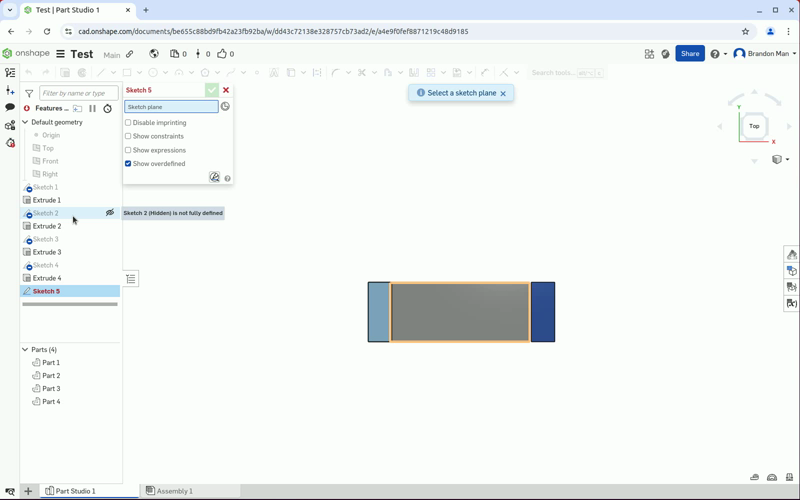
scroll(3)
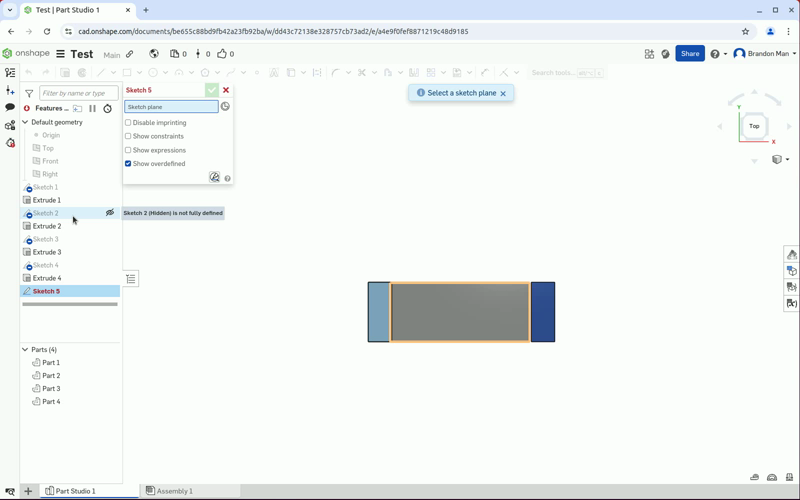
mouse_move(73, 150)
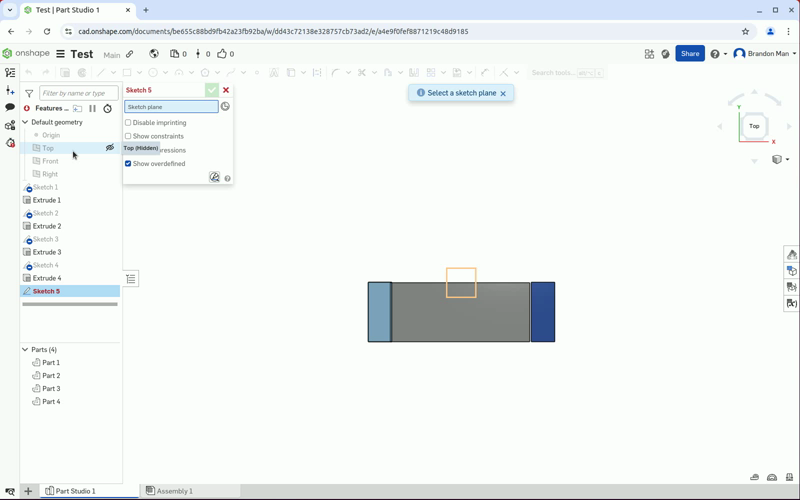
click(73, 150)
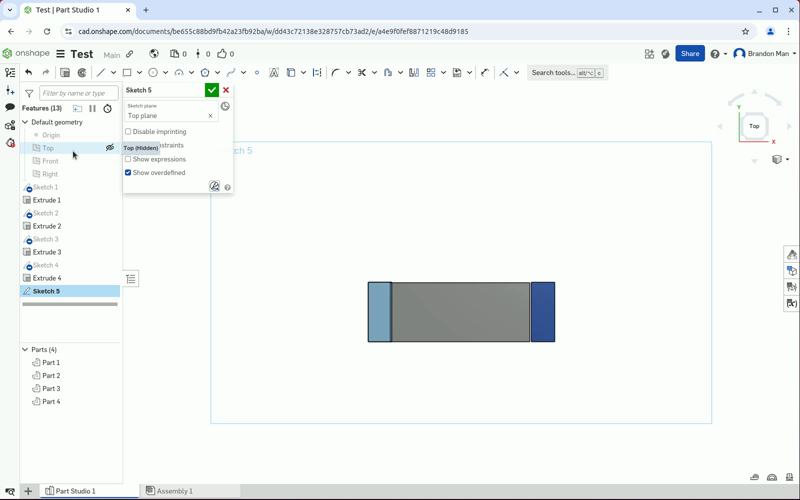
mouse_move(73, 352)
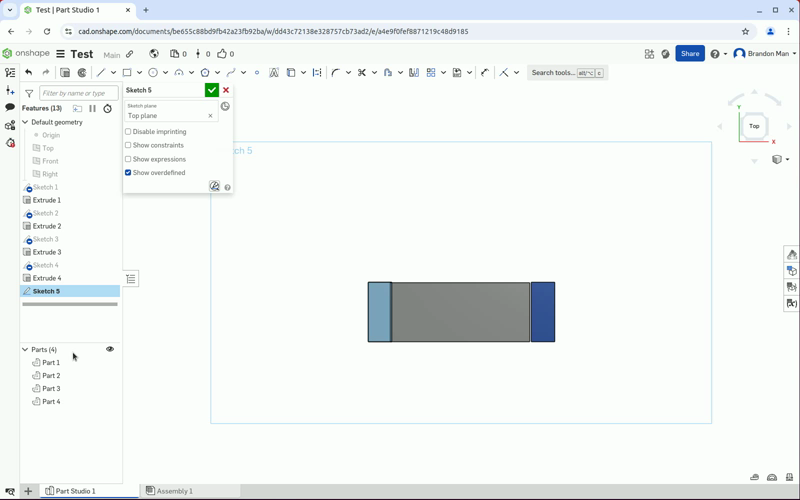
key(y)
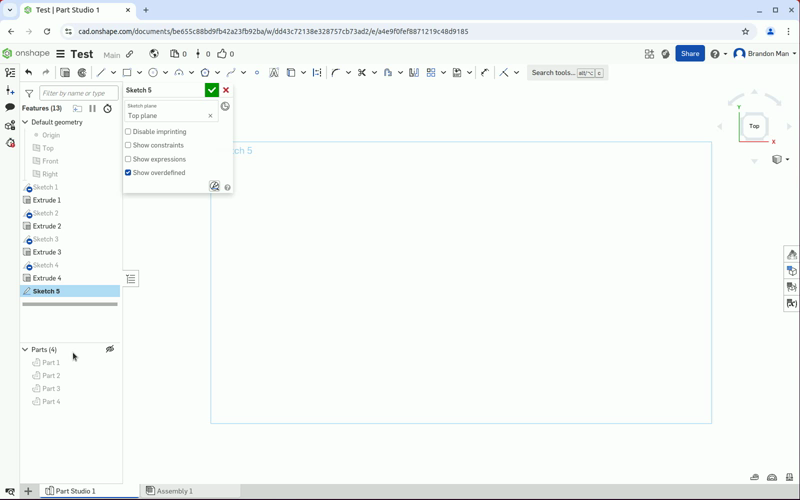
key(l)
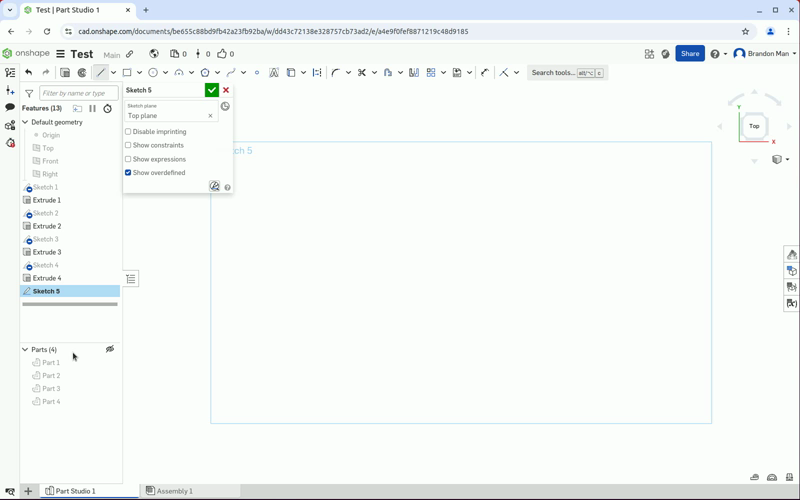
key_down(shift)
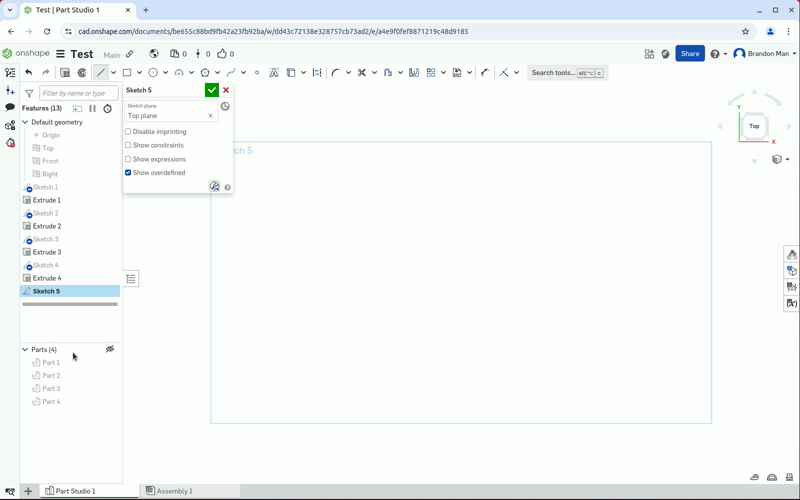
mouse_move(531, 341)
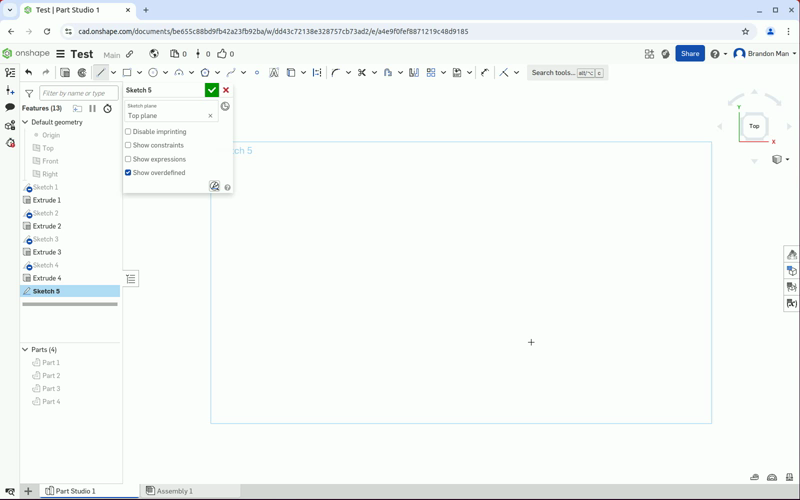
click(531, 341)
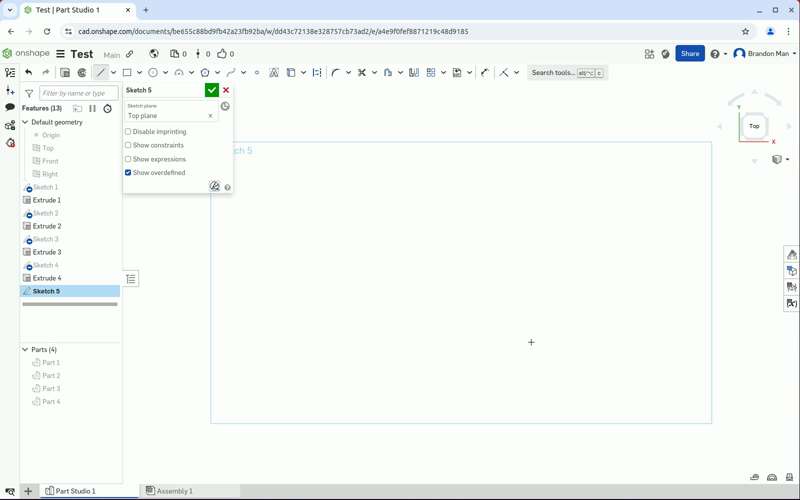
key_up(shift)
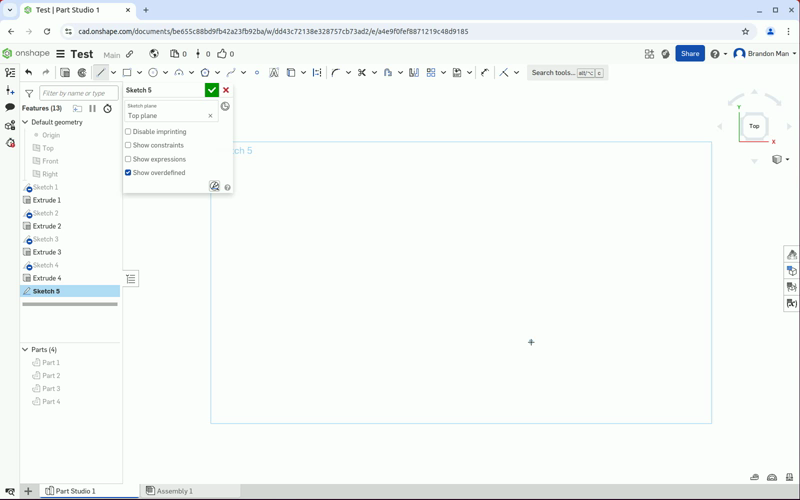
key_down(shift)
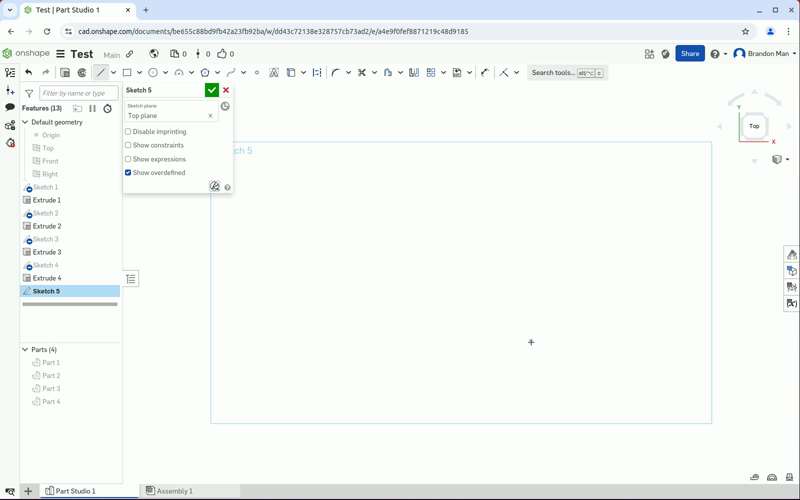
mouse_move(561, 341)
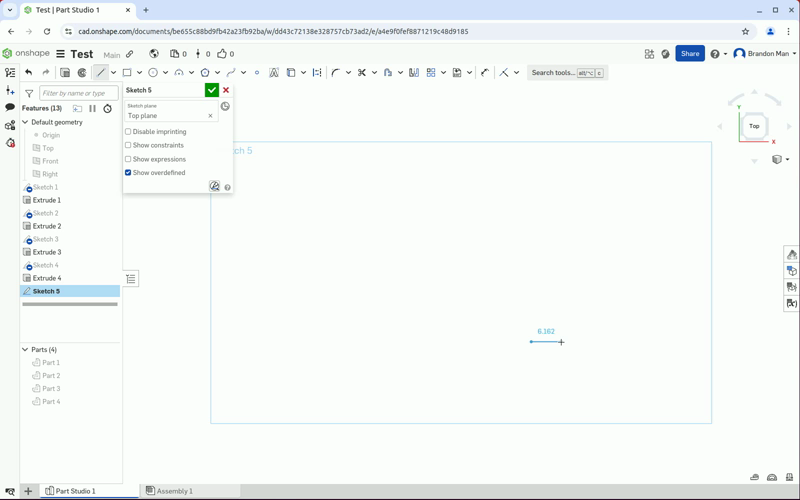
mouse_move(554, 341)
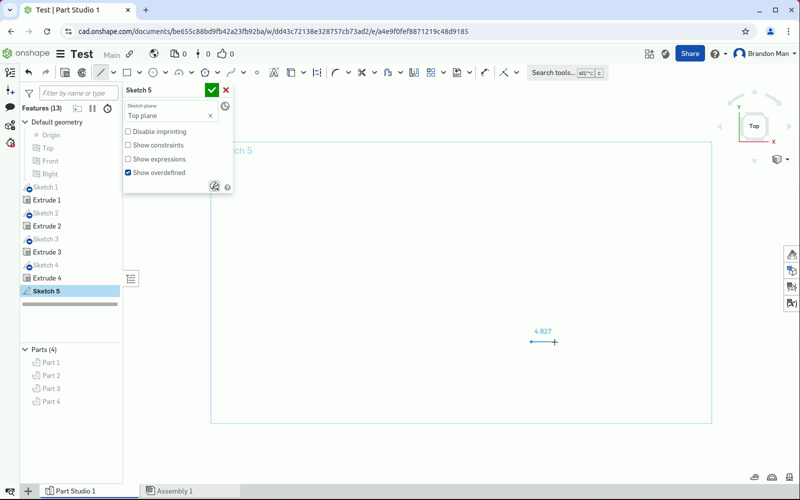
click(554, 341)
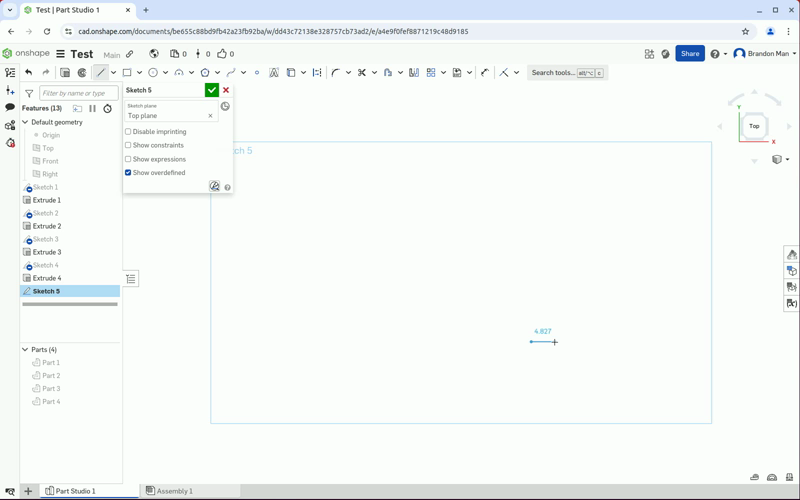
key_up(shift)
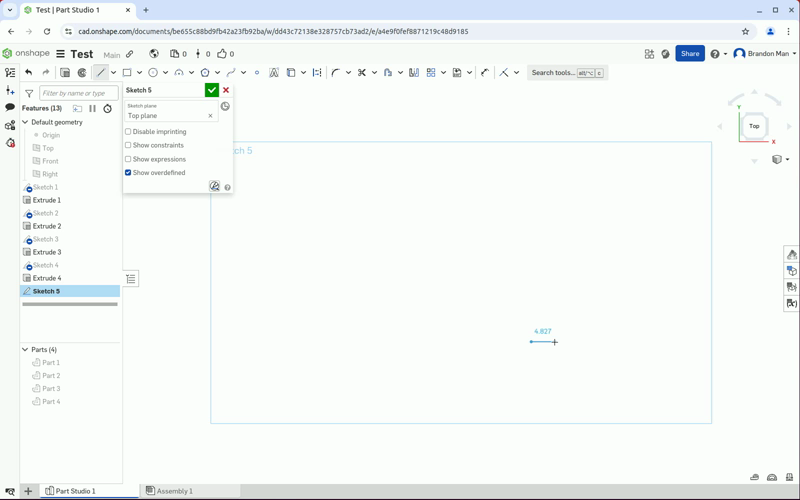
key_down(shift)
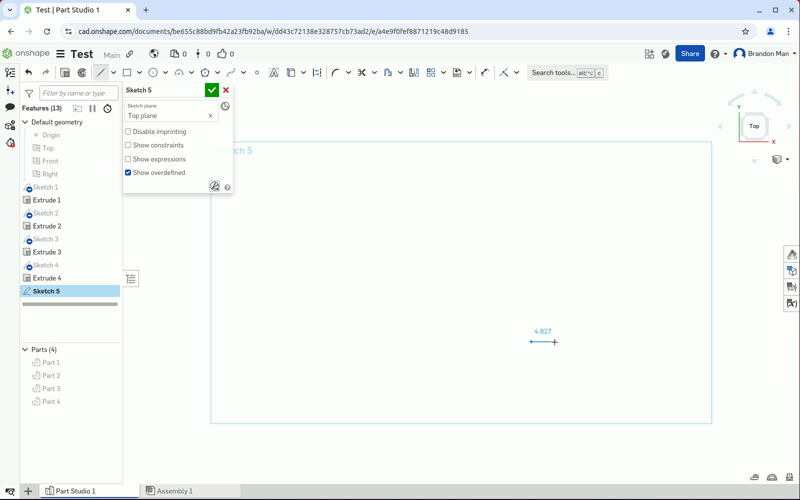
mouse_move(584, 341)
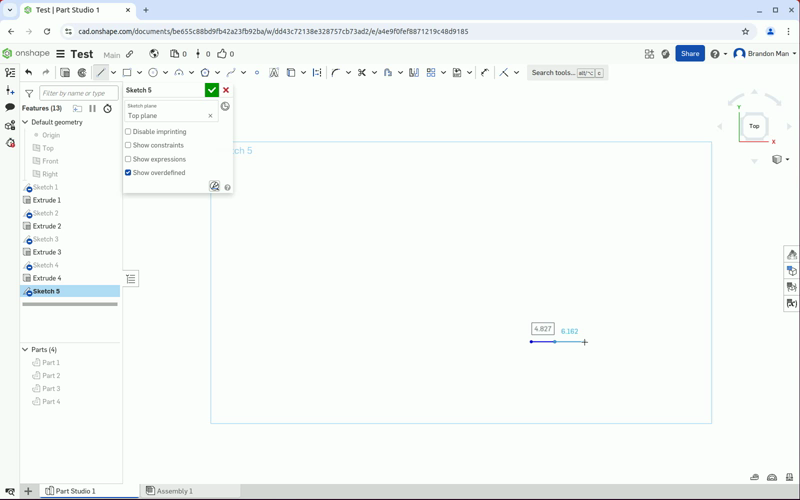
mouse_move(554, 282)
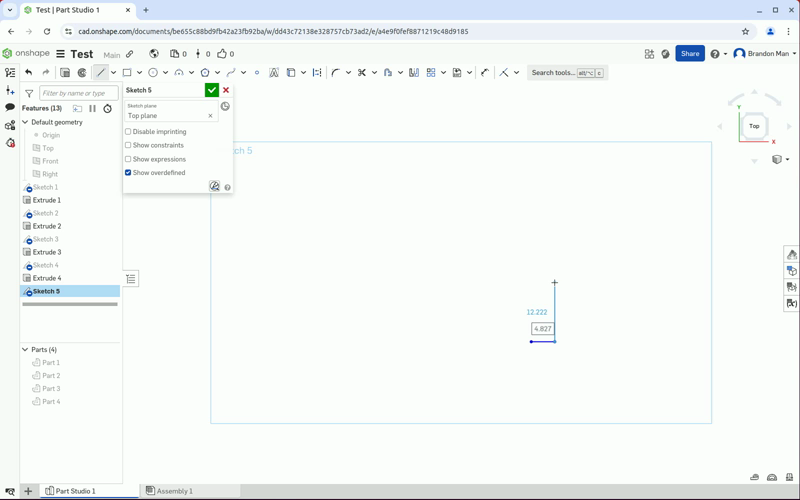
click(554, 282)
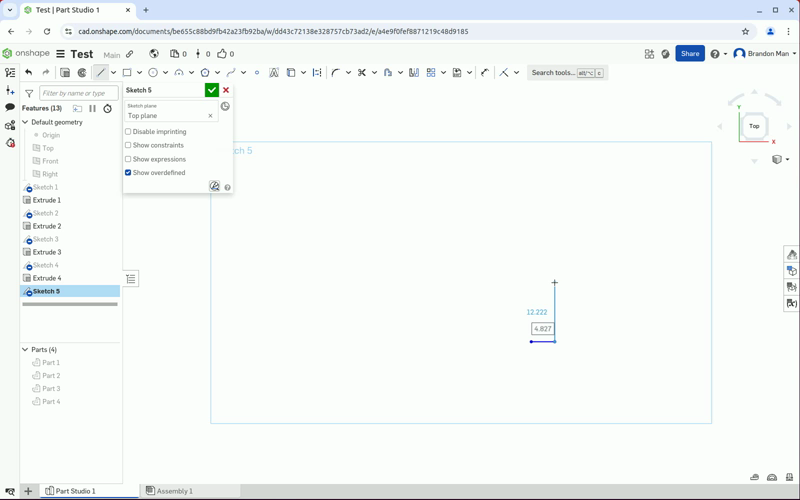
key_up(shift)
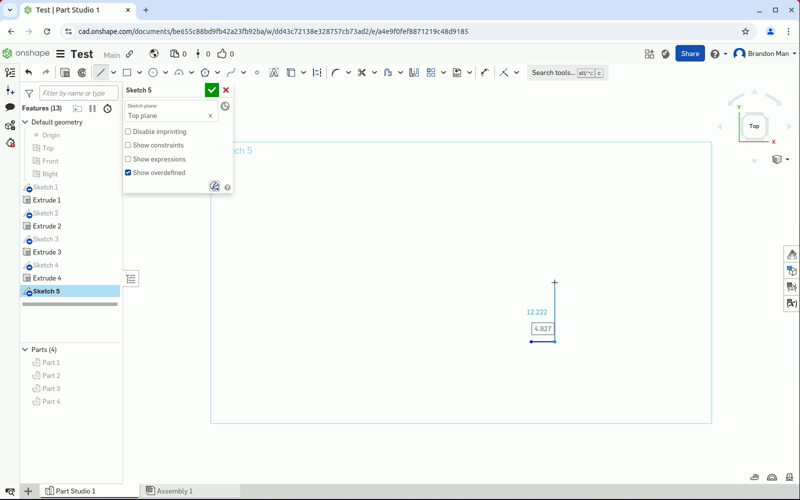
key_down(shift)
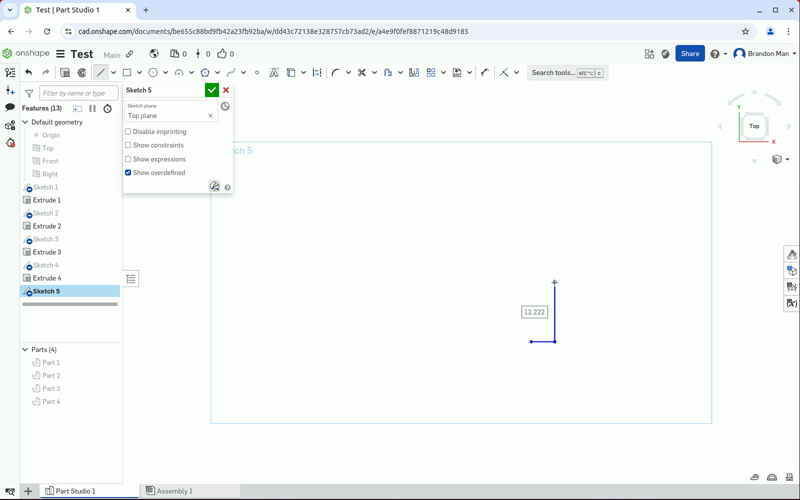
mouse_move(584, 282)
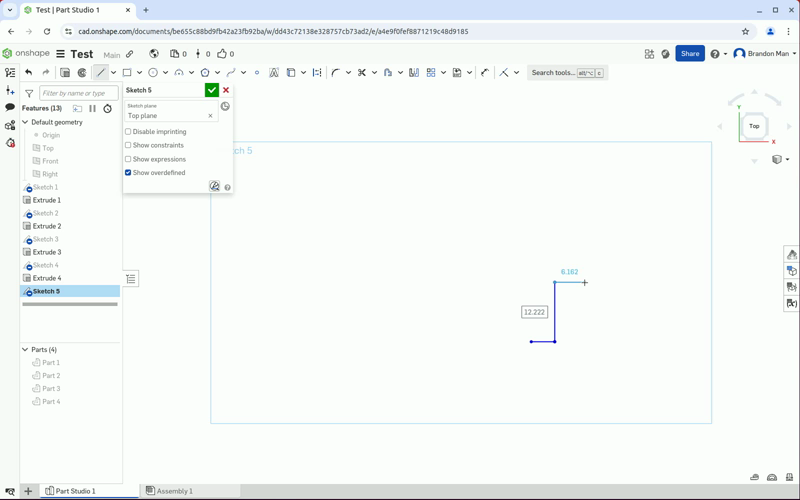
mouse_move(531, 282)
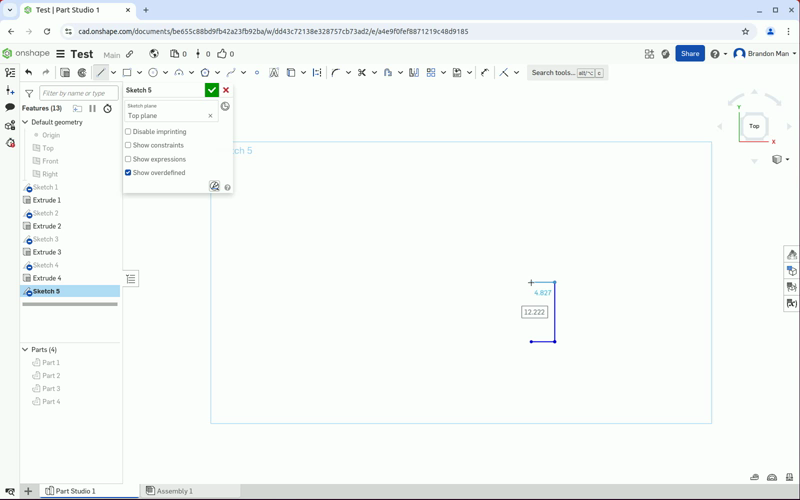
click(531, 282)
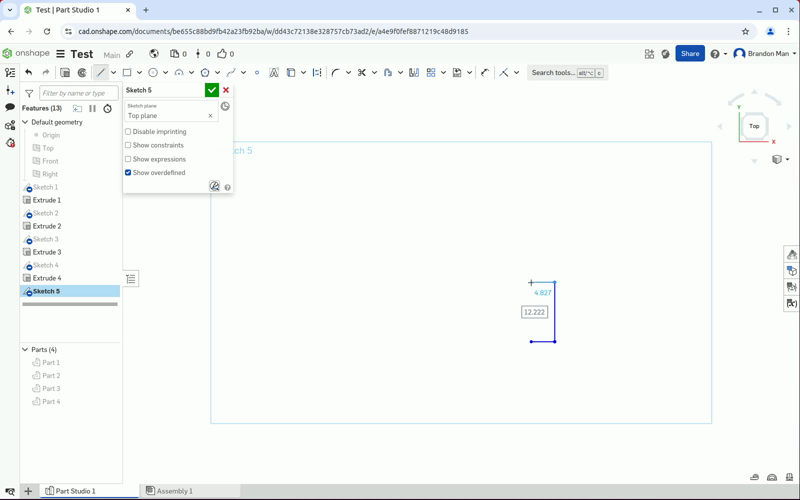
key_up(shift)
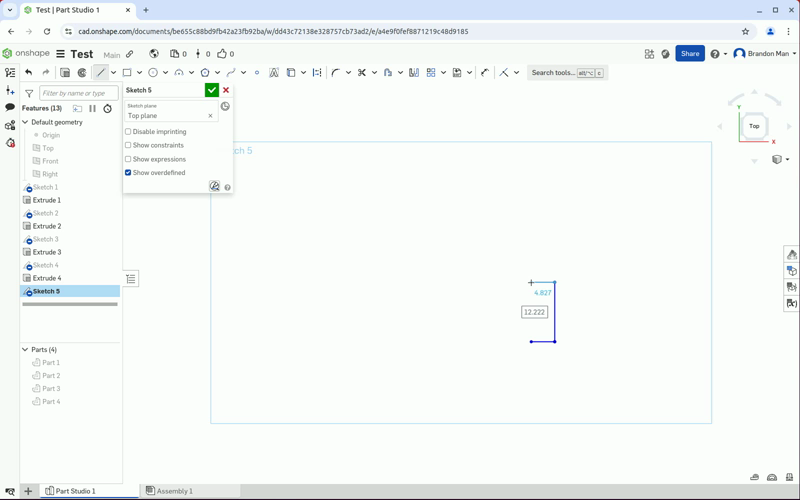
mouse_move(561, 282)
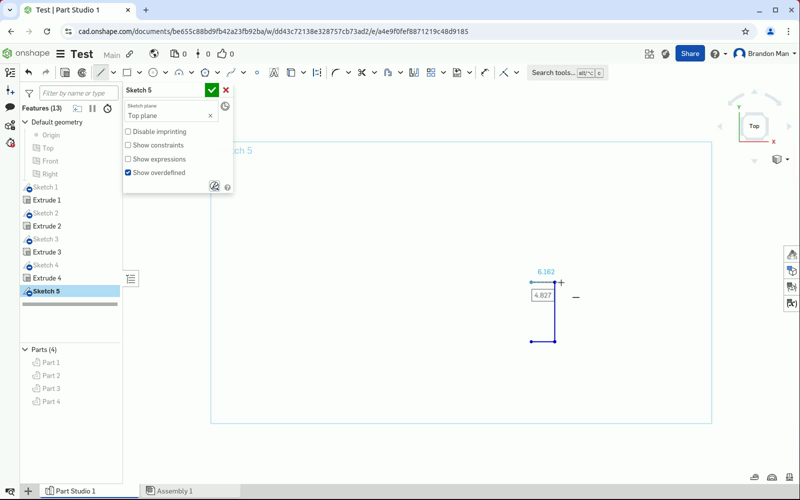
key_down(shift)
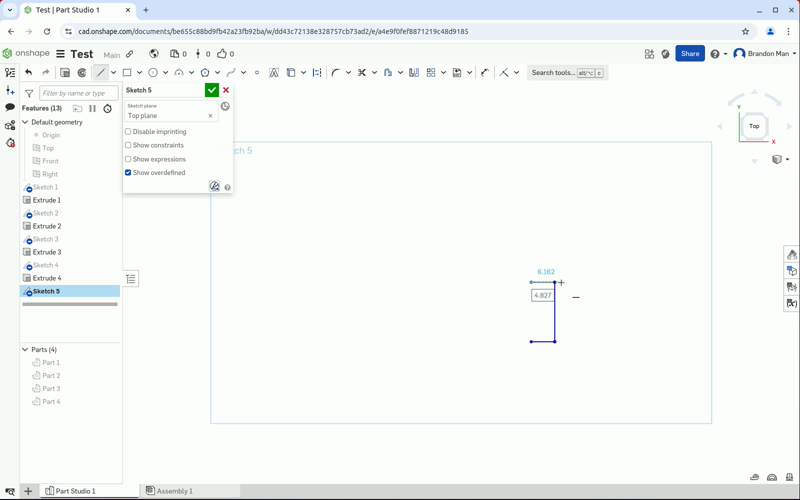
mouse_move(531, 341)
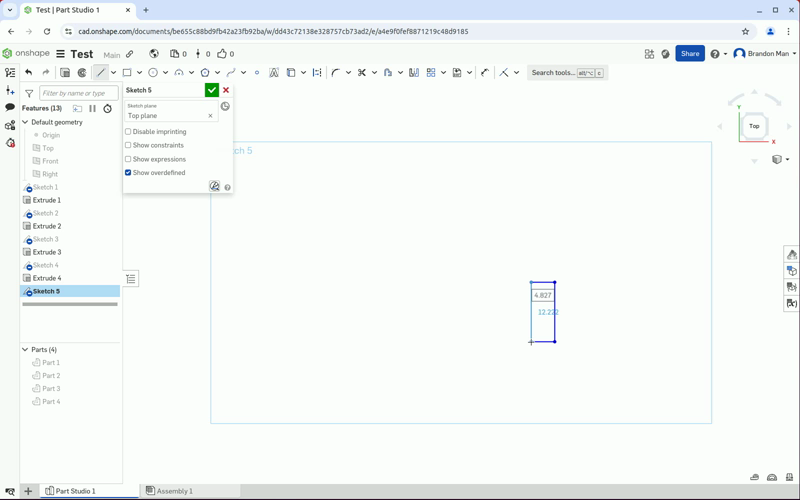
key_up(shift)
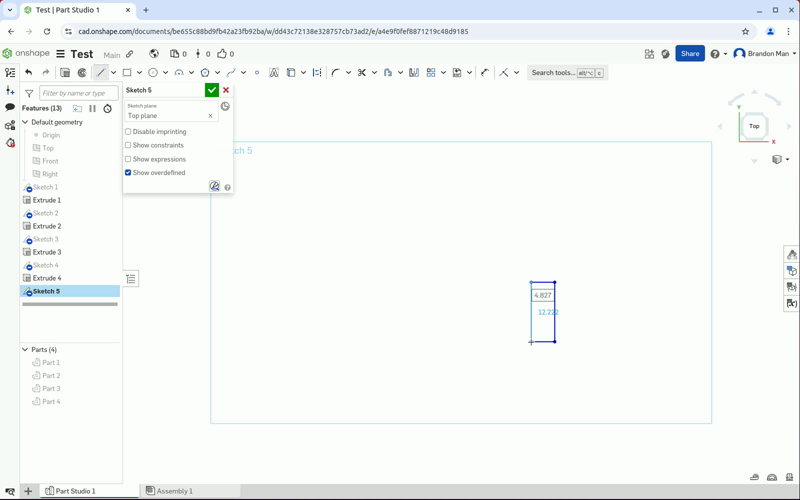
click(531, 341)
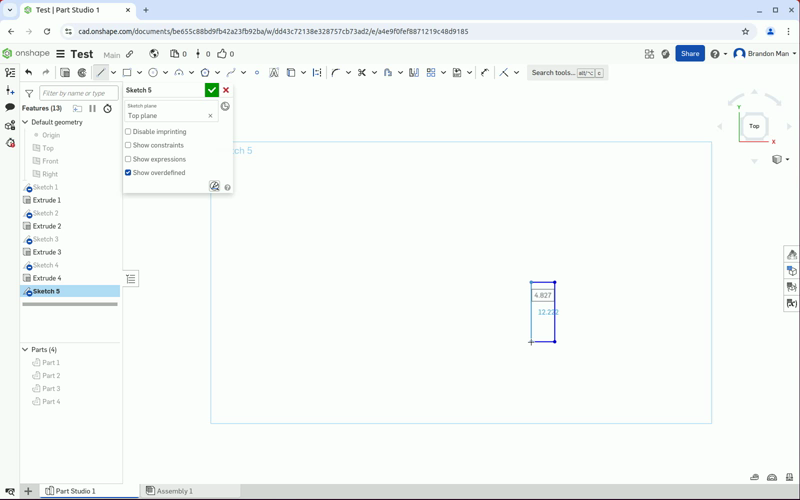
key(esc)
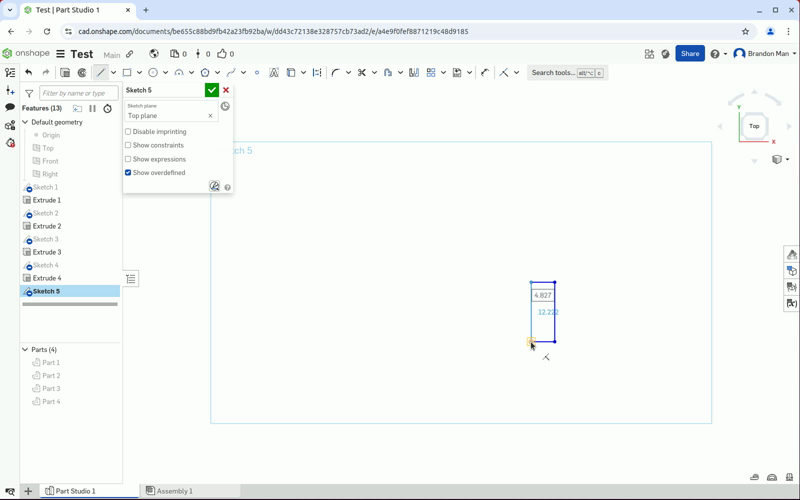
mouse_move(532, 291)
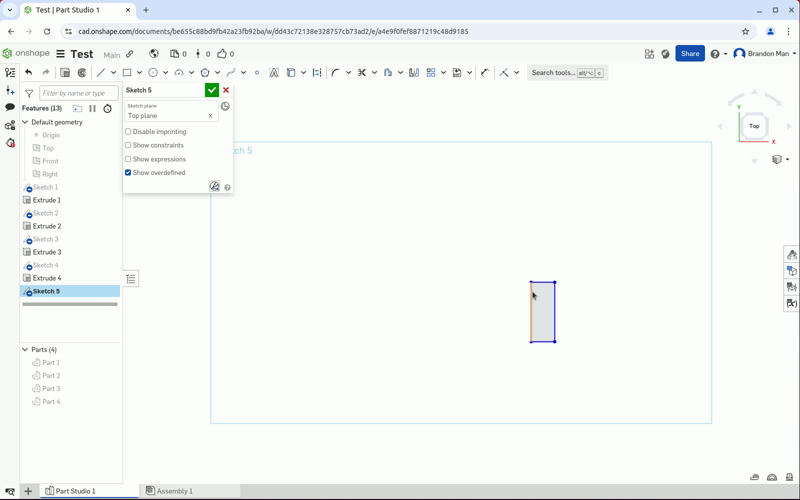
scroll(6)
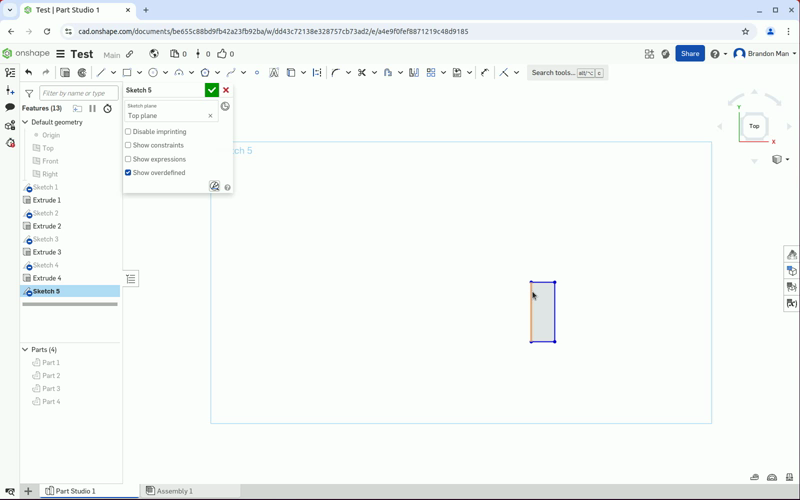
scroll(6)
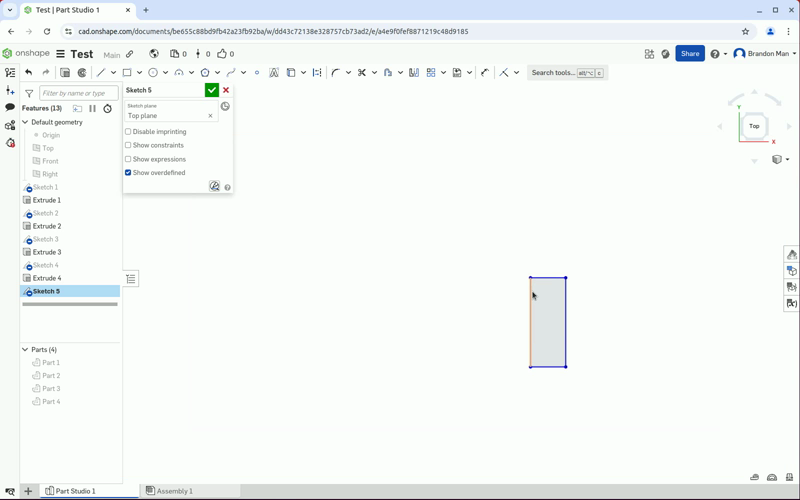
scroll(6)
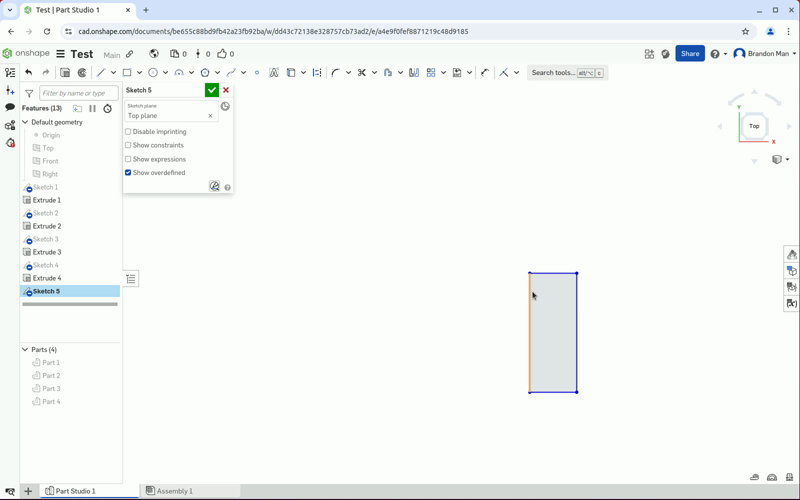
scroll(6)
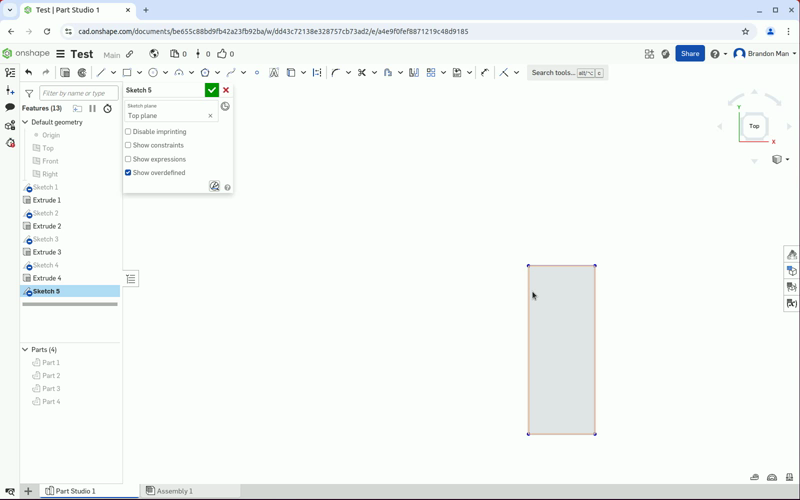
scroll(6)
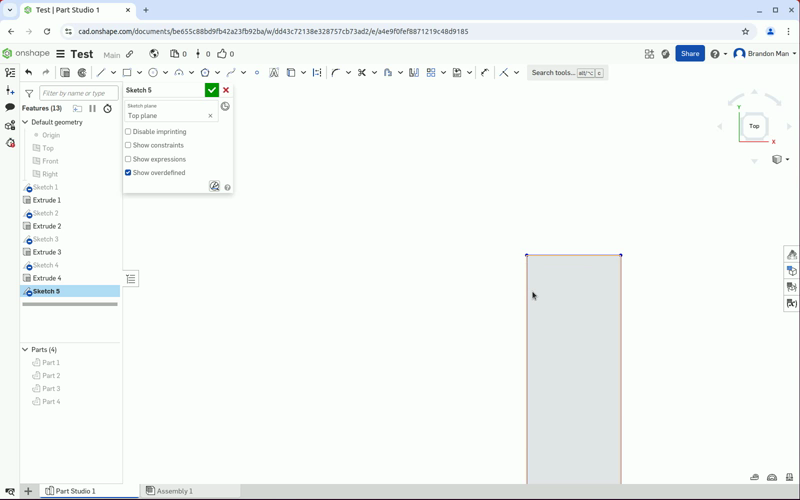
scroll(6)
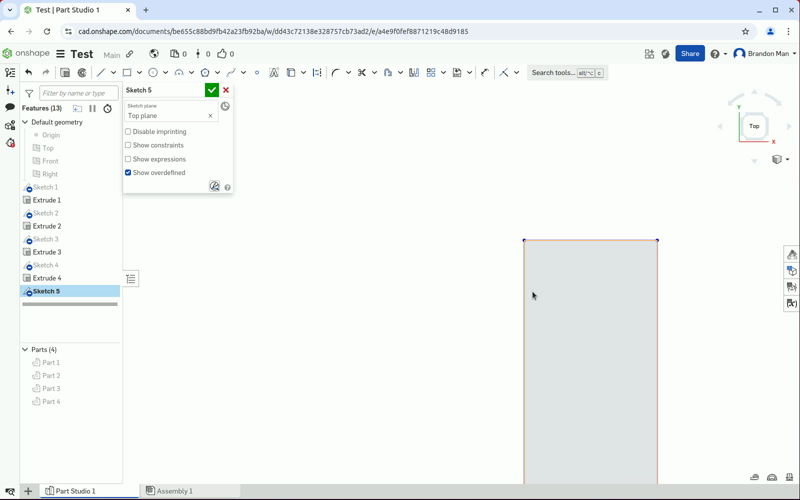
scroll(6)
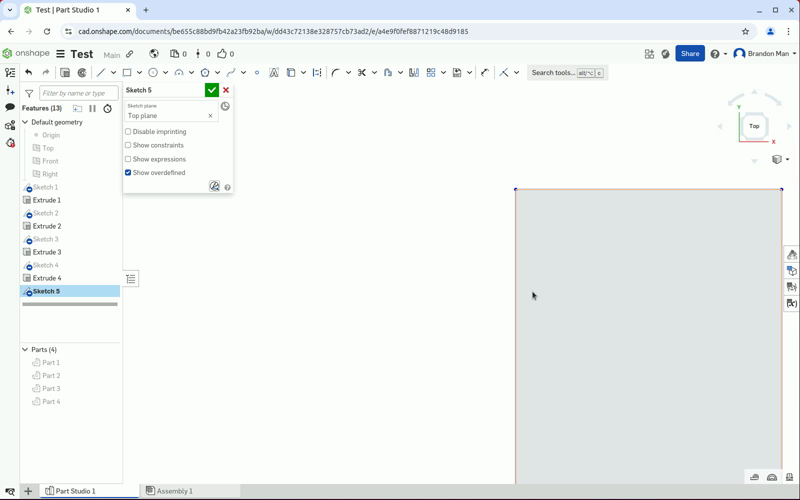
click(532, 291)
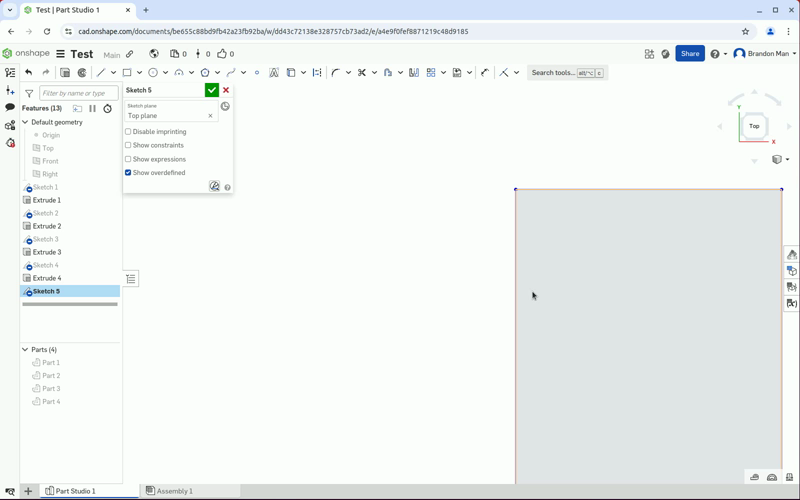
scroll(-6)
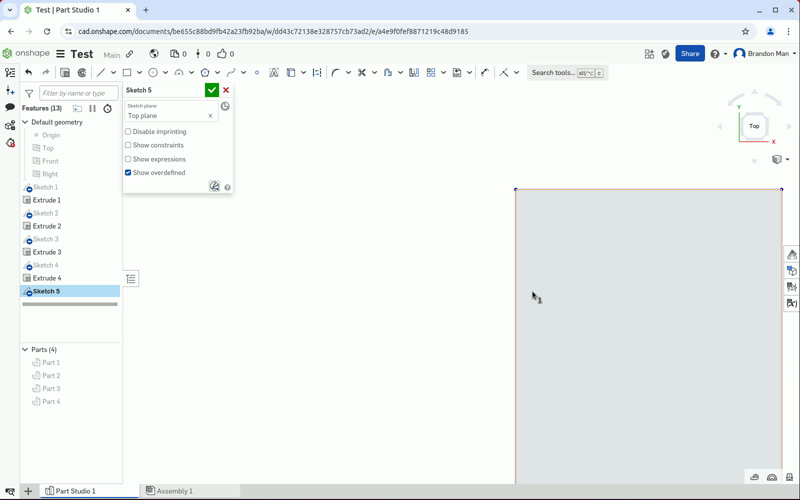
scroll(-6)
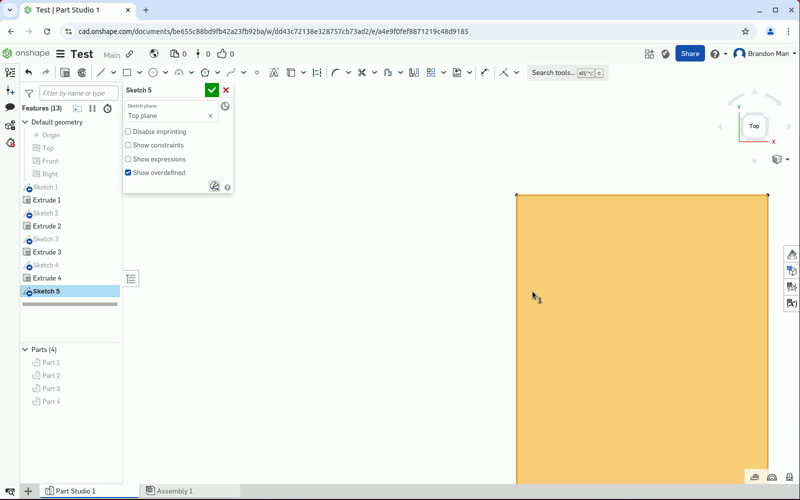
scroll(-6)
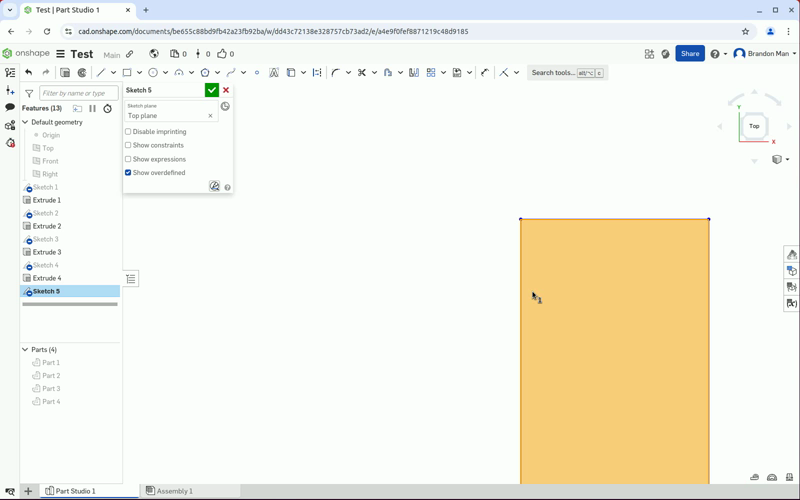
scroll(-6)
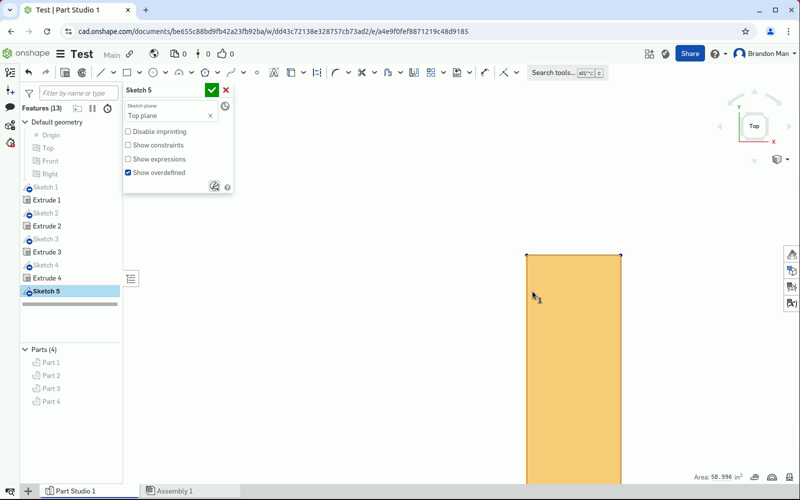
scroll(-6)
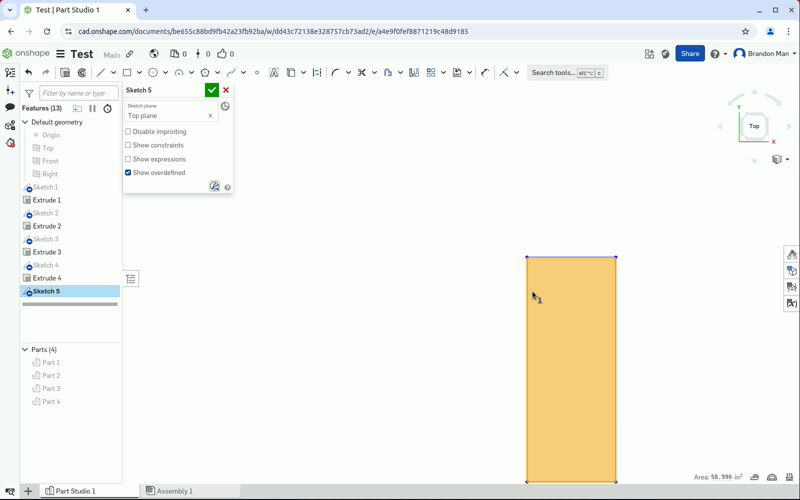
scroll(-6)
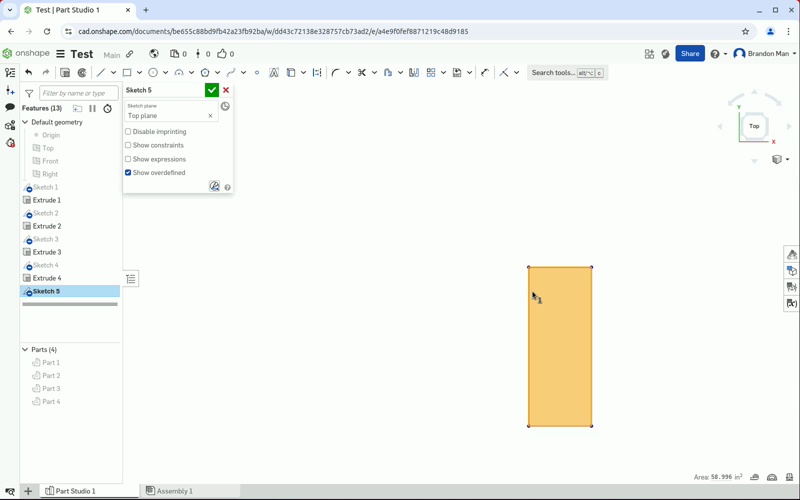
scroll(-6)
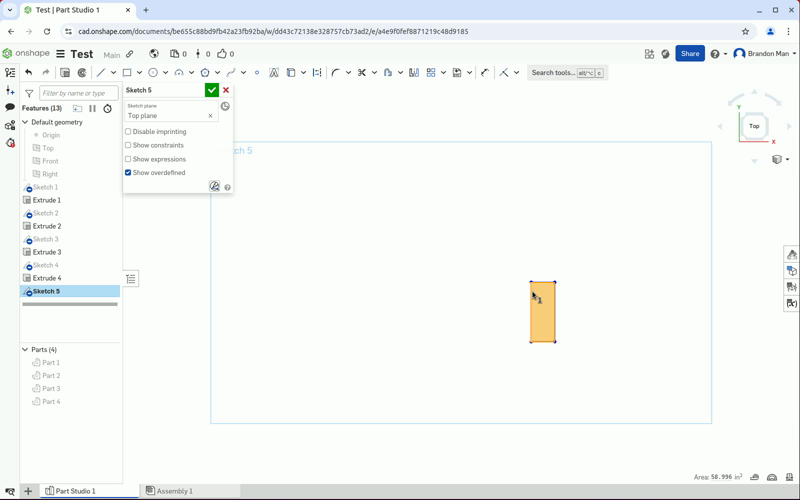
mouse_move(73, 352)
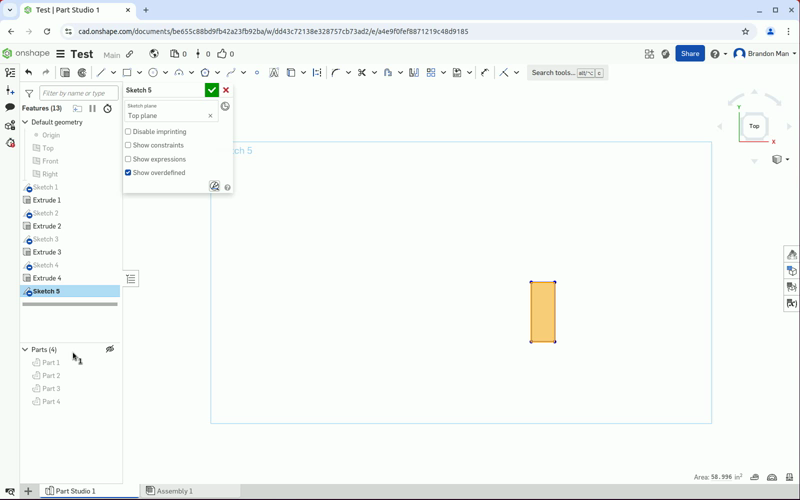
key(shift+y)
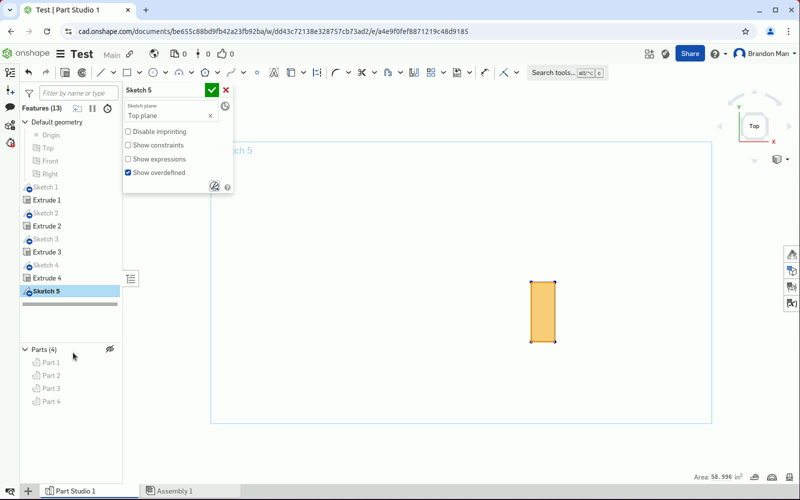
key(shift+e)
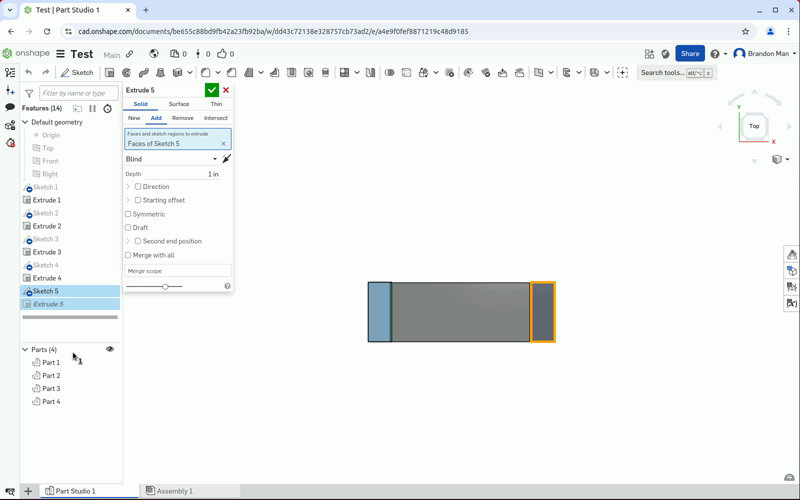
mouse_move(143, 106)
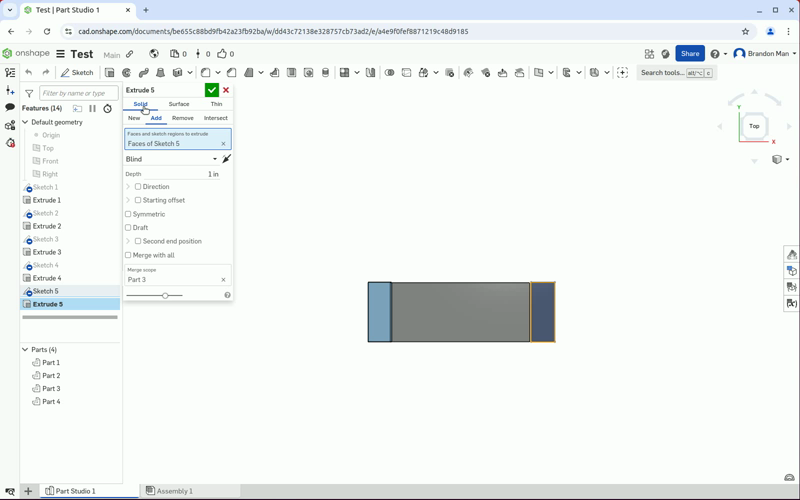
click(143, 106)
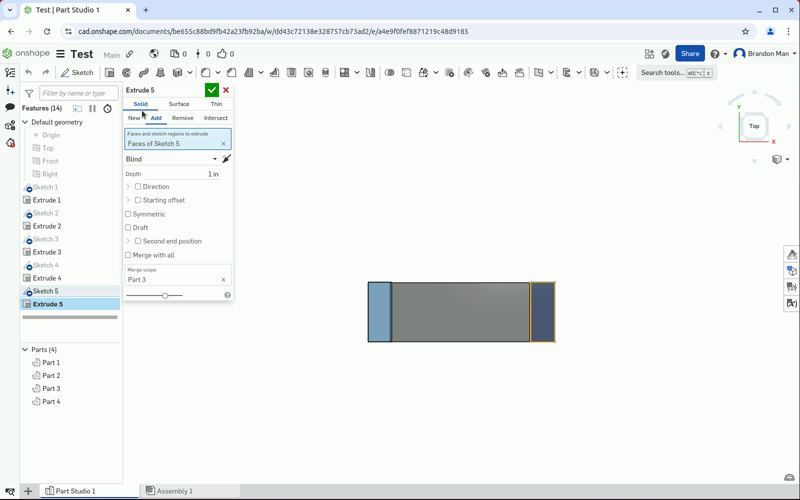
mouse_move(137, 120)
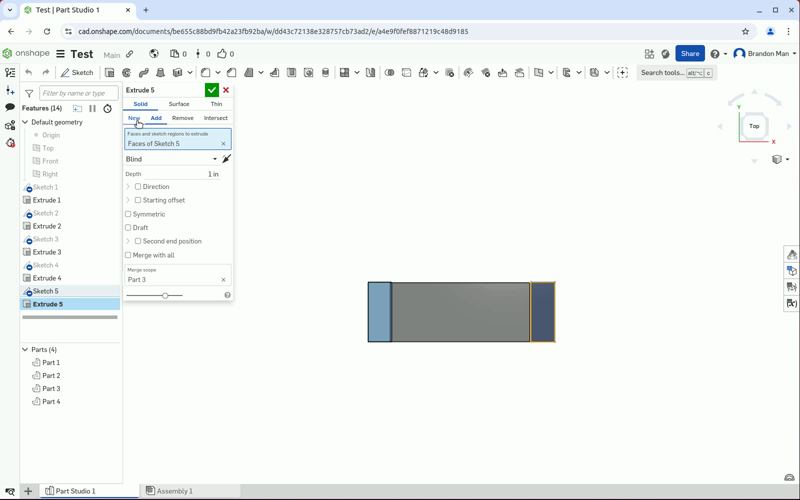
click(137, 120)
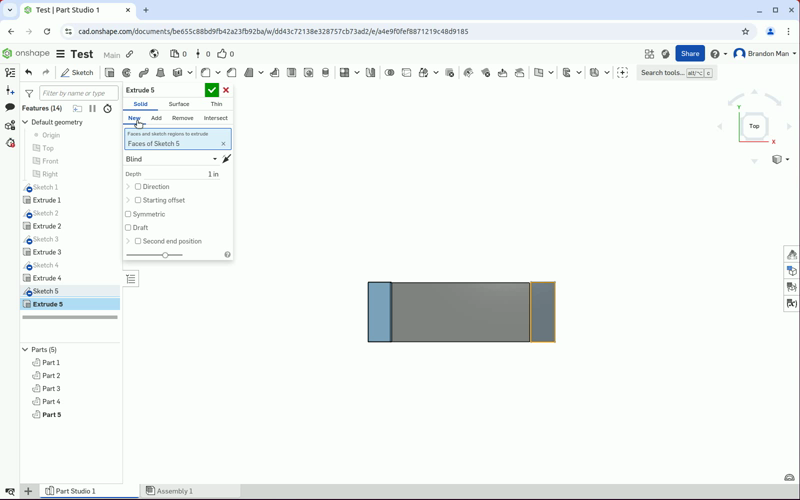
key(tab, 4)
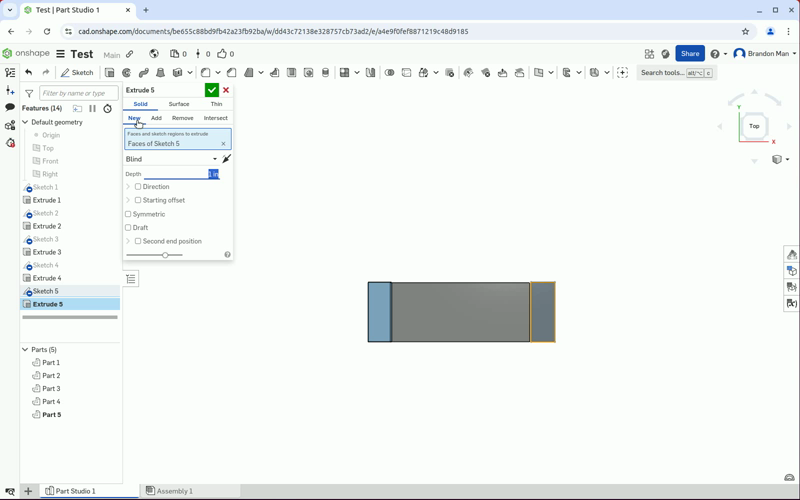
text(-19.979)
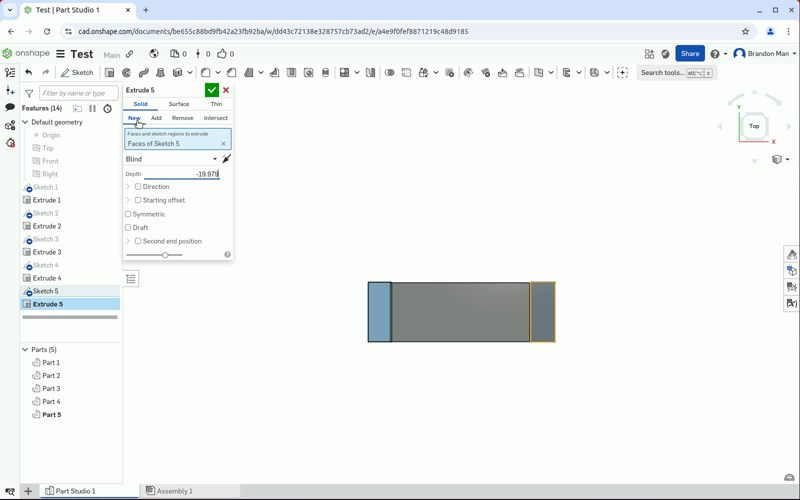
key(enter)
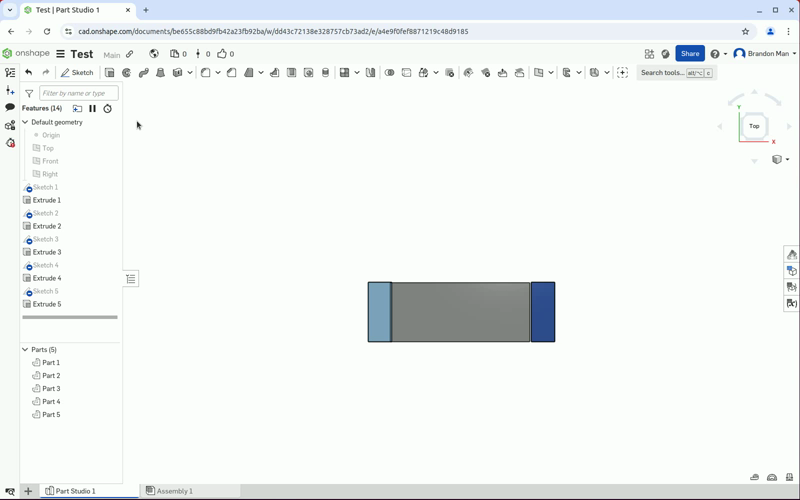
key(shift+h)
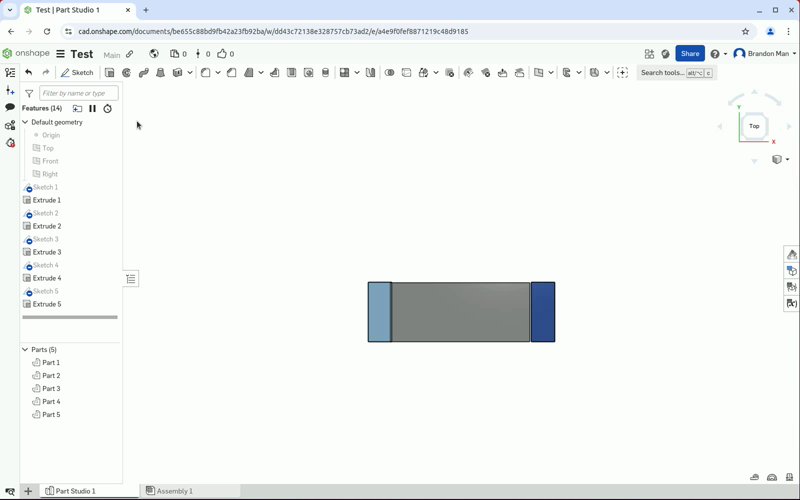
key(shift+h)
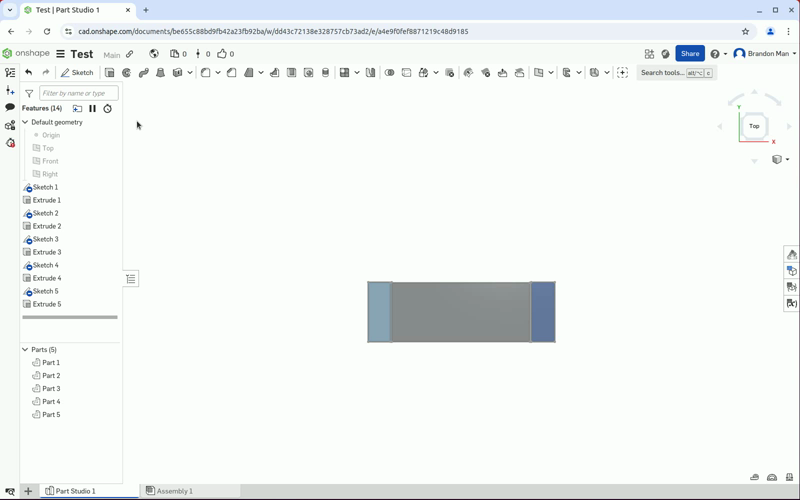
key(shift+7)
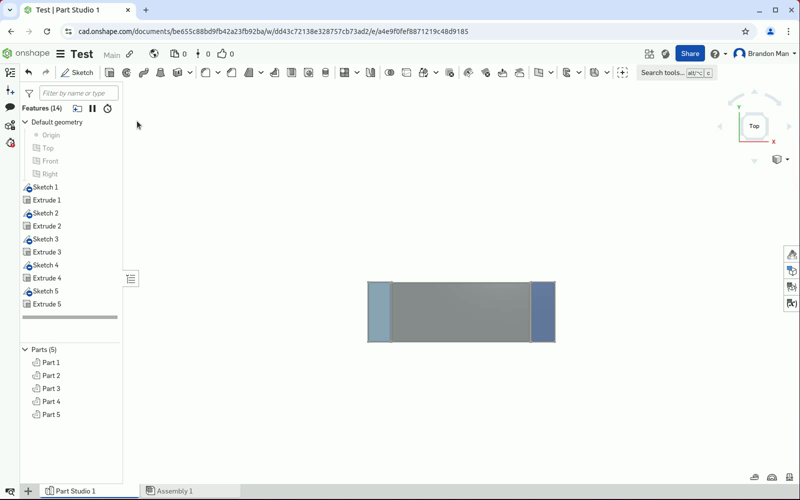
key(up, 3)
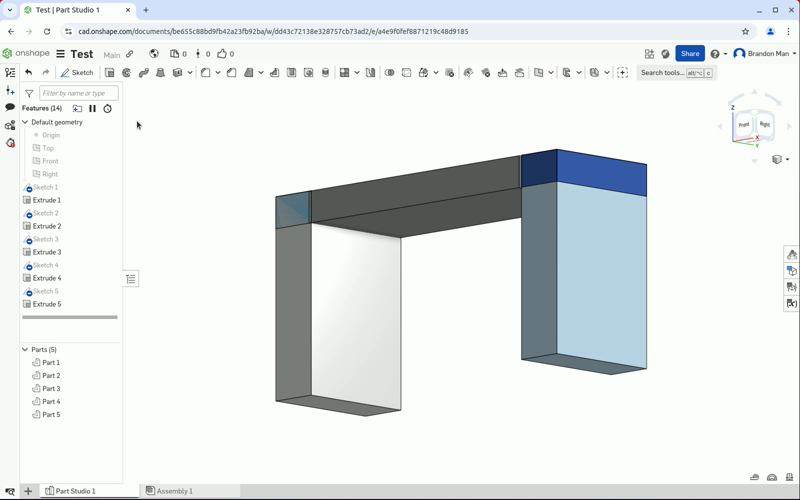
key(left, 3)
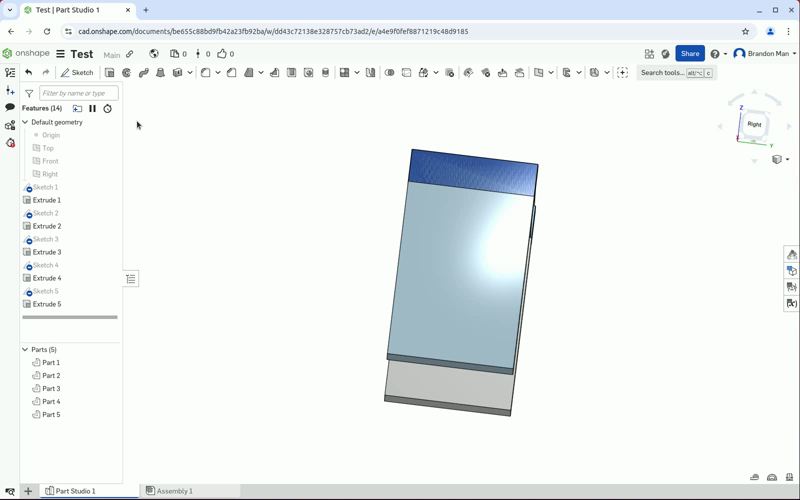
key(right, 3)
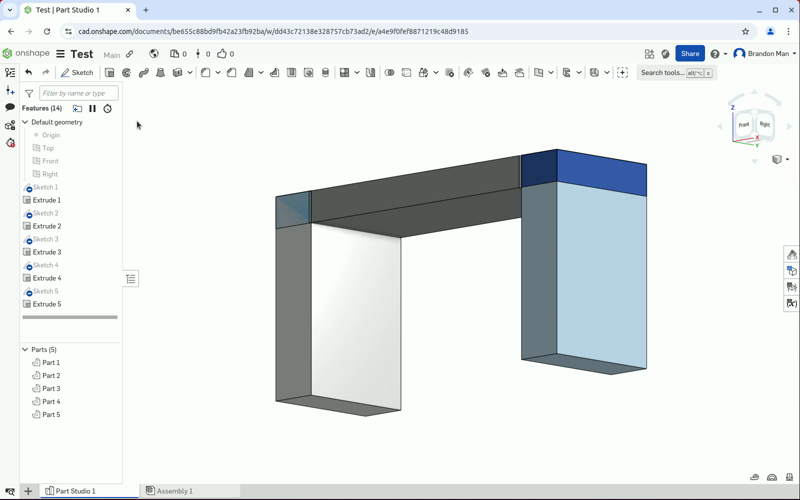
key(down, 3)
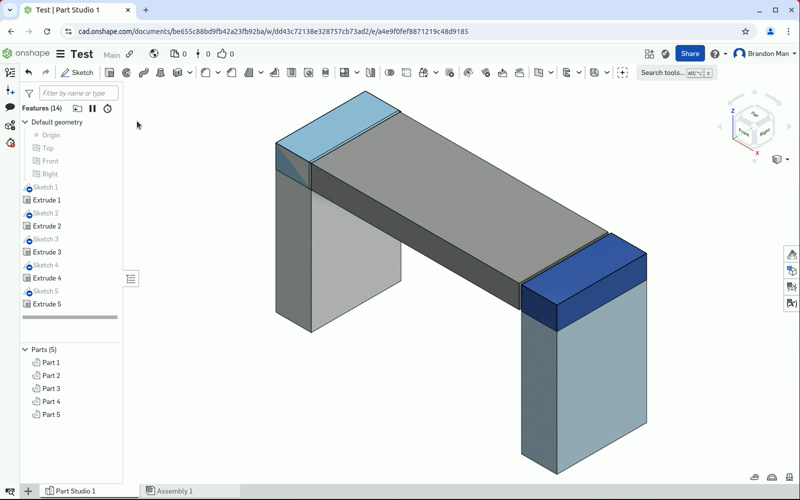
mouse_move(73, 189)
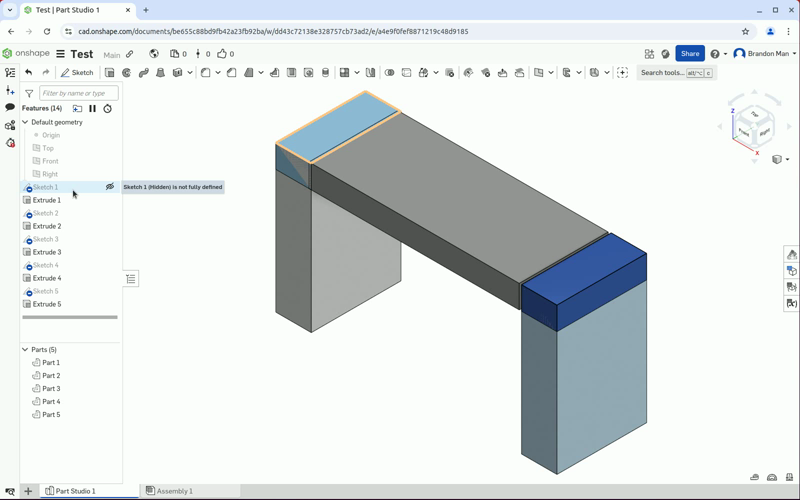
click(73, 189)